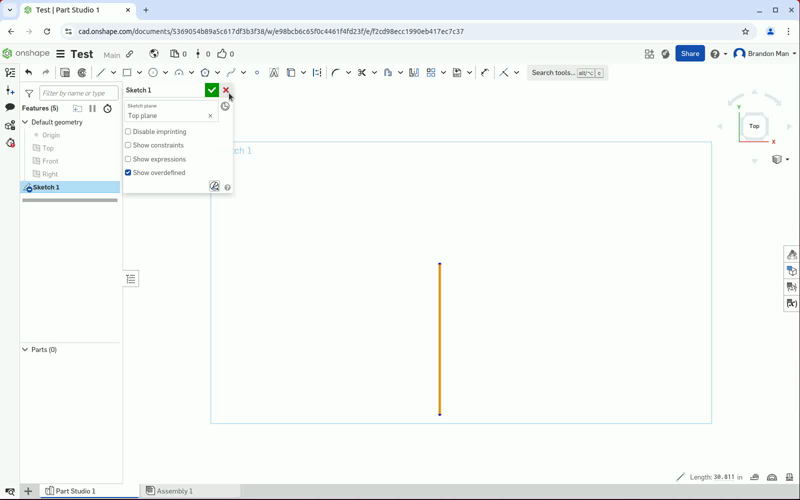
key(shift+h)
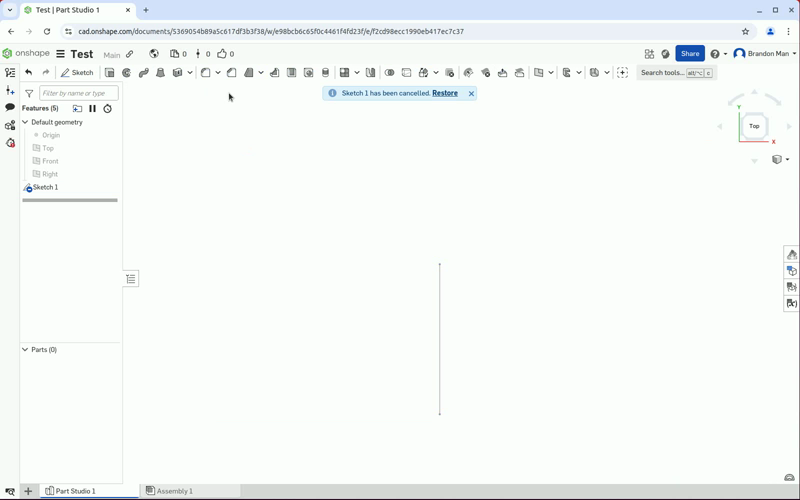
key(shift+s)
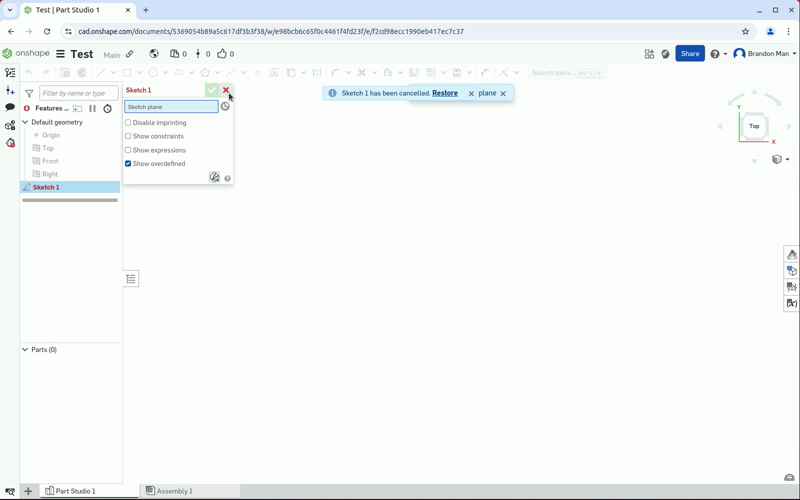
mouse_move(73, 150)
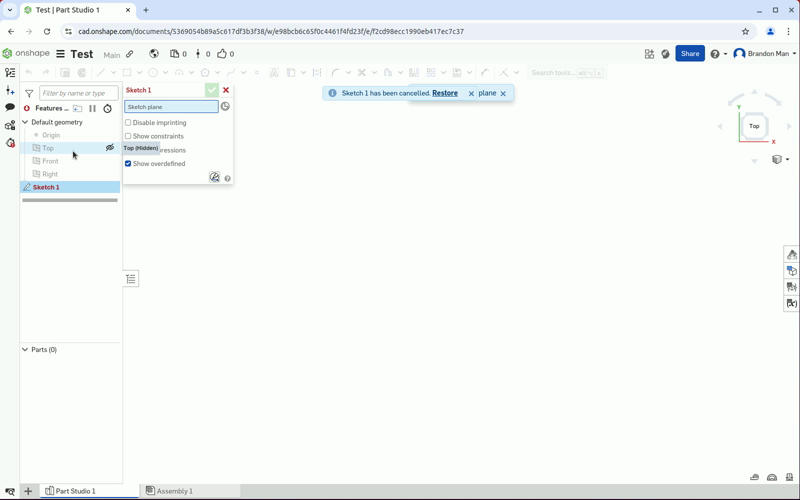
click(73, 150)
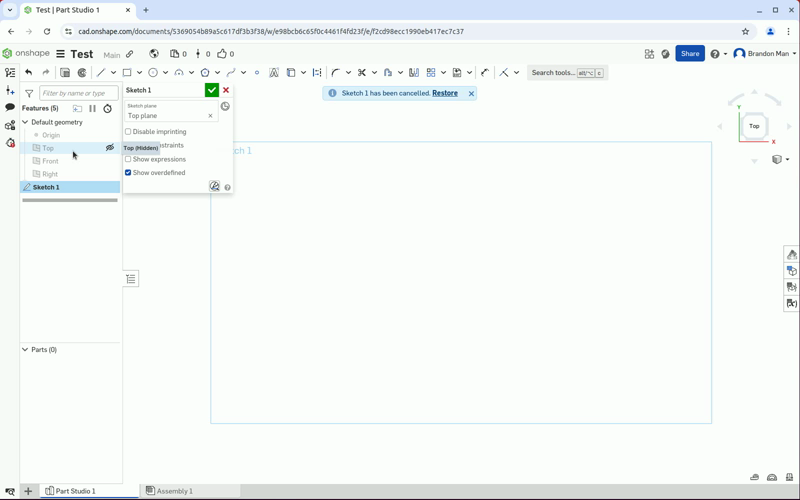
mouse_move(73, 352)
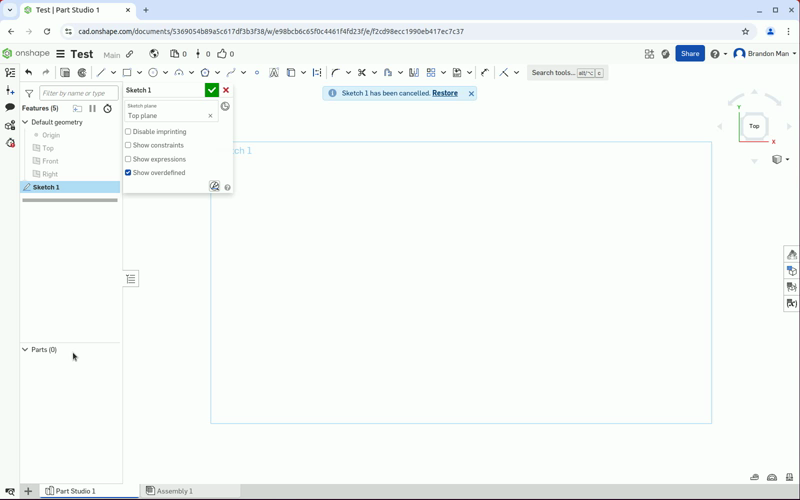
key(y)
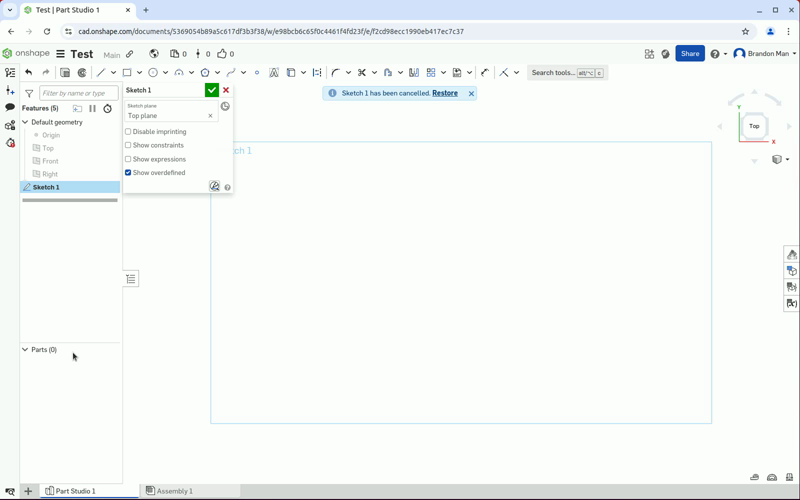
key(l)
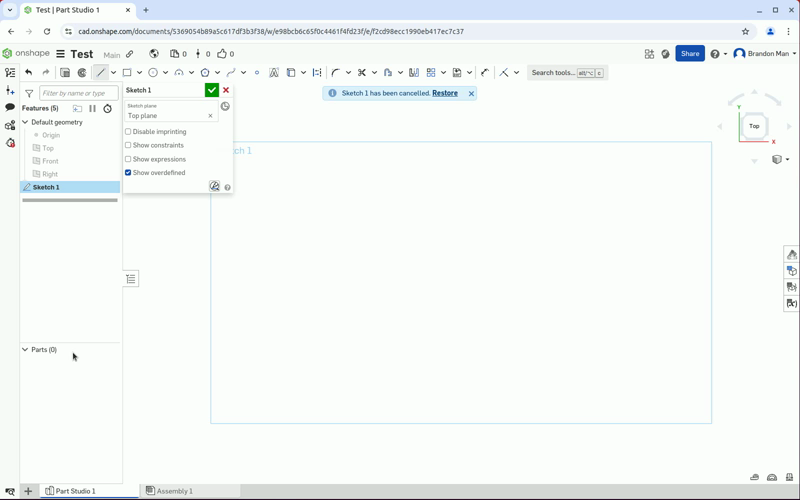
key_down(shift)
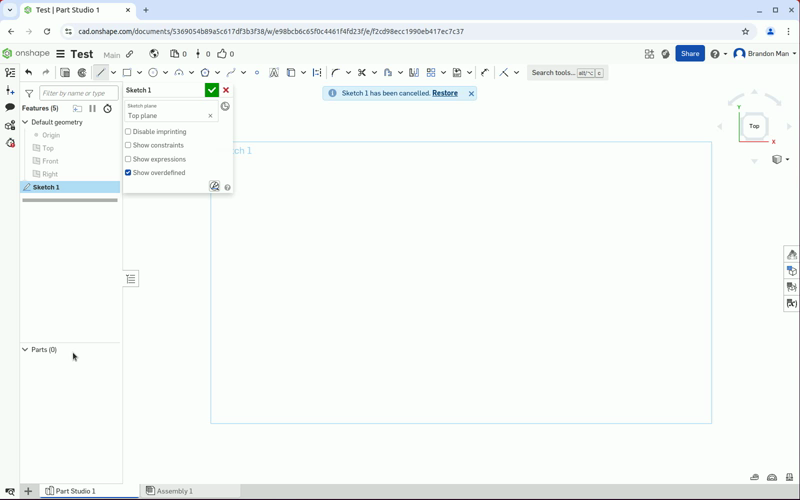
mouse_move(409, 341)
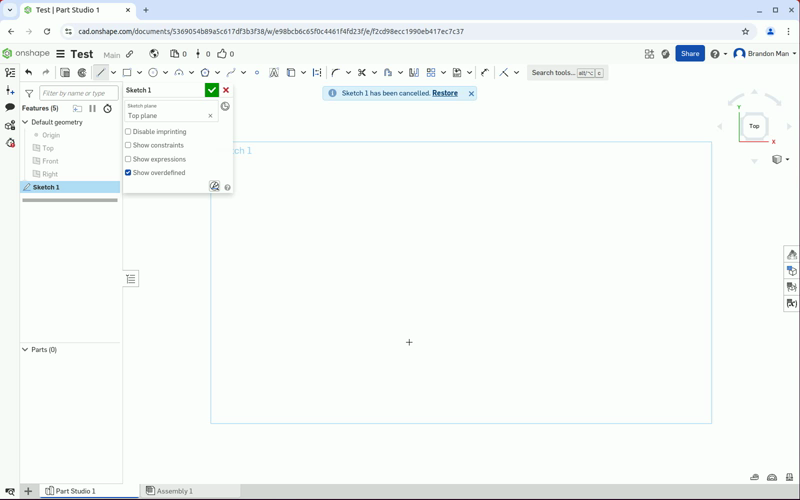
click(409, 341)
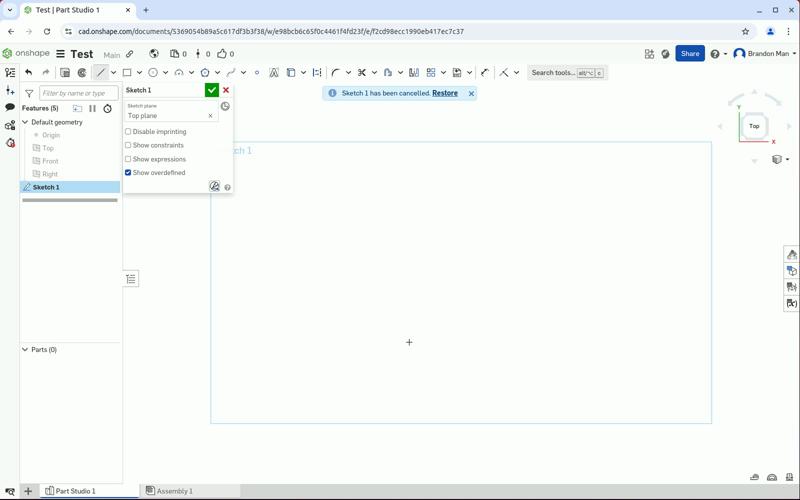
key_up(shift)
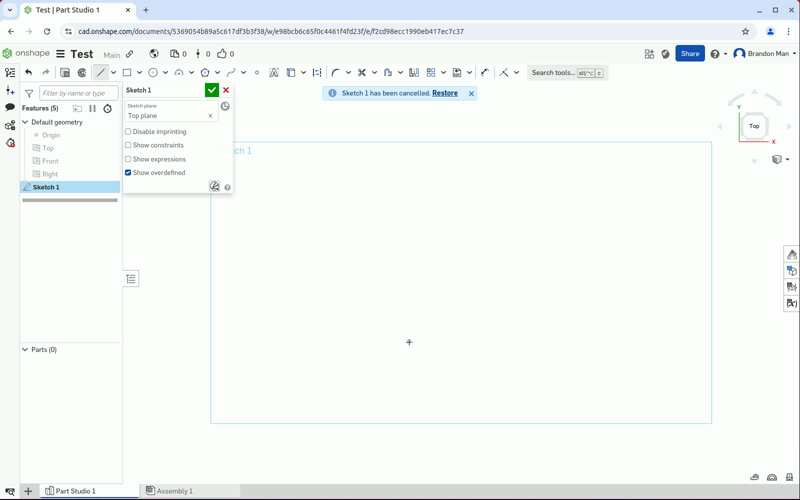
key_down(shift)
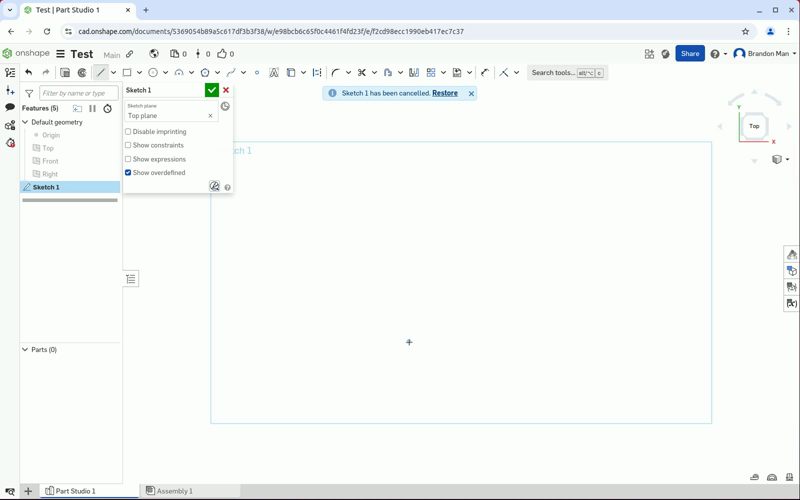
mouse_move(514, 341)
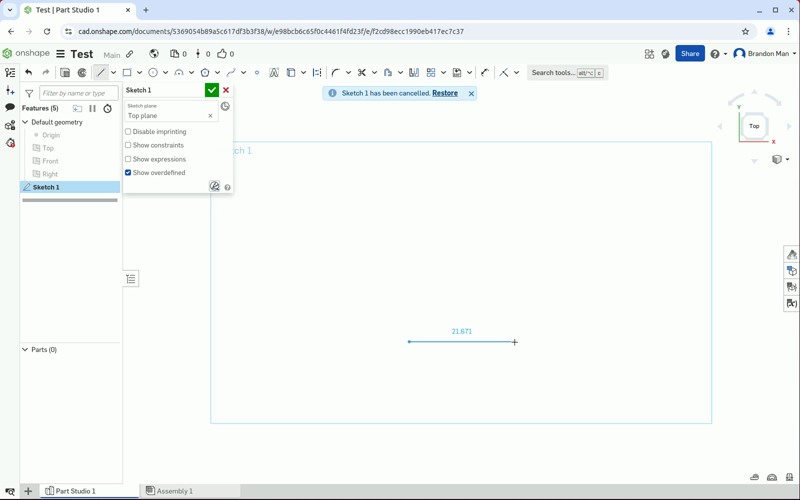
click(514, 341)
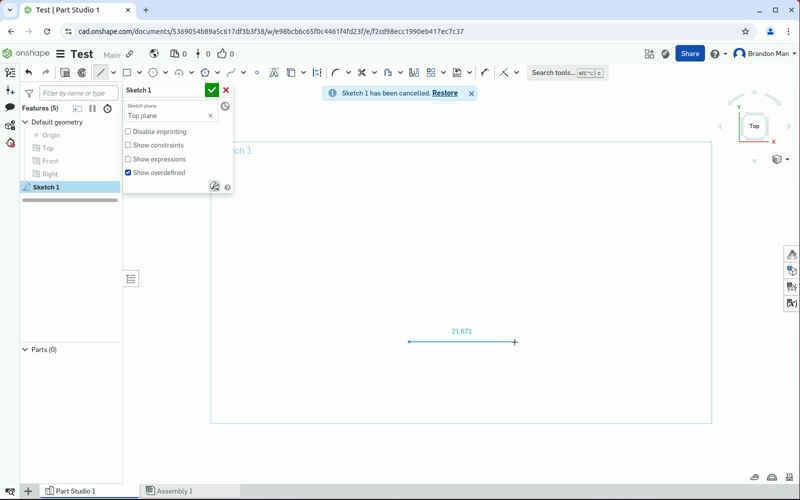
key_up(shift)
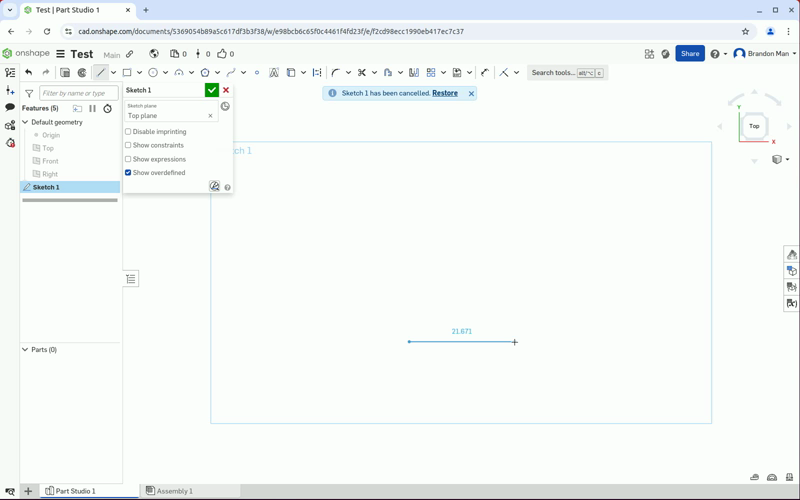
key_down(shift)
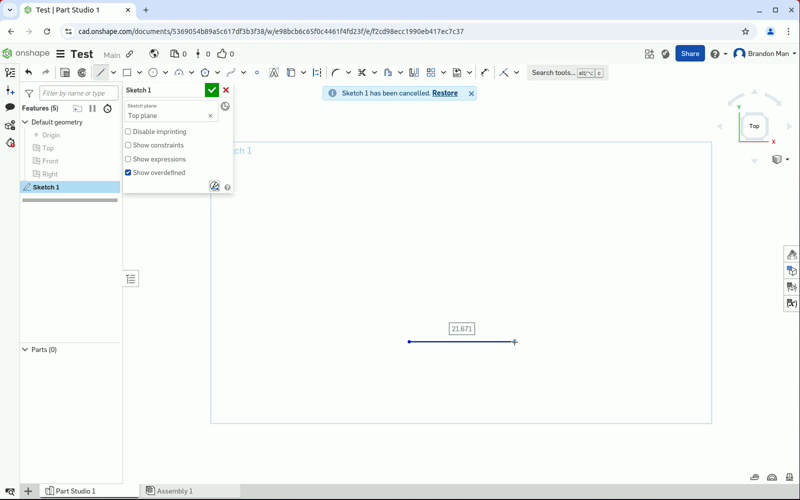
mouse_move(514, 236)
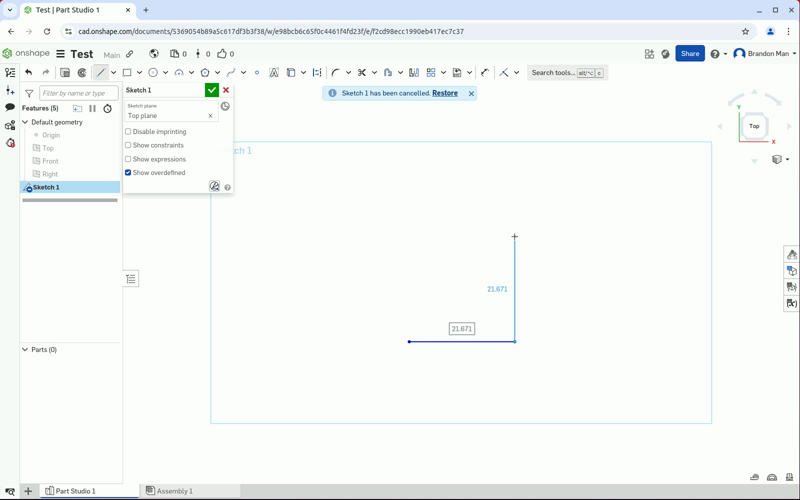
click(514, 236)
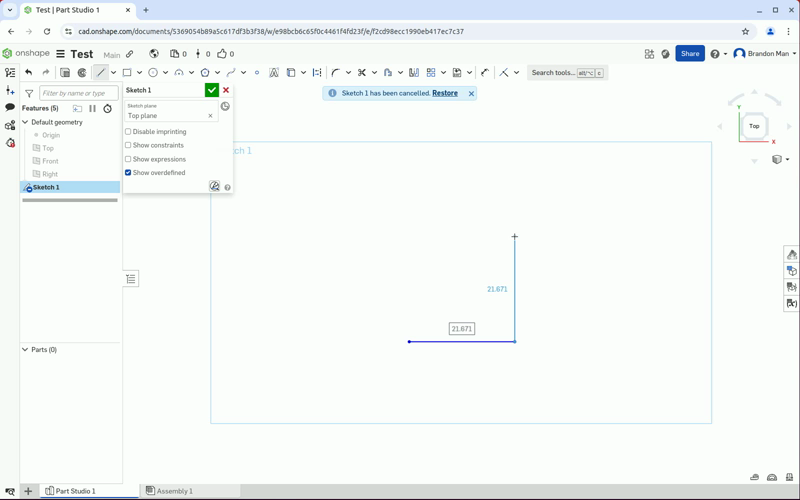
key_up(shift)
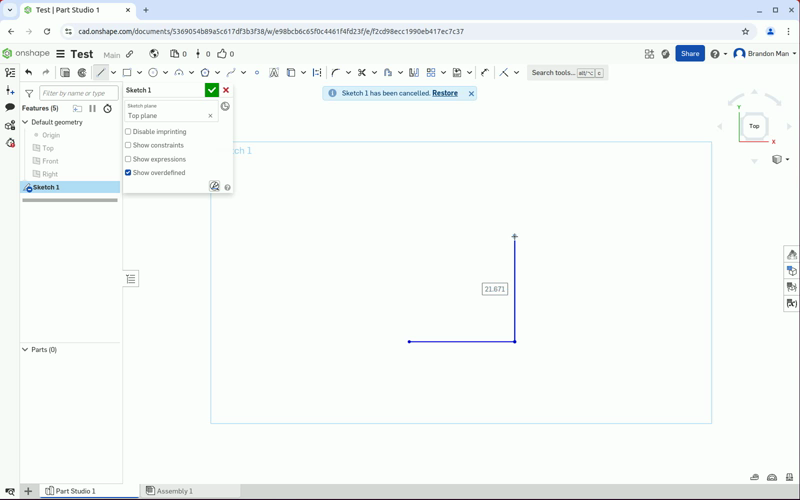
key_down(shift)
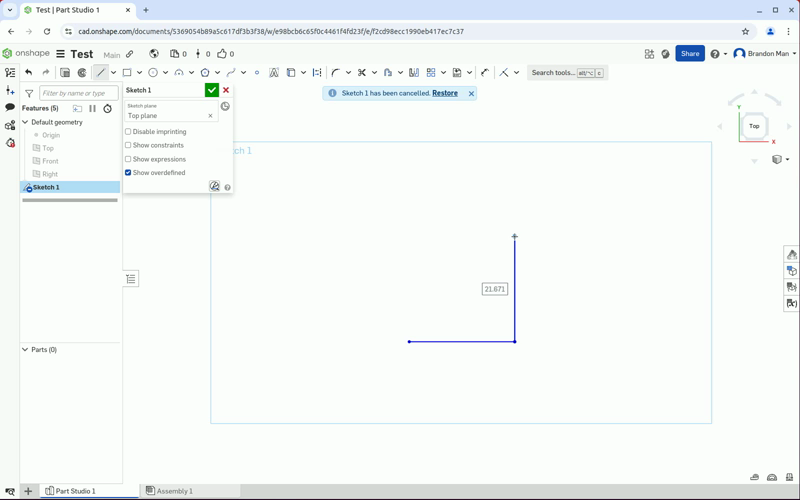
mouse_move(409, 236)
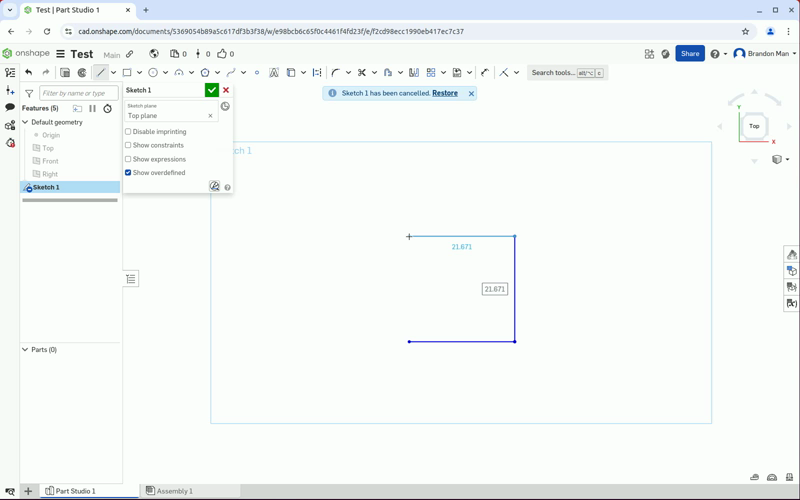
click(409, 236)
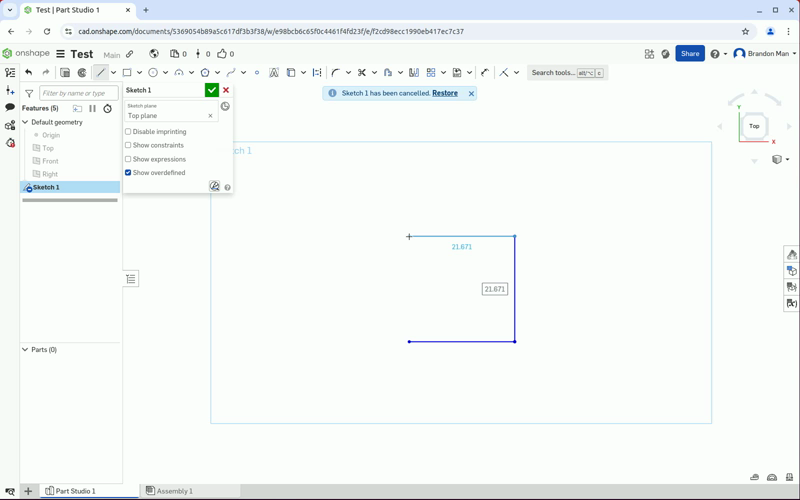
key_up(shift)
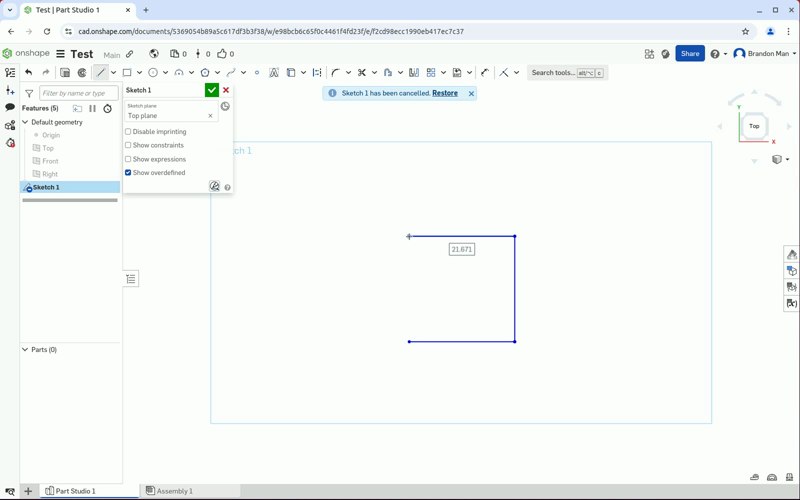
key_down(shift)
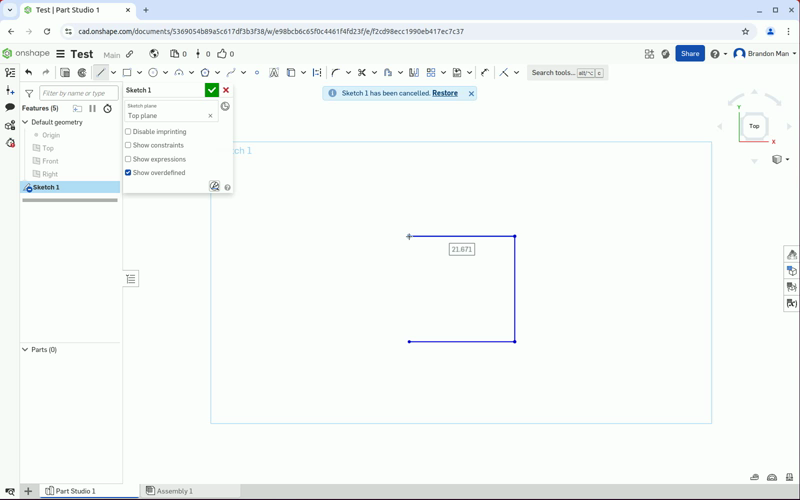
mouse_move(409, 341)
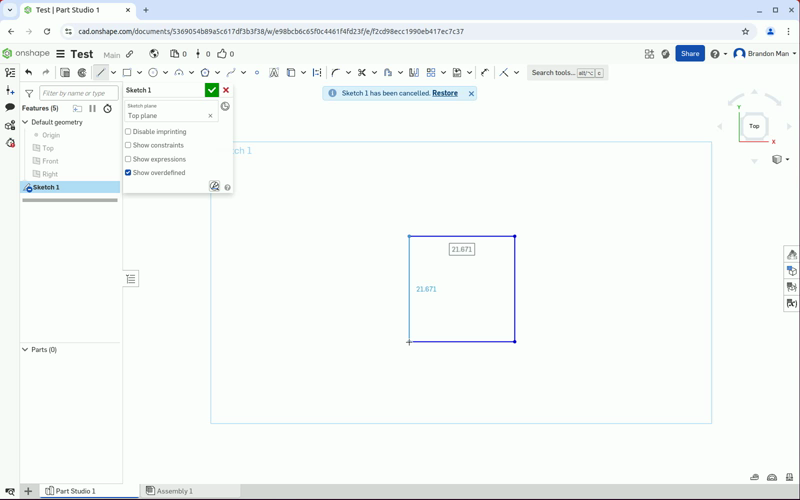
key_up(shift)
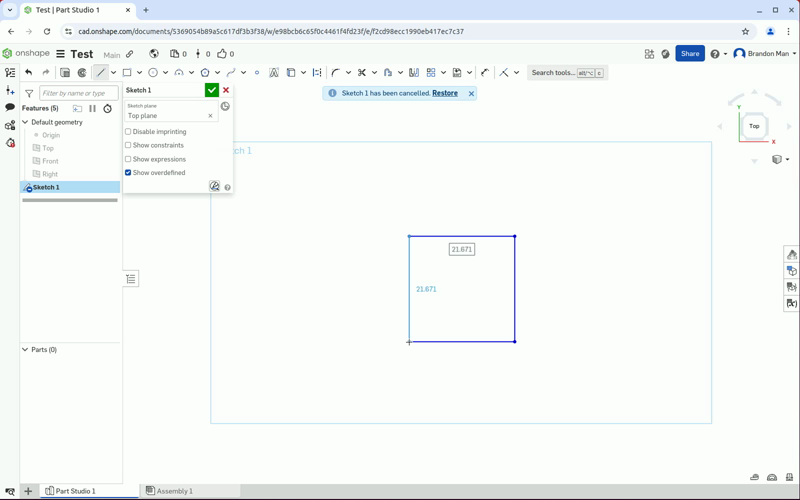
click(409, 341)
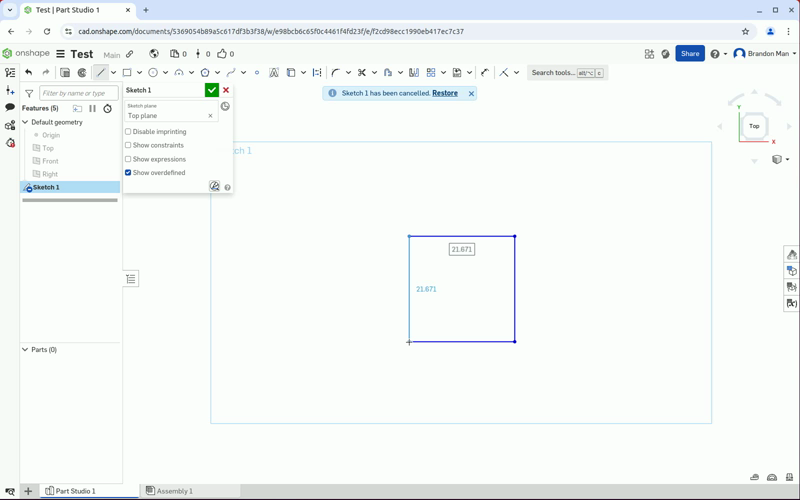
key(esc)
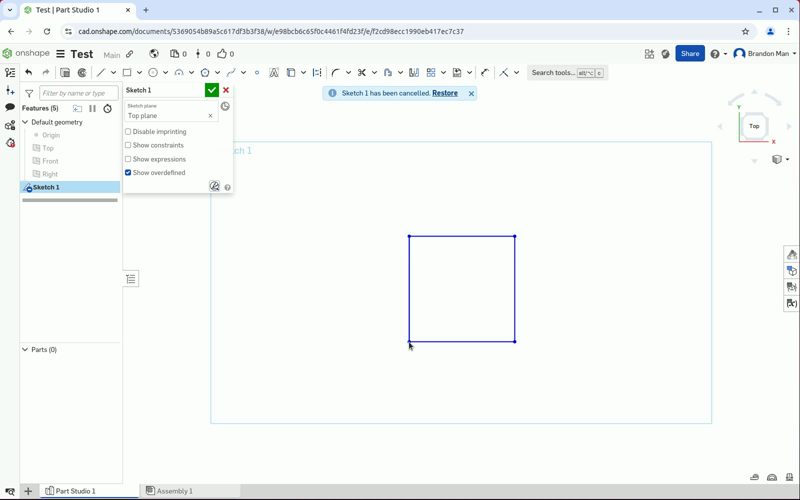
mouse_move(432, 288)
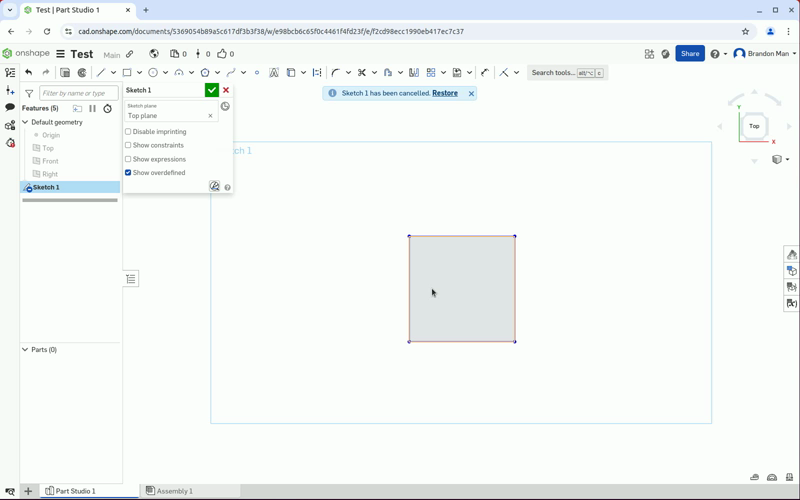
click(432, 288)
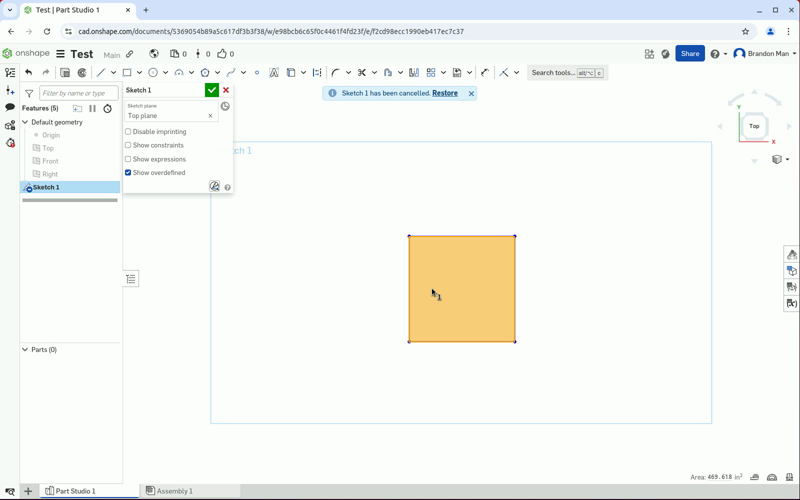
mouse_move(73, 352)
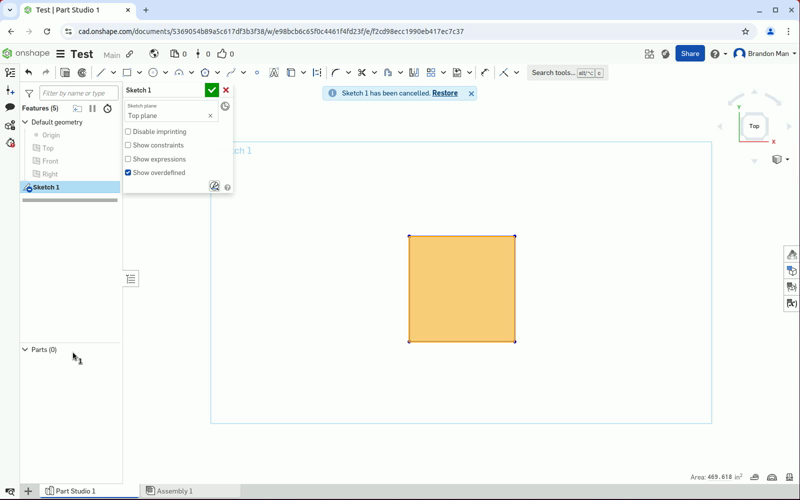
key(shift+y)
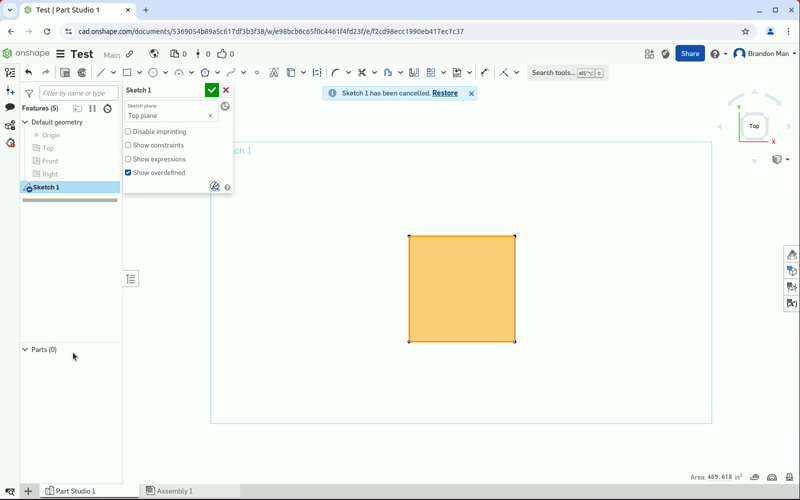
key(shift+e)
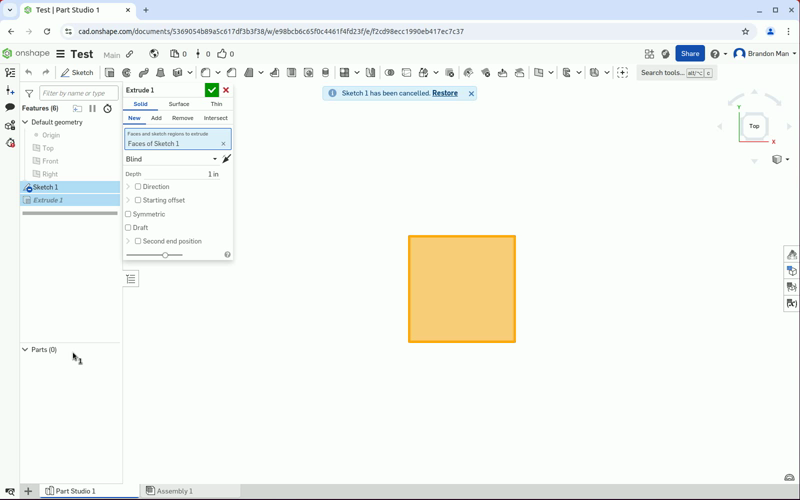
mouse_move(143, 106)
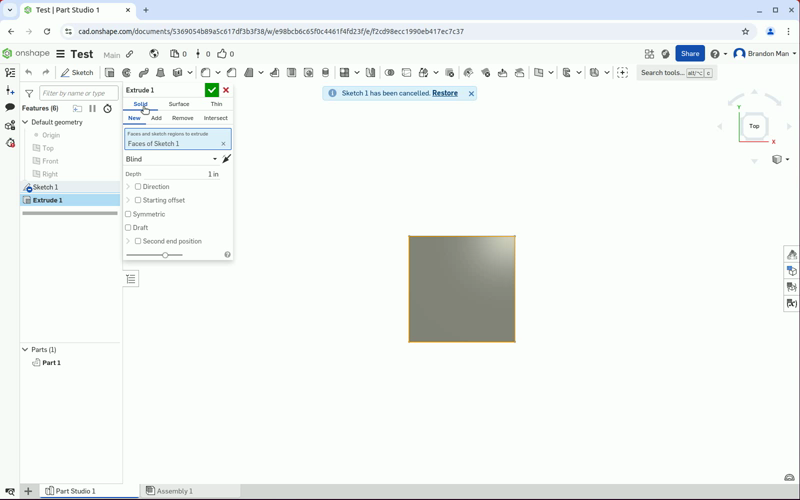
click(143, 106)
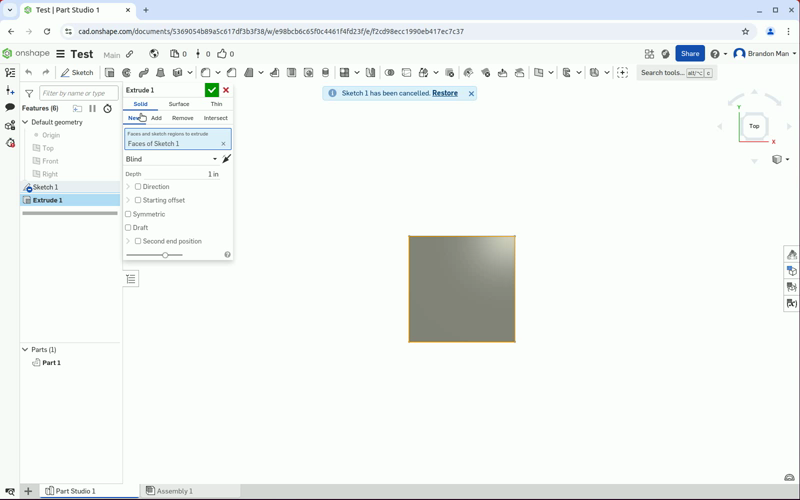
mouse_move(137, 120)
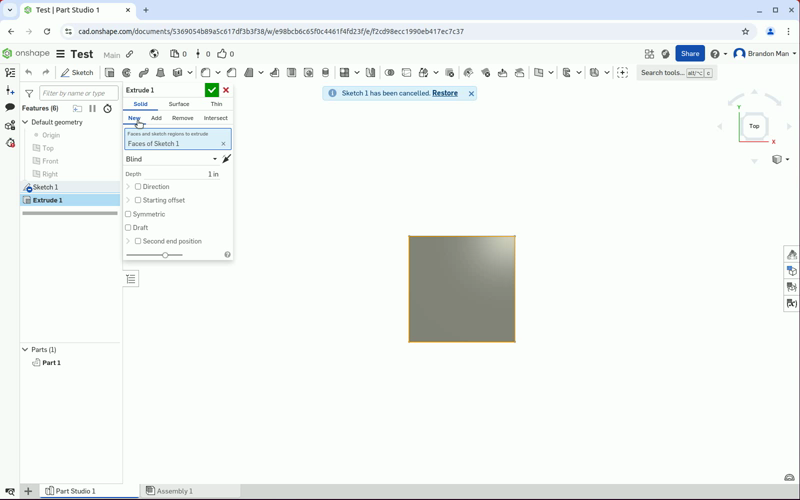
click(137, 120)
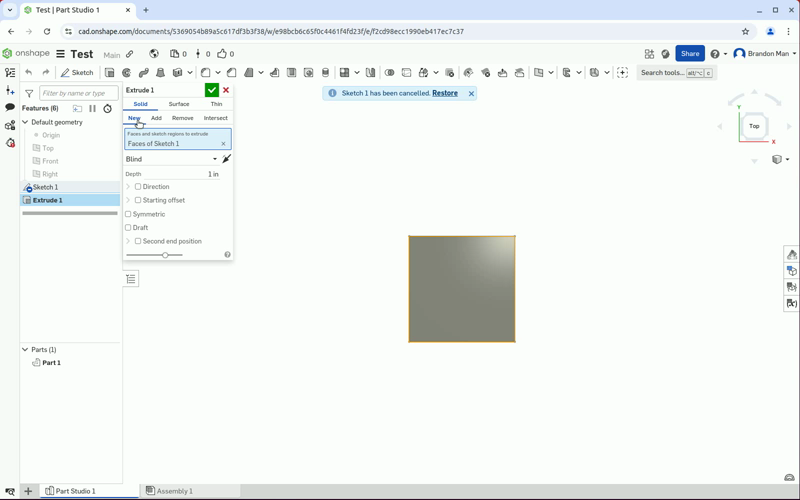
key(tab, 4)
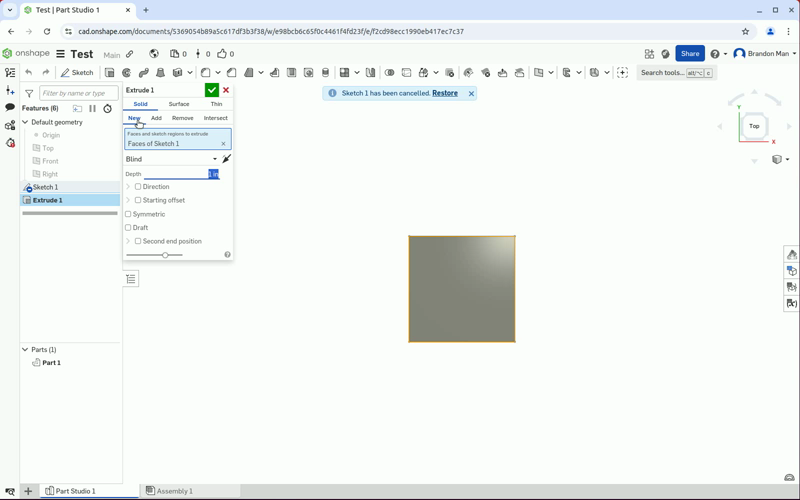
text(20.22)
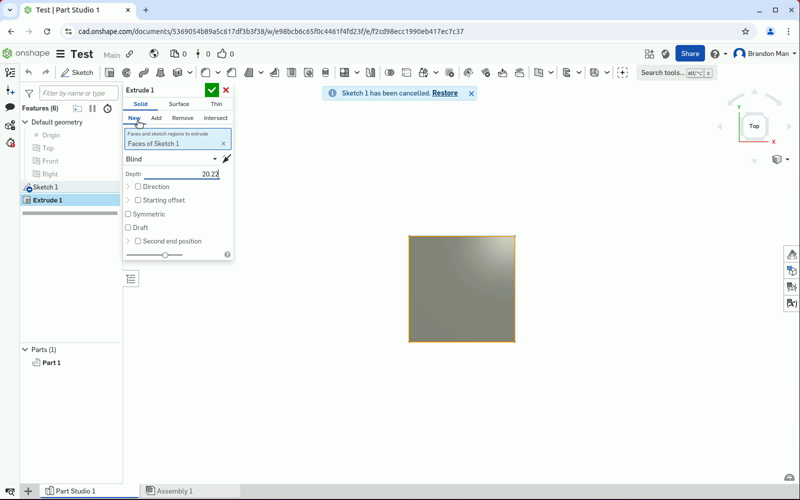
key(enter)
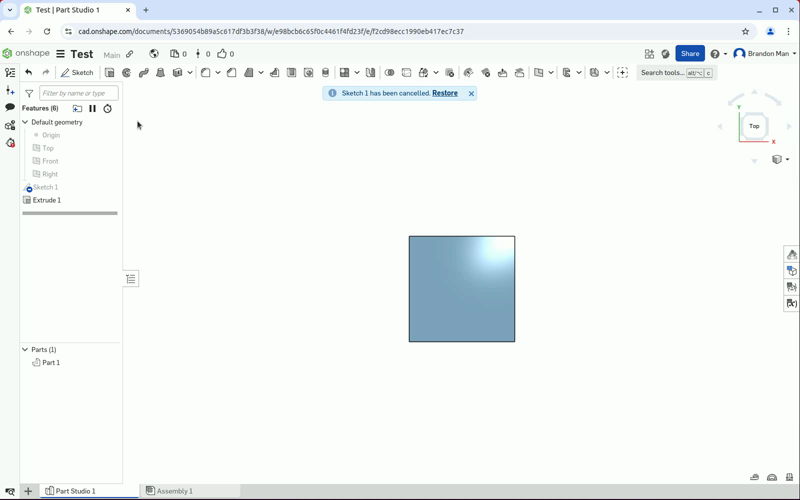
key(shift+h)
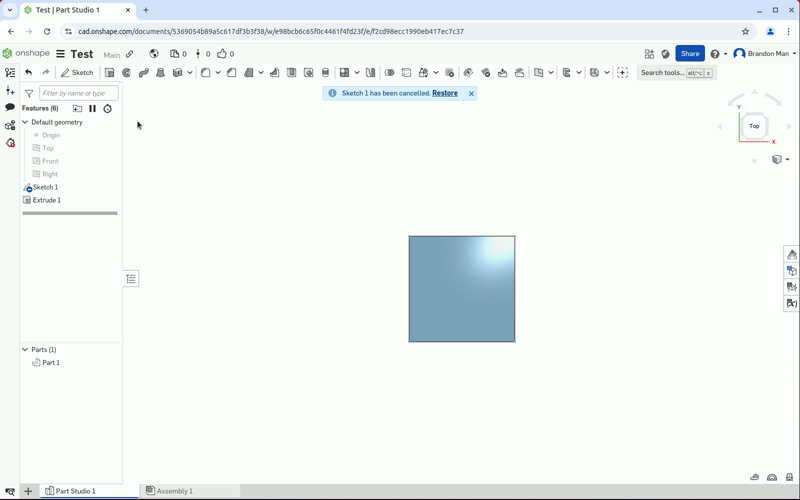
key(shift+h)
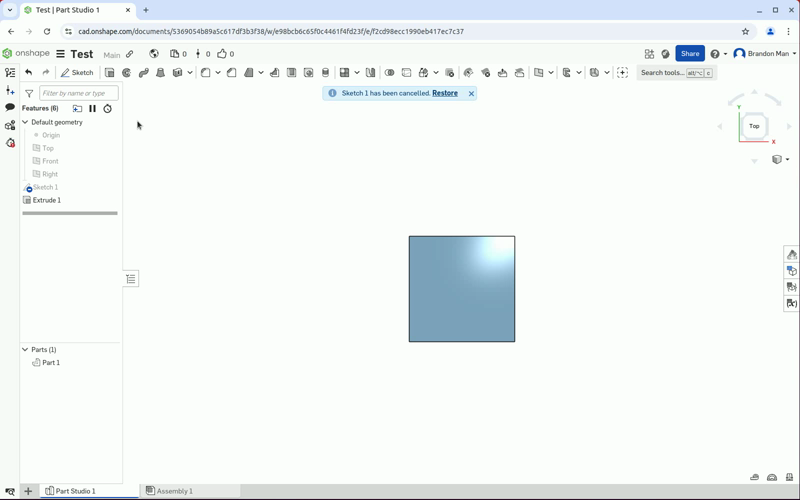
mouse_move(73, 189)
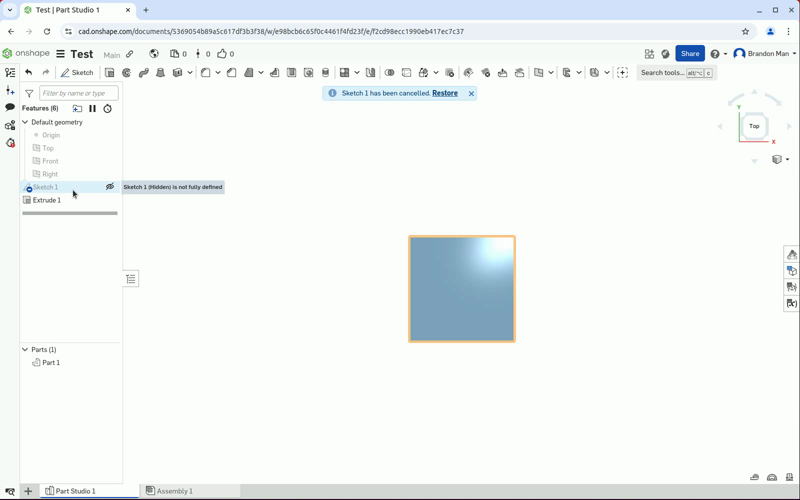
click(73, 189)
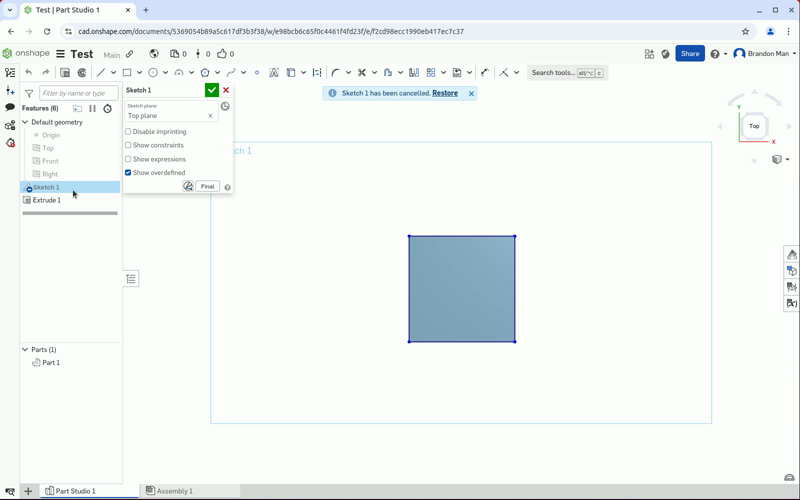
mouse_move(229, 92)
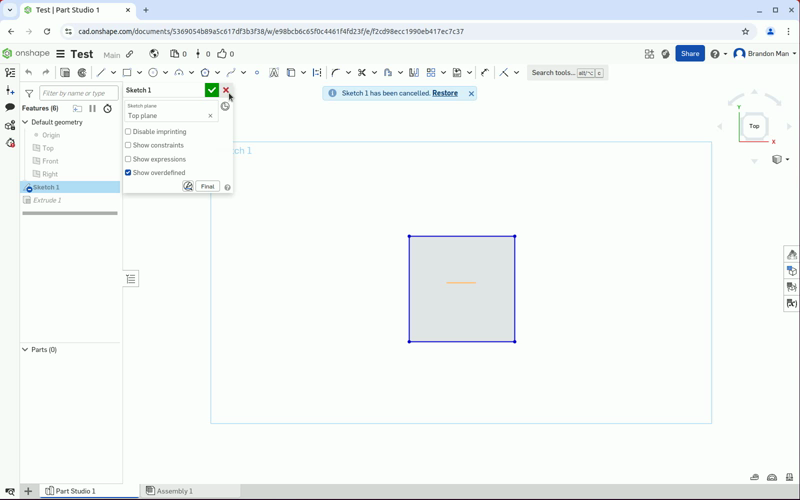
click(229, 92)
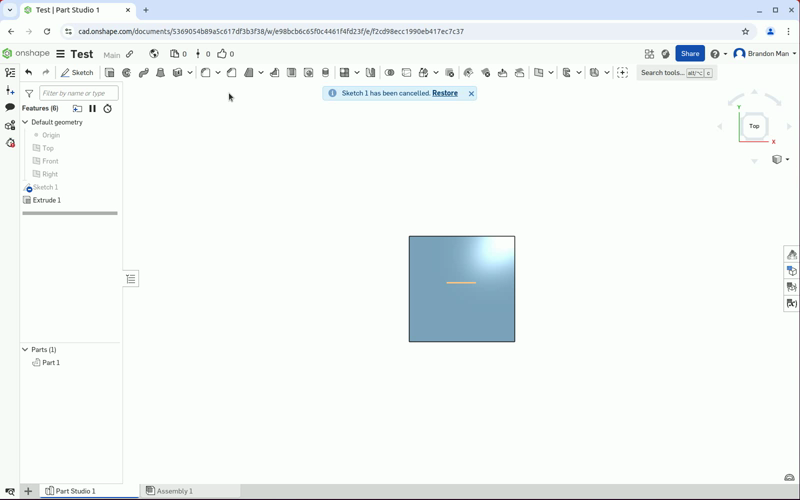
mouse_move(73, 352)
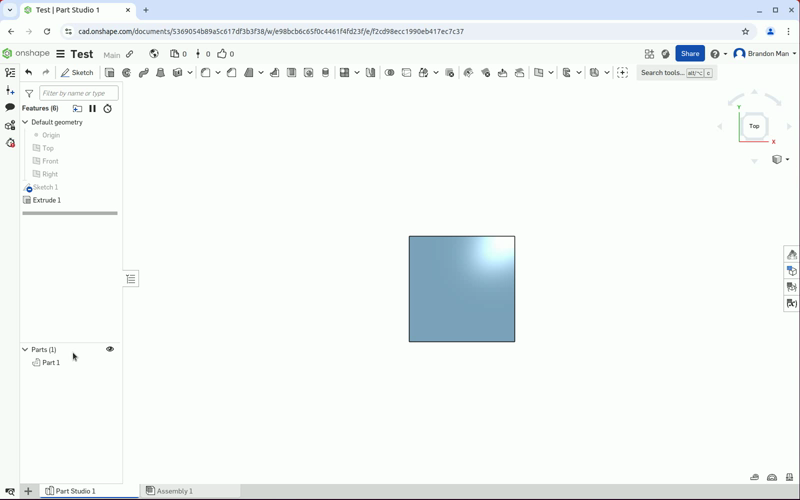
key(y)
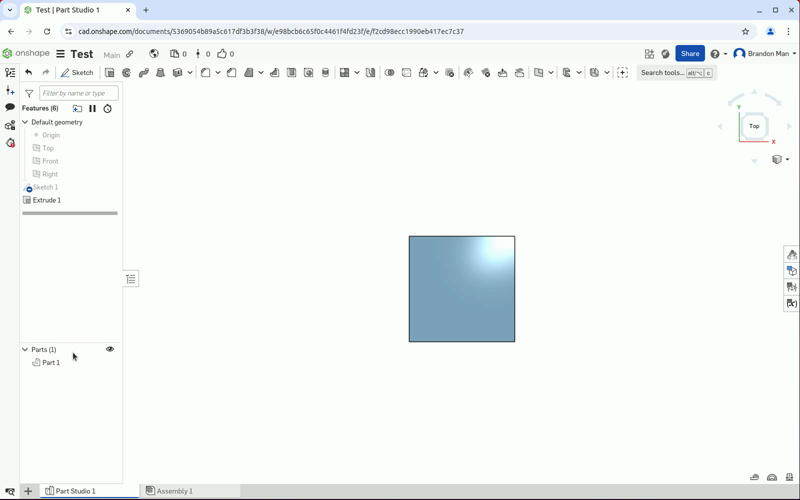
key(shift+p)
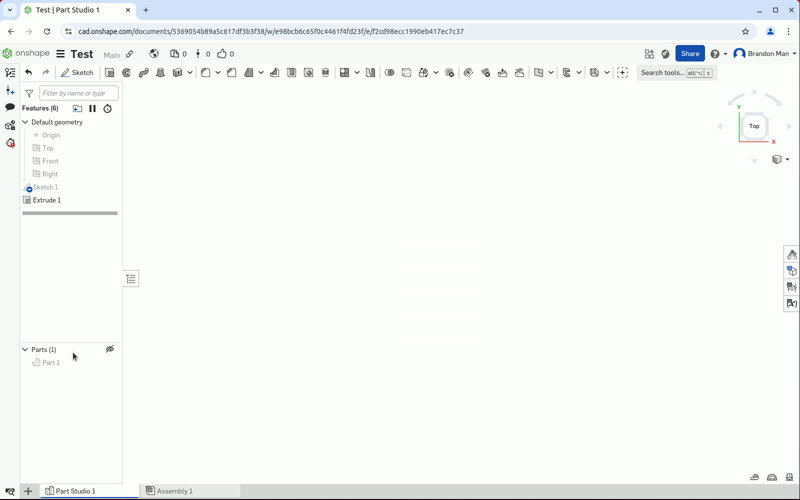
key(space)
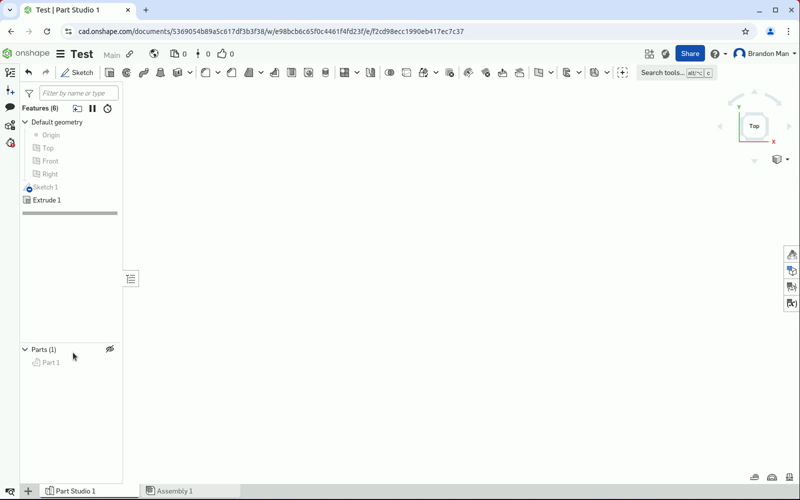
key_down(shift)
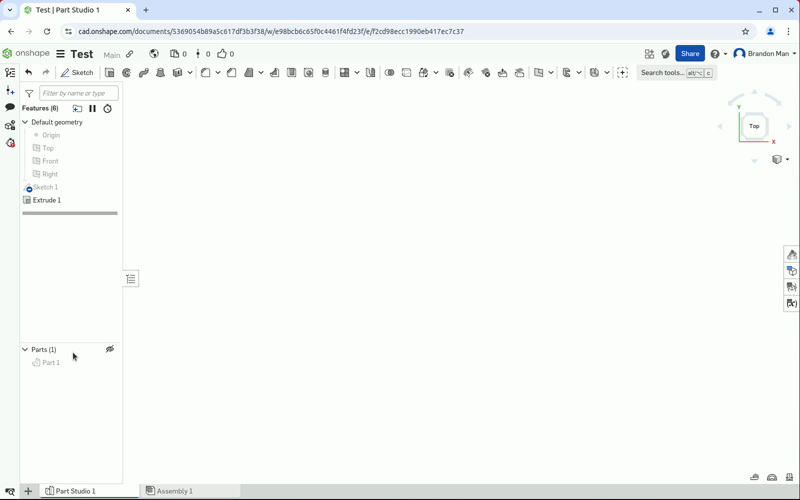
key(up)
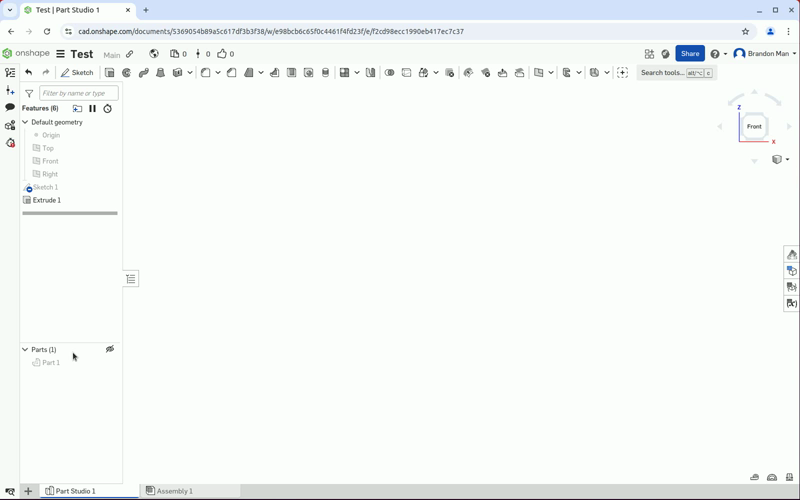
key_up(shift)
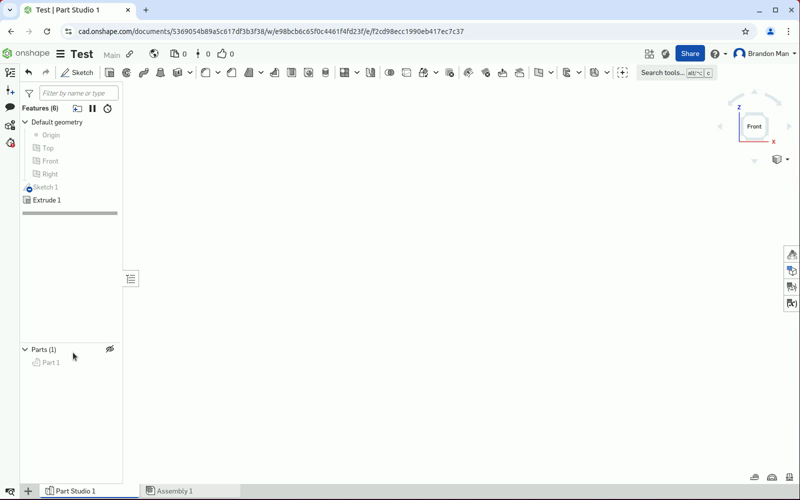
key(space)
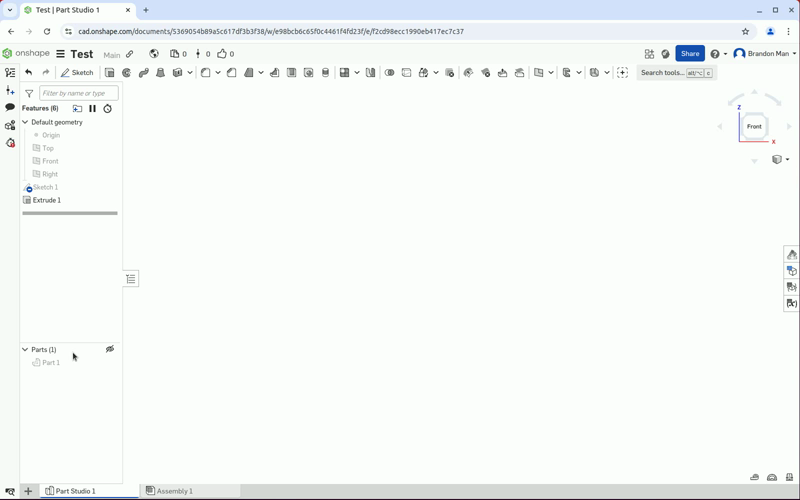
key_down(shift)
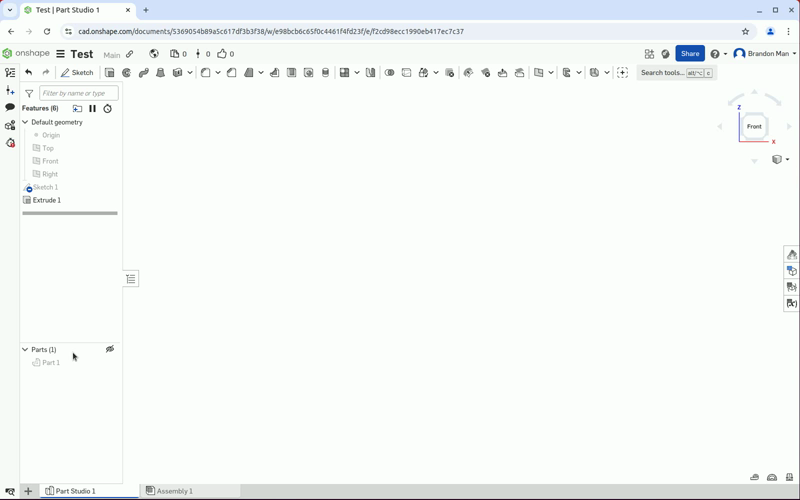
key(left)
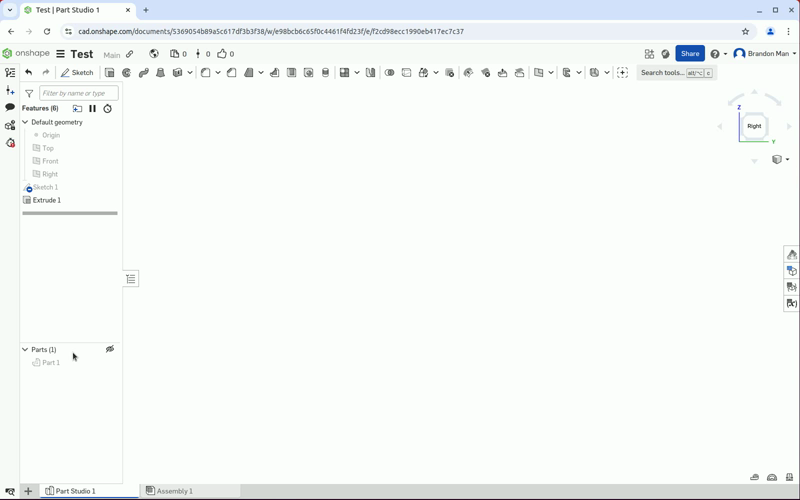
key_up(shift)
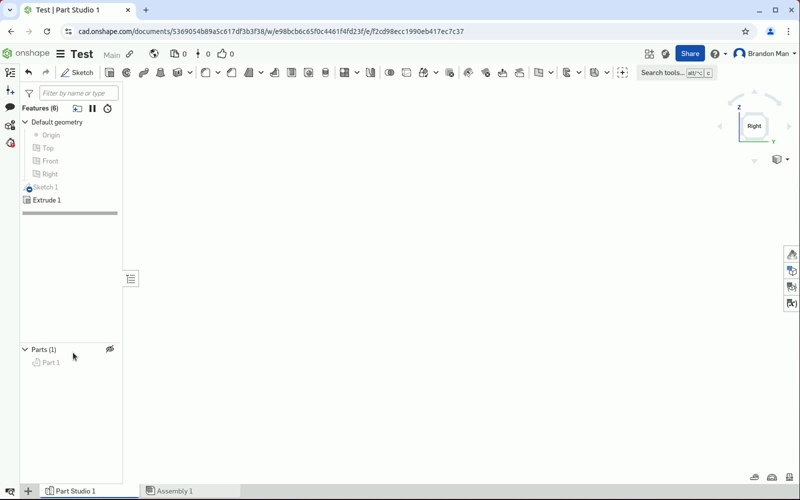
mouse_move(73, 352)
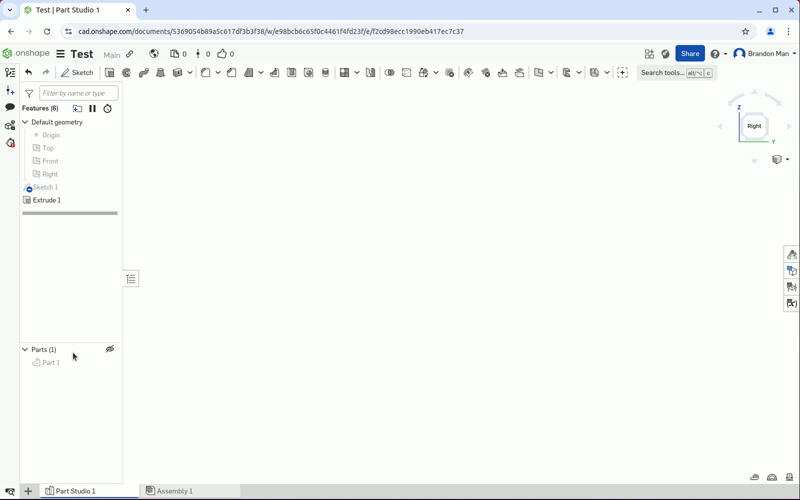
key(shift+y)
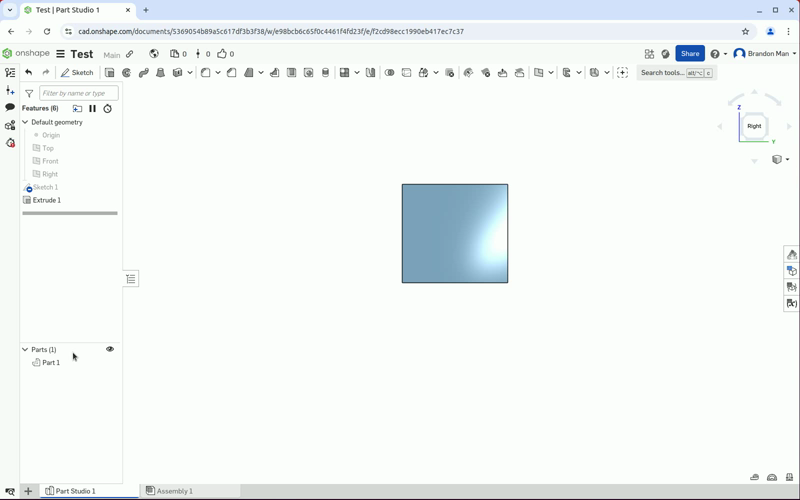
mouse_move(541, 75)
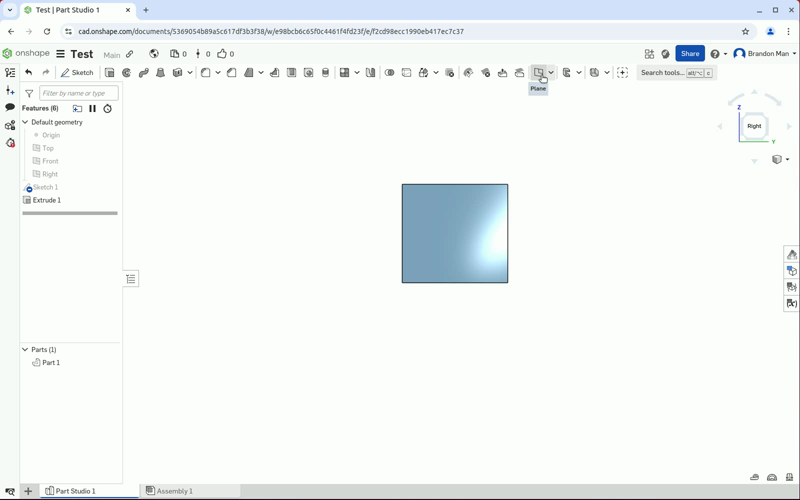
click(541, 75)
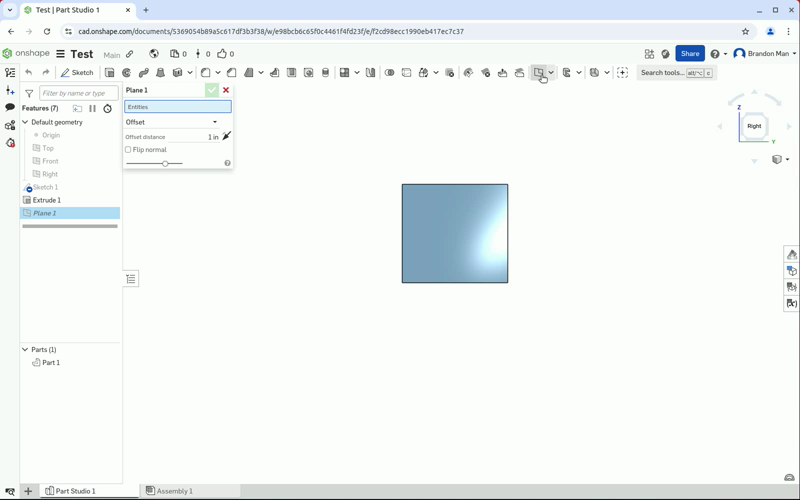
mouse_move(73, 176)
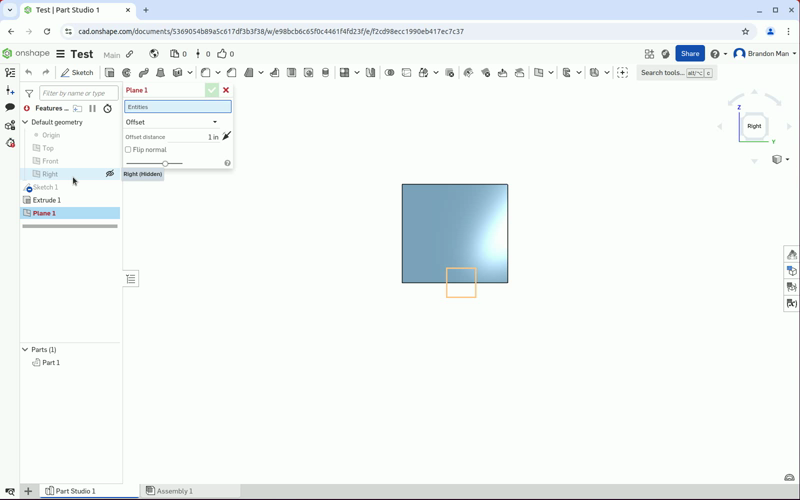
click(73, 176)
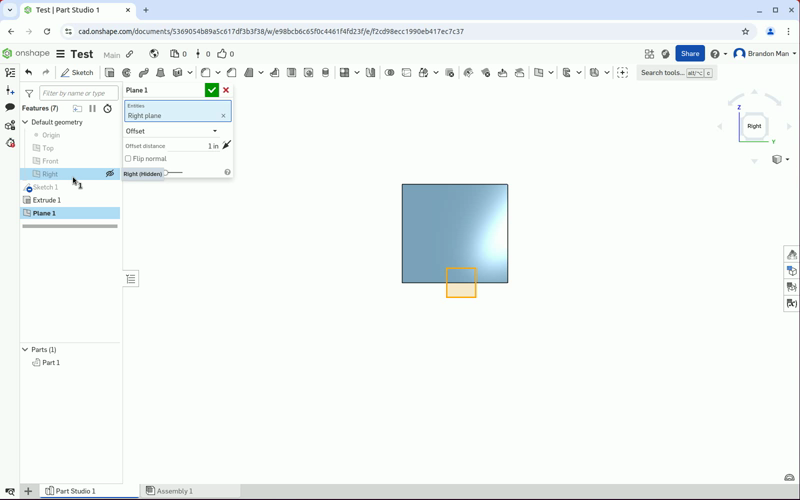
key(tab, 2)
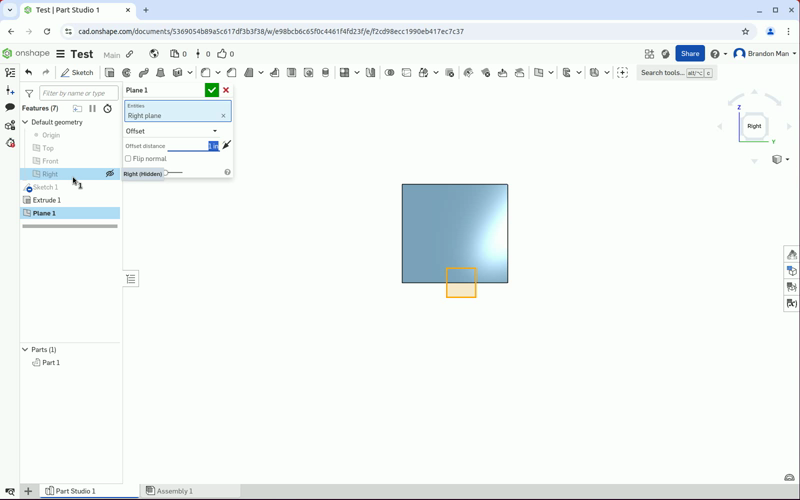
text(10.599)
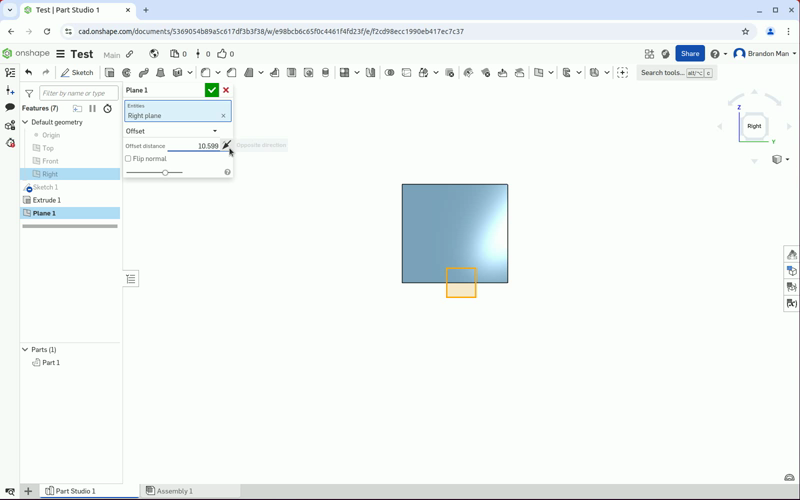
mouse_move(229, 147)
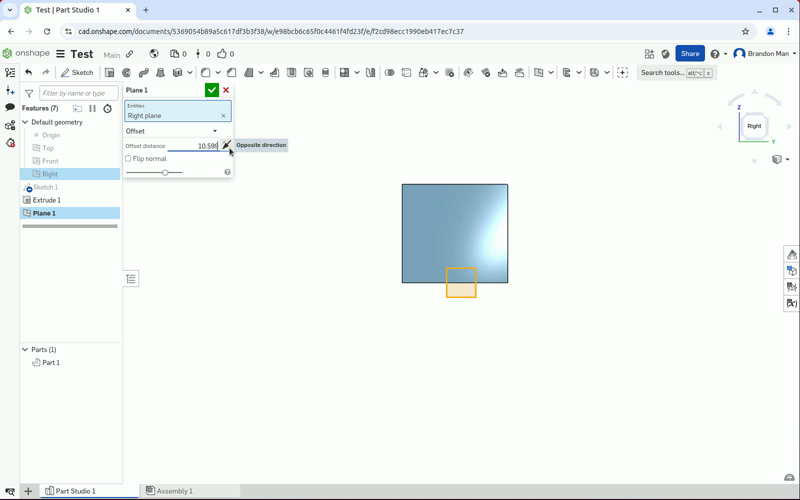
click(229, 147)
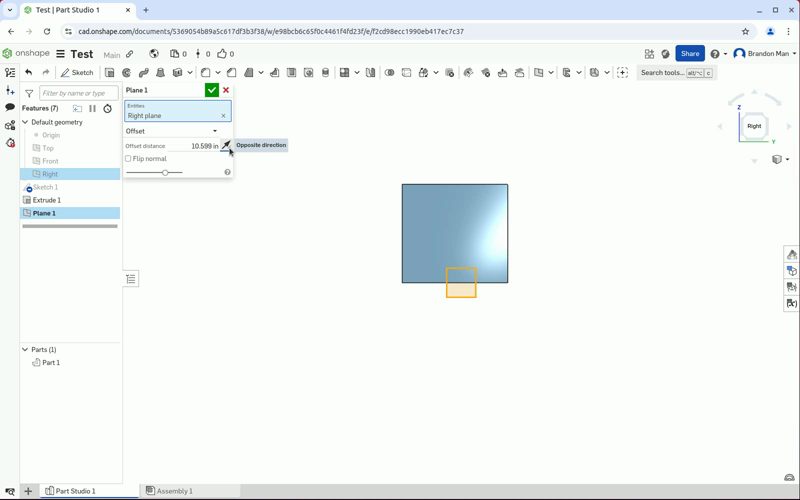
key(enter, 2)
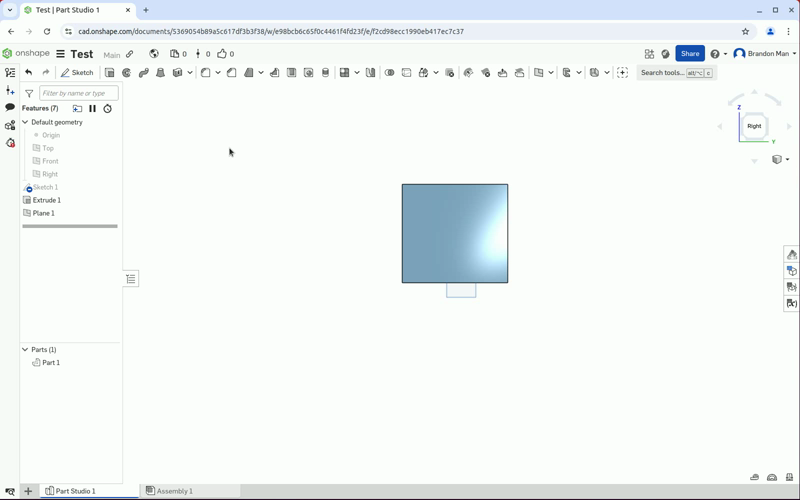
key(shift+s)
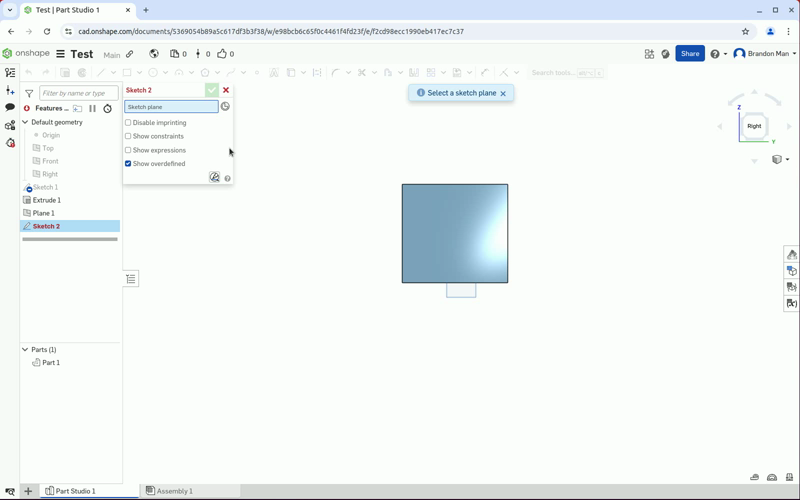
mouse_move(73, 215)
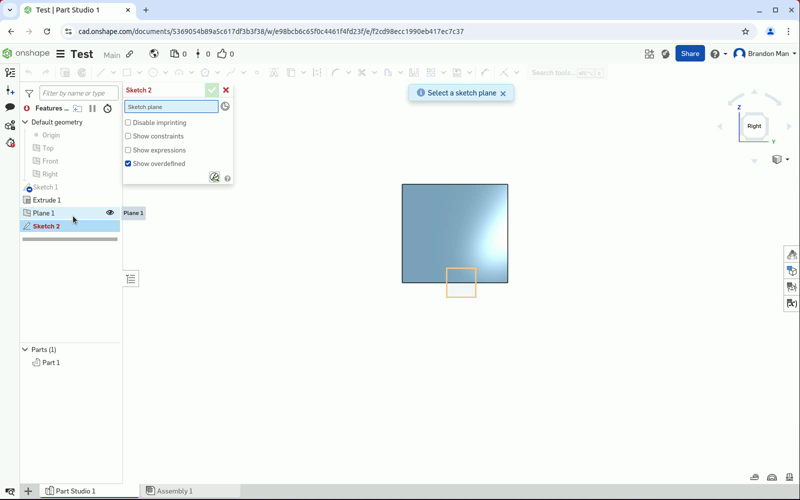
click(73, 215)
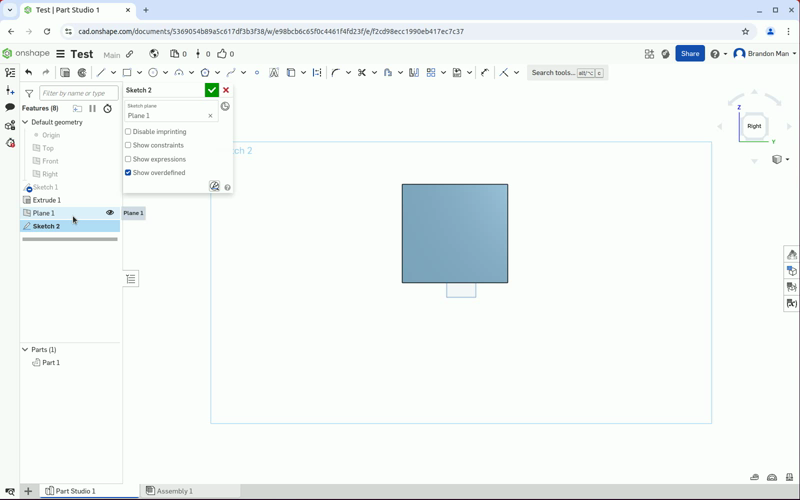
mouse_move(73, 352)
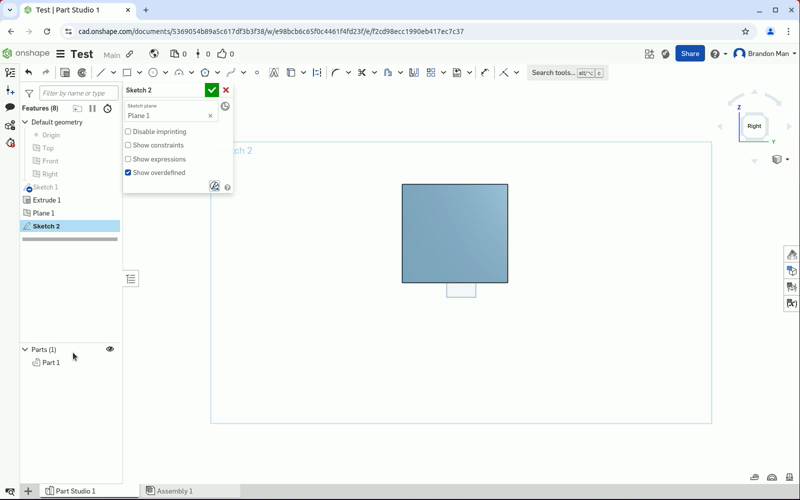
key(y)
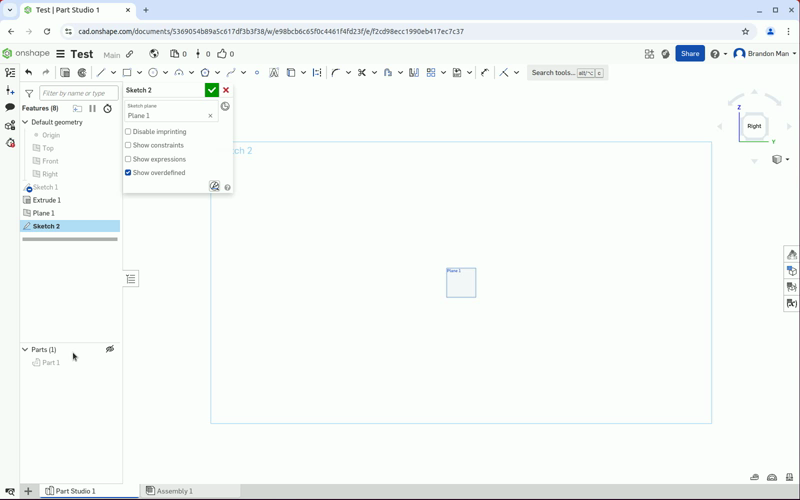
key(l)
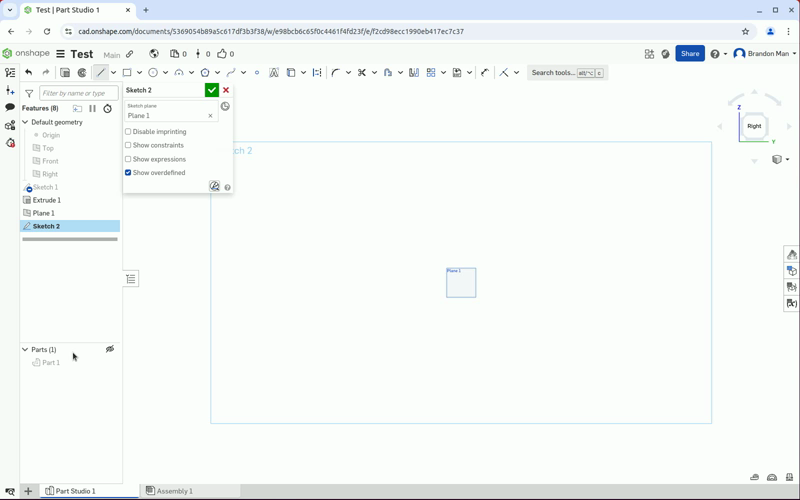
key_down(shift)
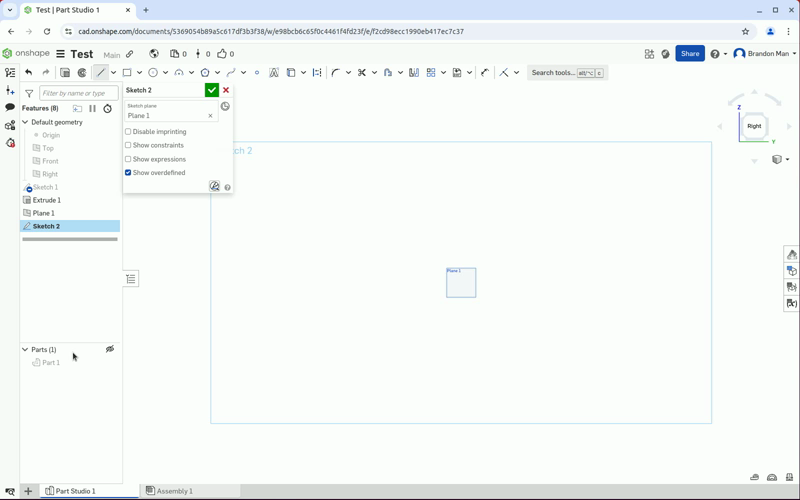
mouse_move(401, 184)
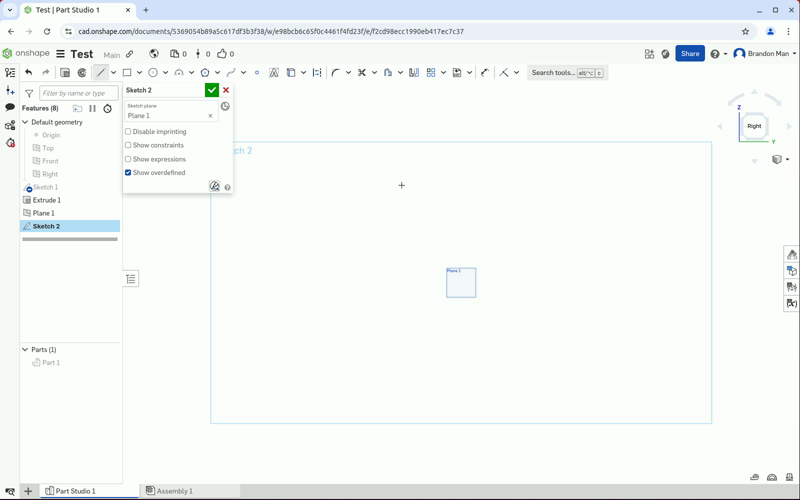
click(401, 184)
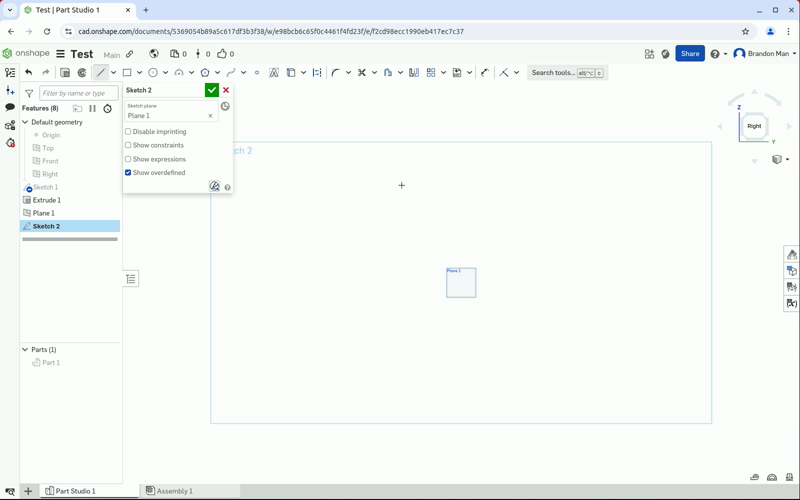
key_up(shift)
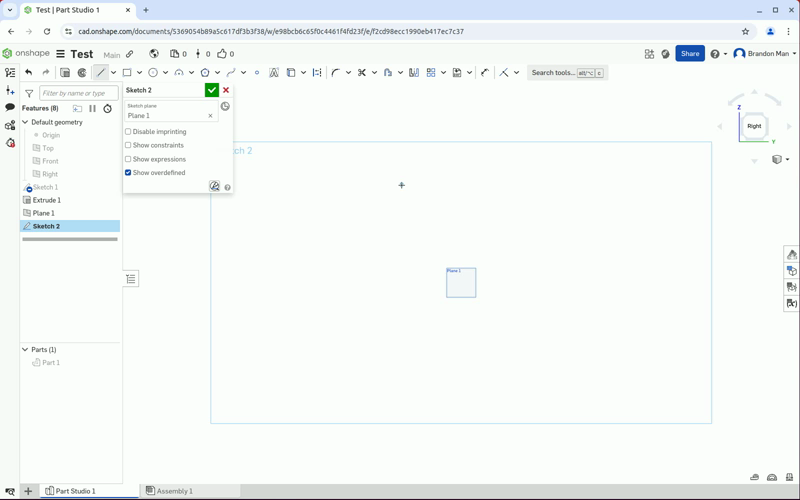
key_down(shift)
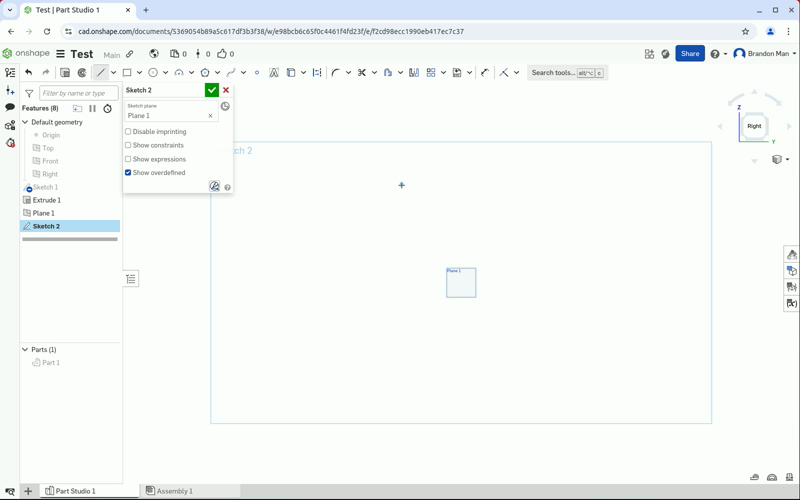
mouse_move(507, 184)
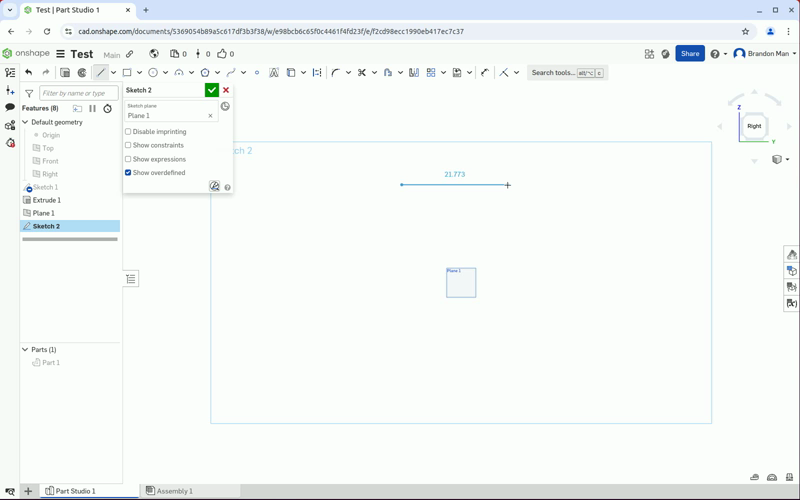
click(507, 184)
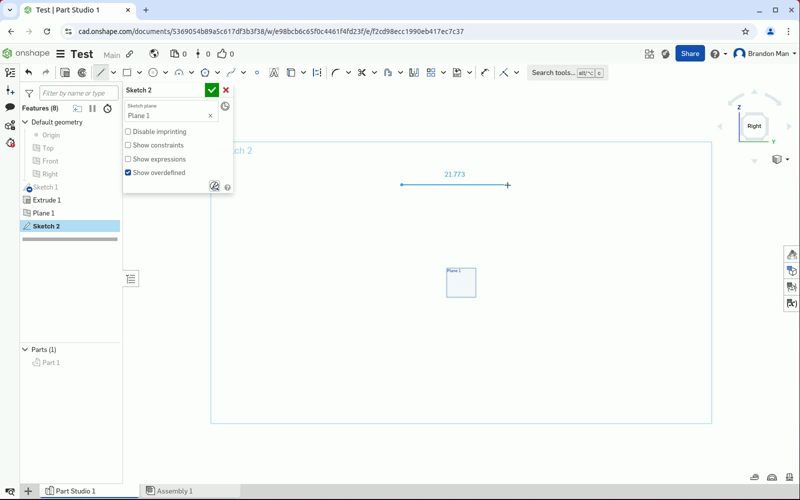
key_up(shift)
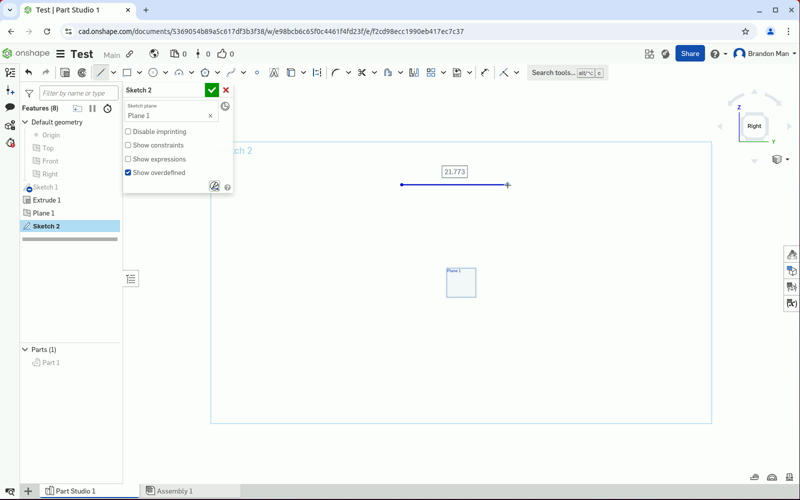
key_down(shift)
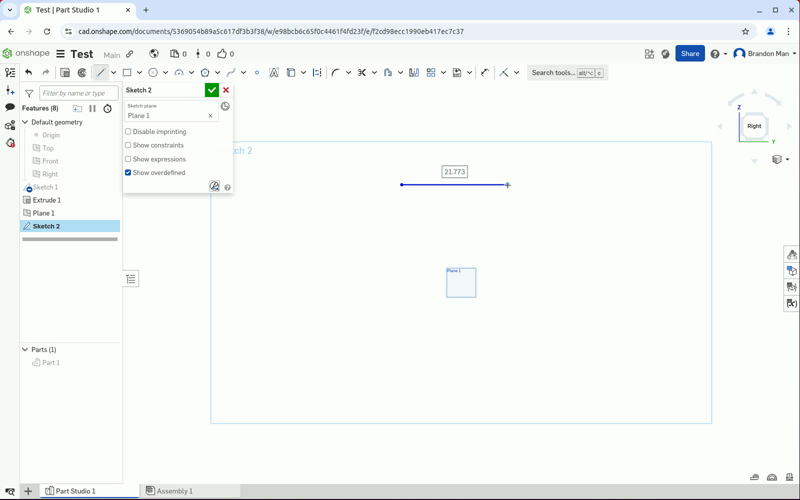
mouse_move(537, 184)
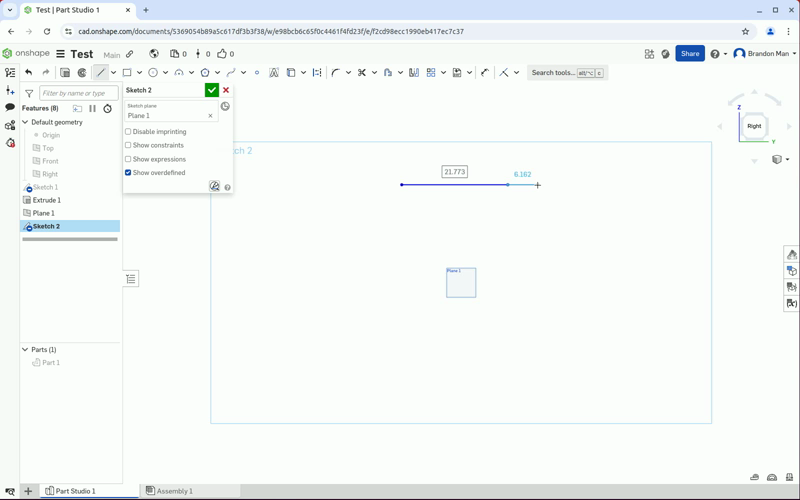
mouse_move(461, 171)
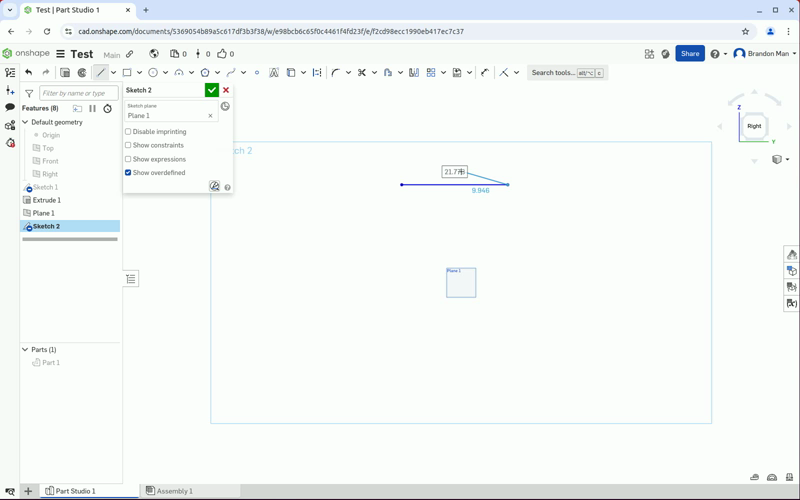
click(461, 171)
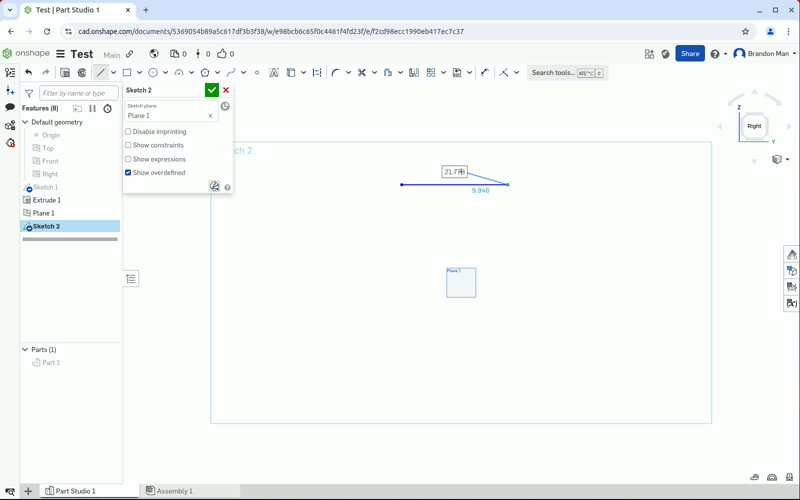
key_up(shift)
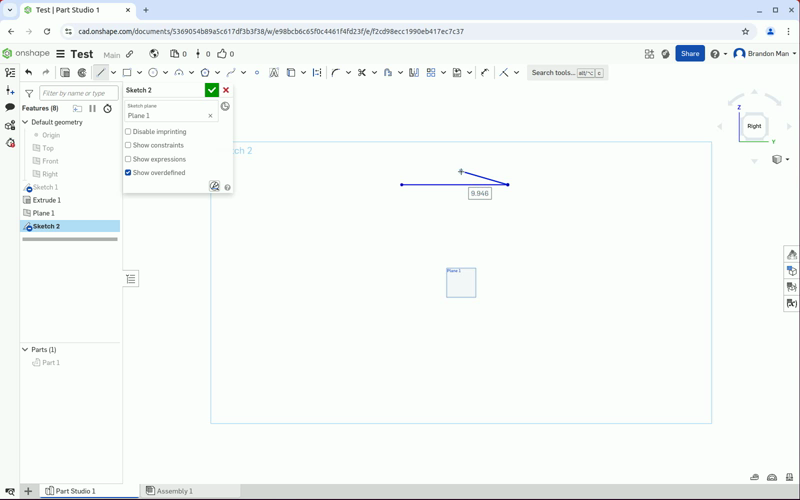
key_down(shift)
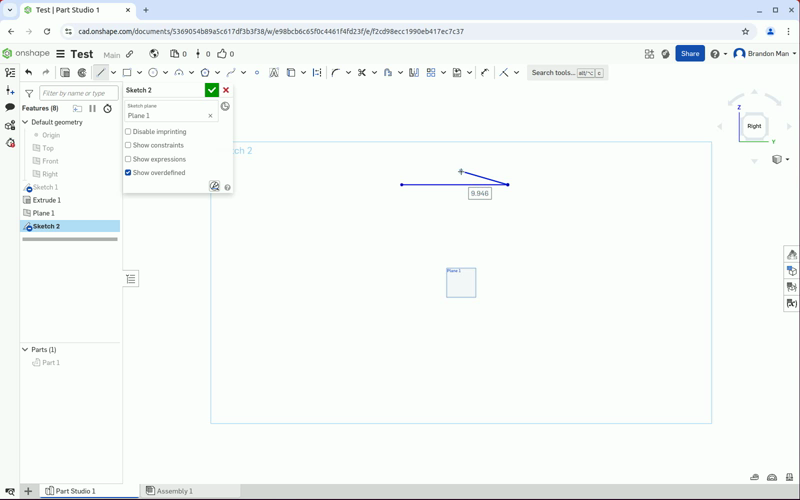
mouse_move(401, 184)
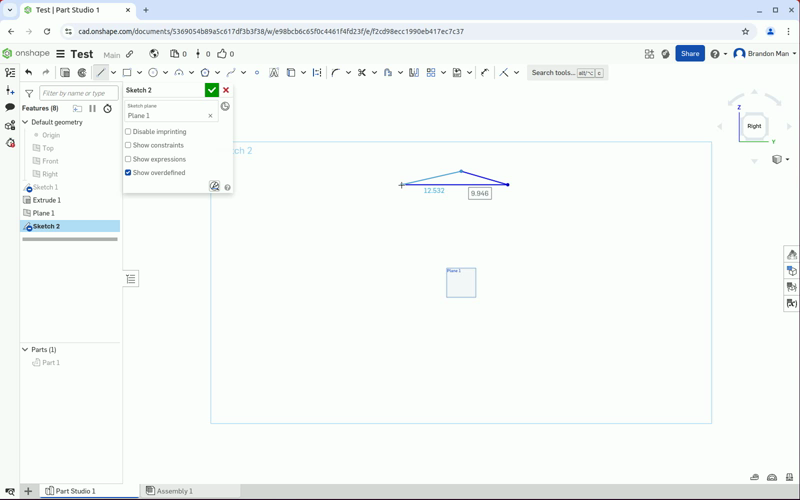
key_up(shift)
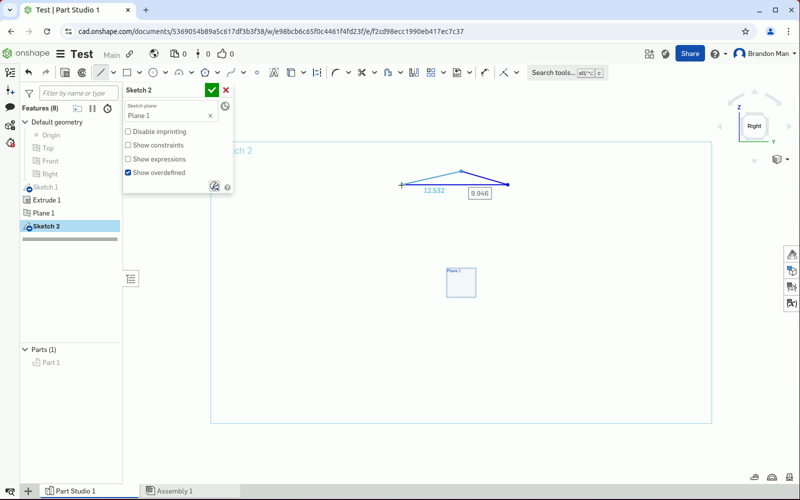
click(401, 184)
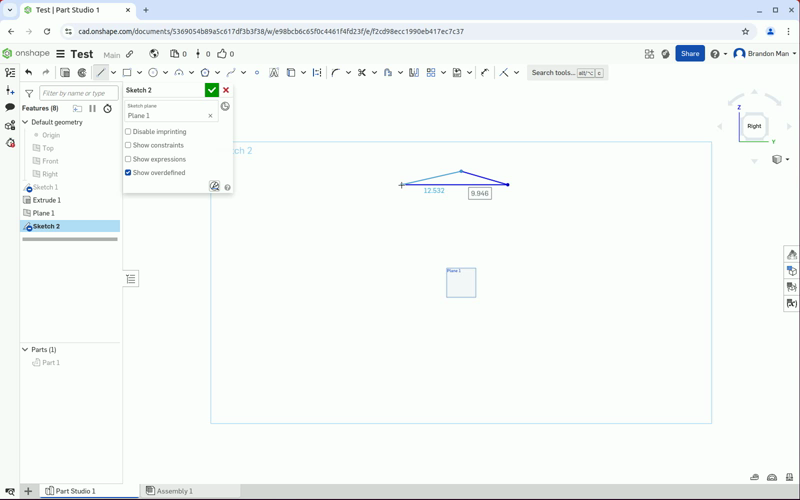
key(esc)
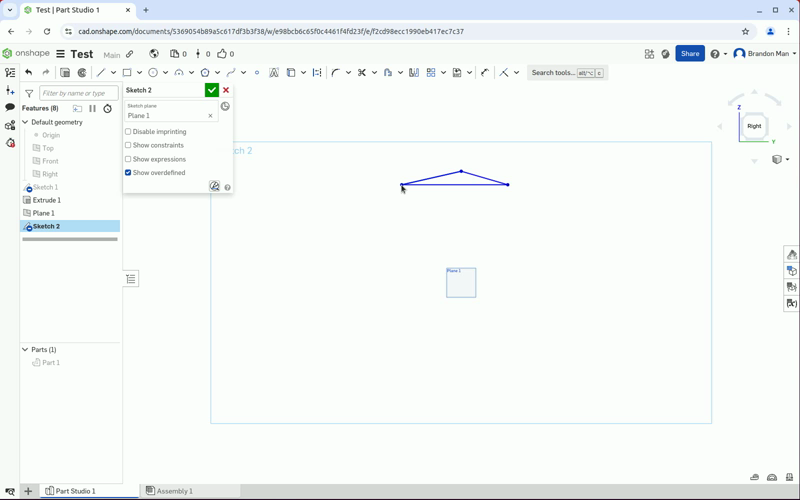
mouse_move(458, 172)
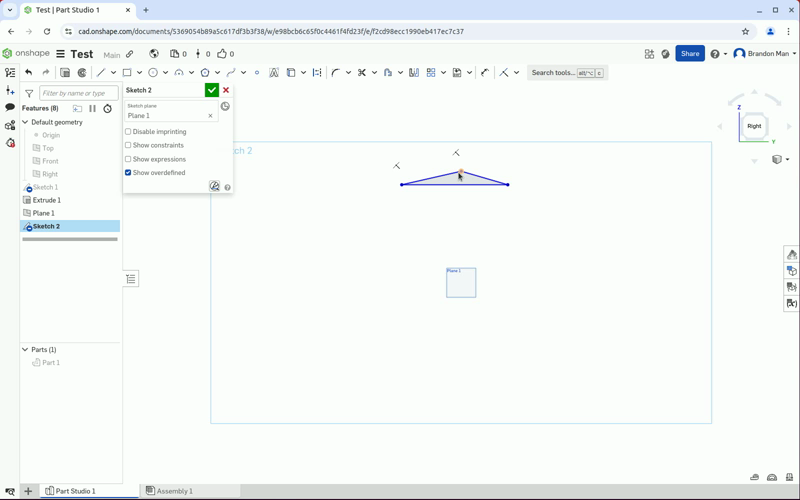
scroll(6)
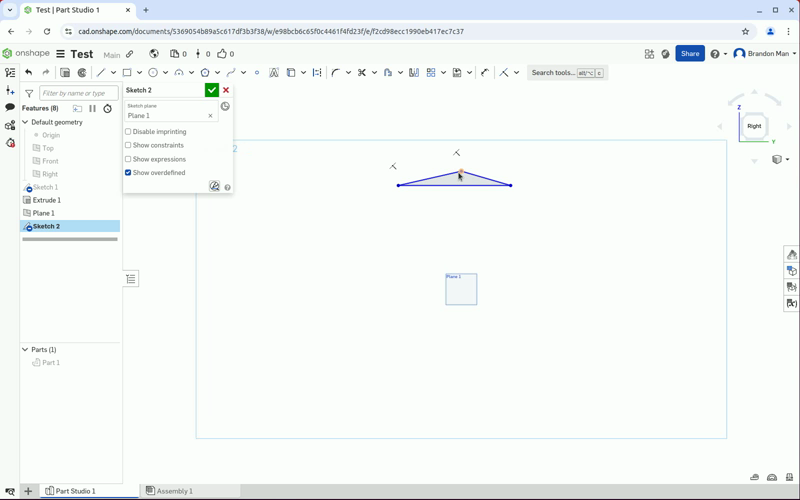
scroll(6)
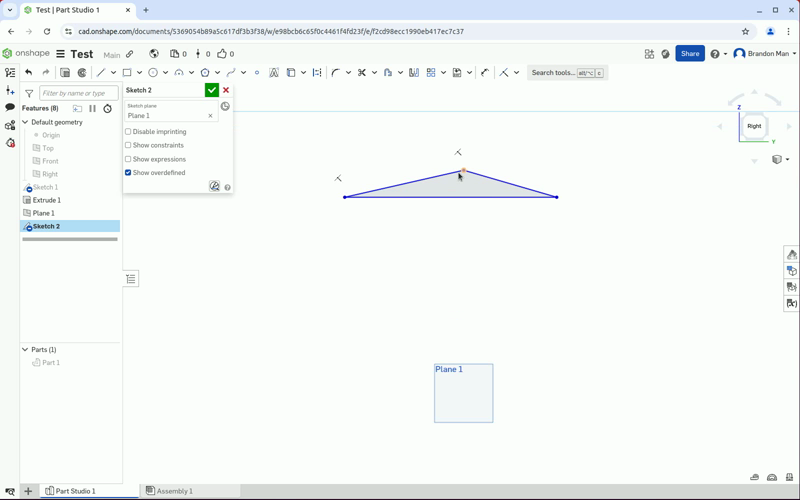
scroll(6)
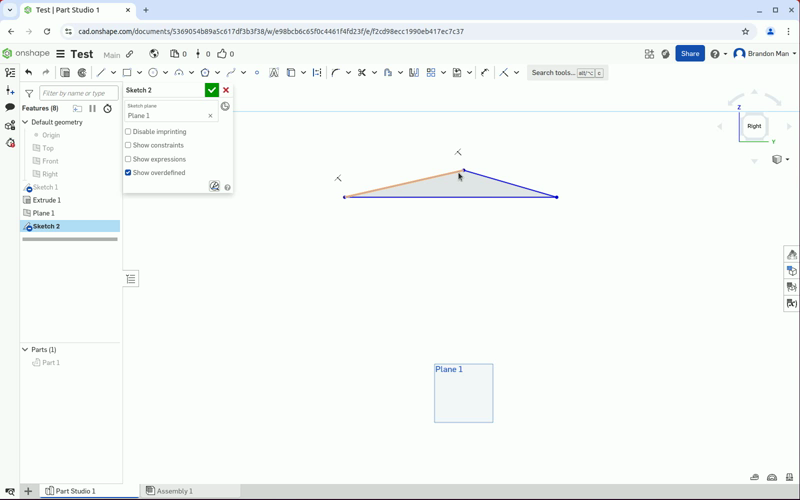
scroll(6)
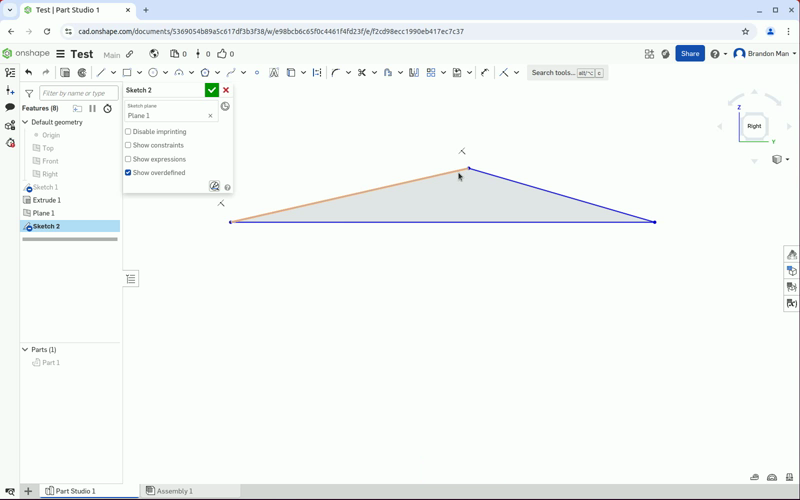
scroll(6)
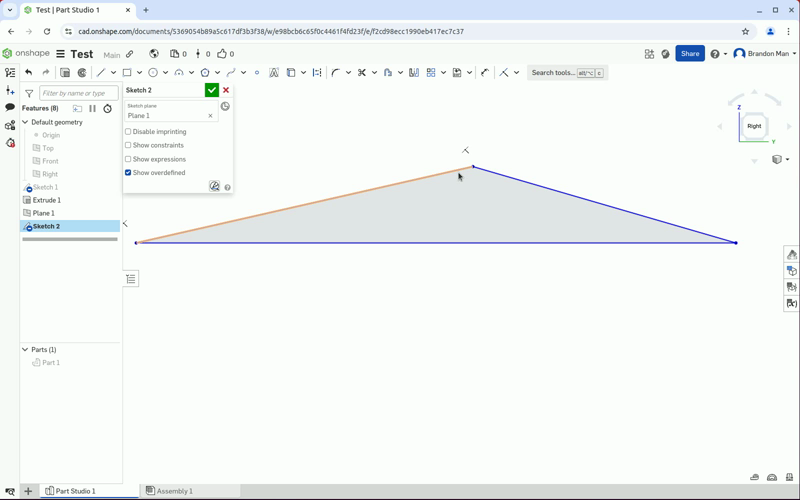
scroll(6)
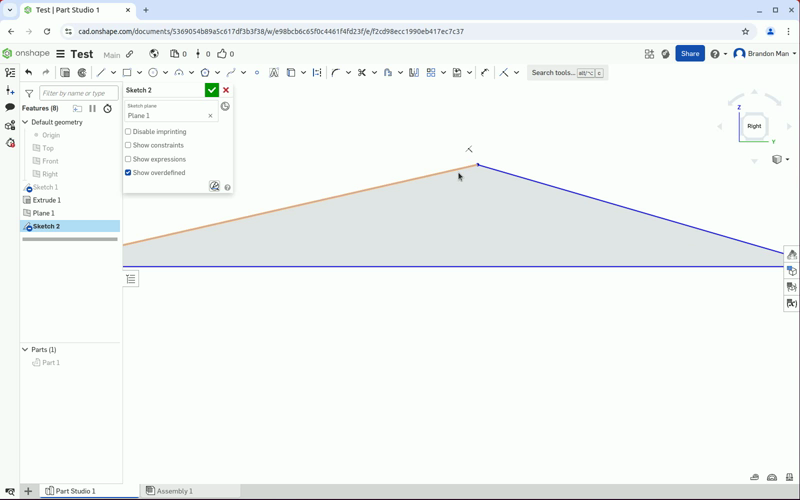
scroll(6)
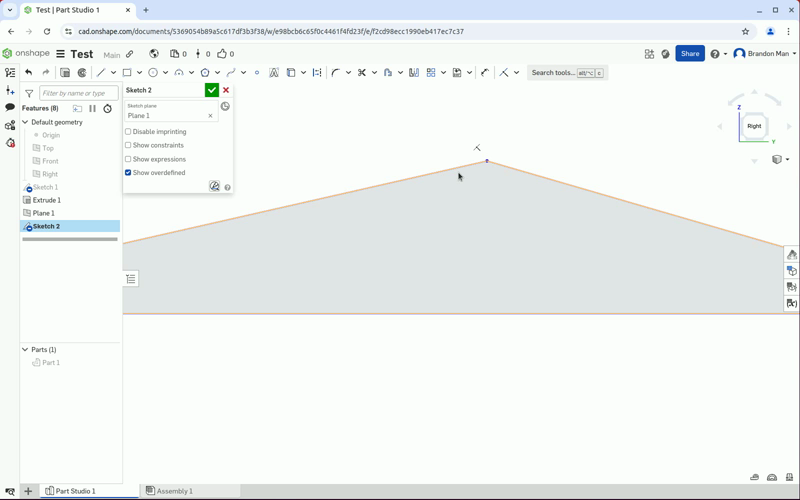
click(458, 172)
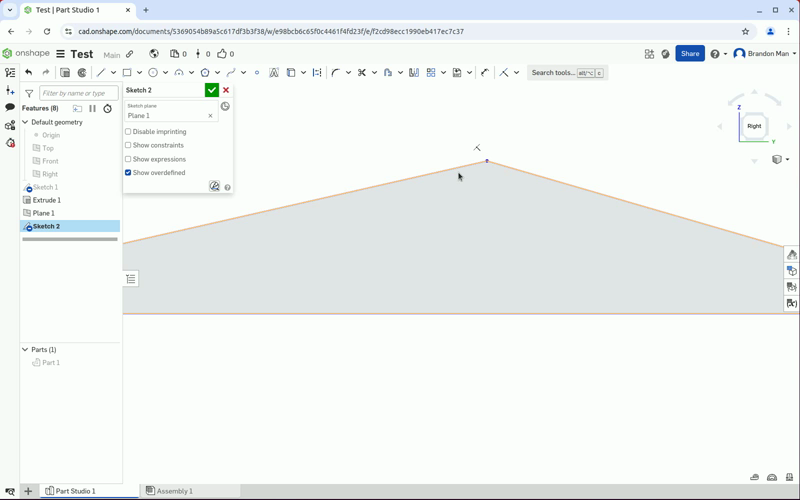
scroll(-6)
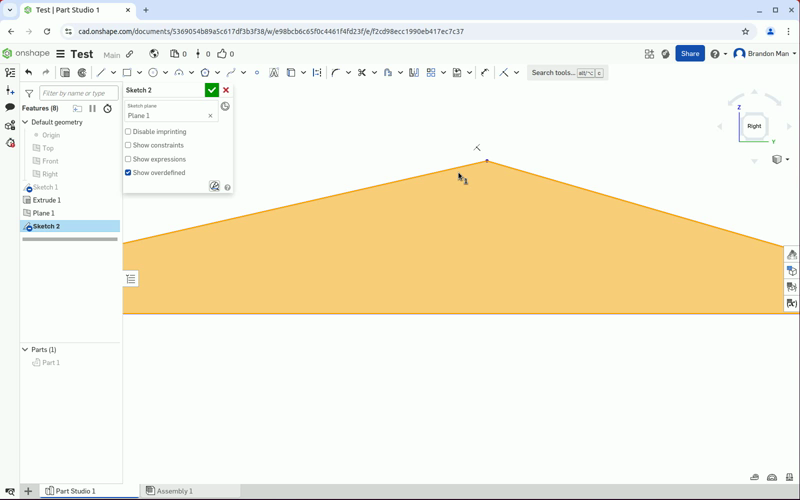
scroll(-6)
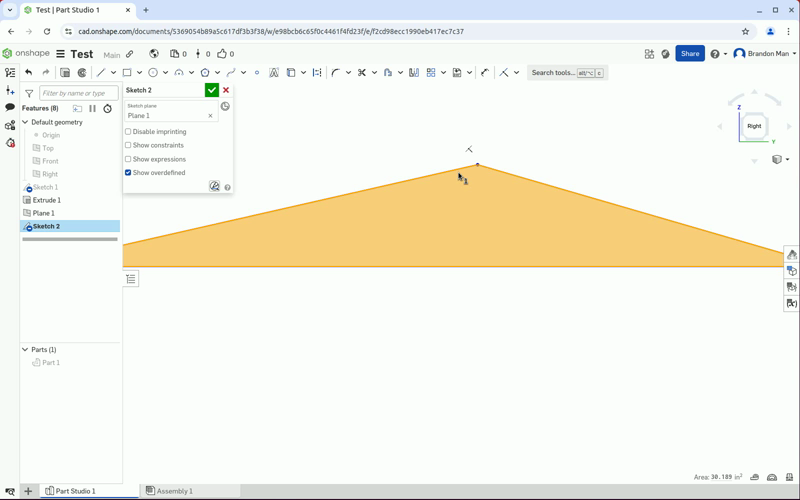
scroll(-6)
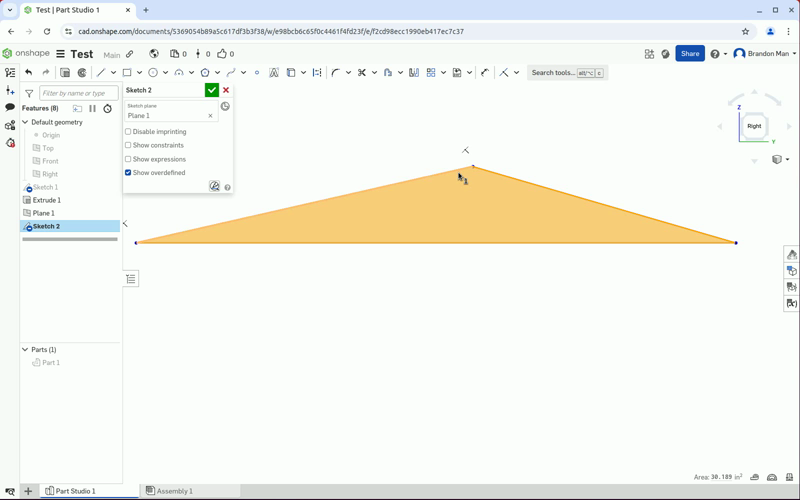
scroll(-6)
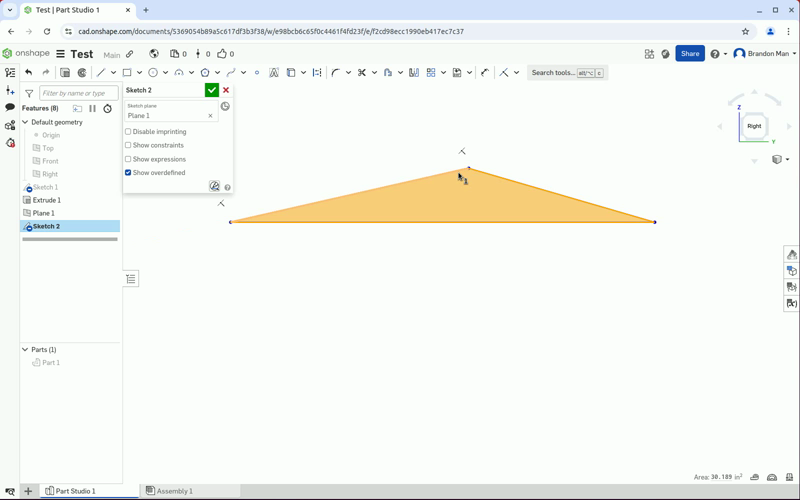
scroll(-6)
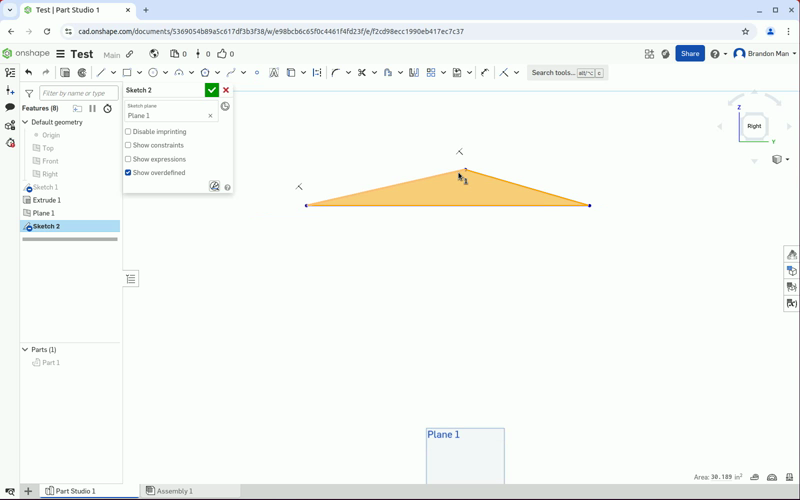
scroll(-6)
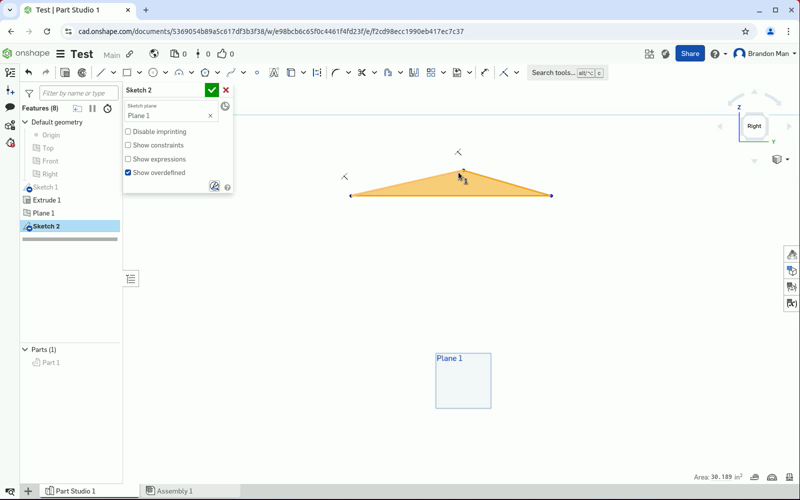
scroll(-6)
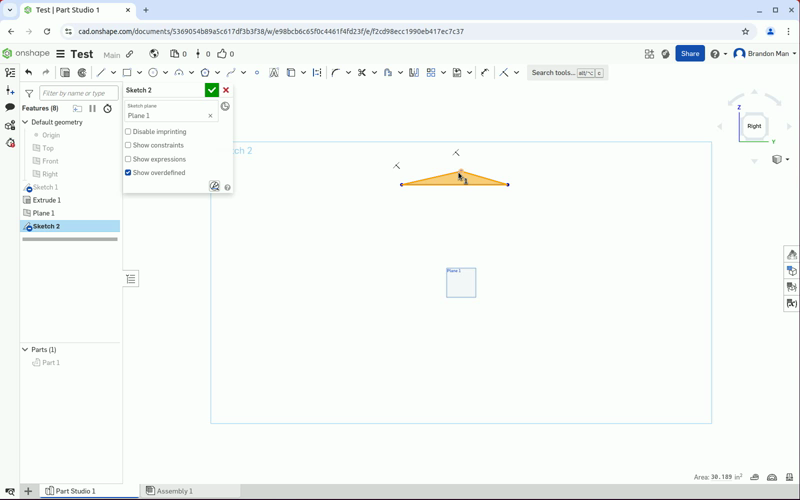
mouse_move(73, 352)
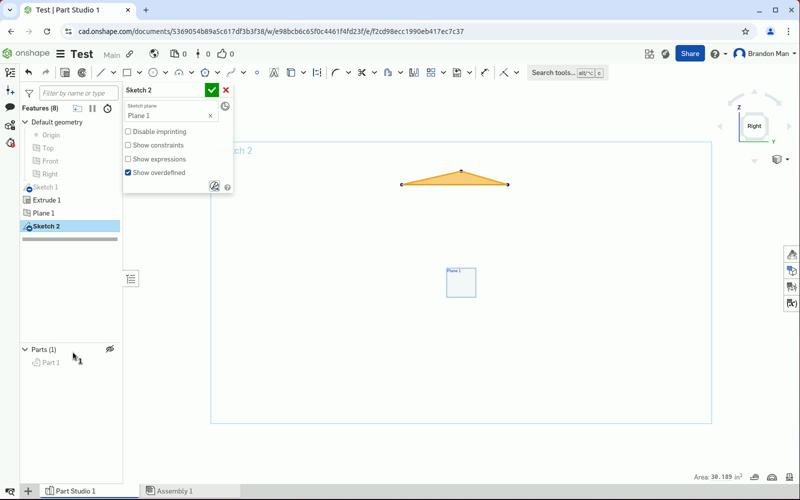
key(shift+y)
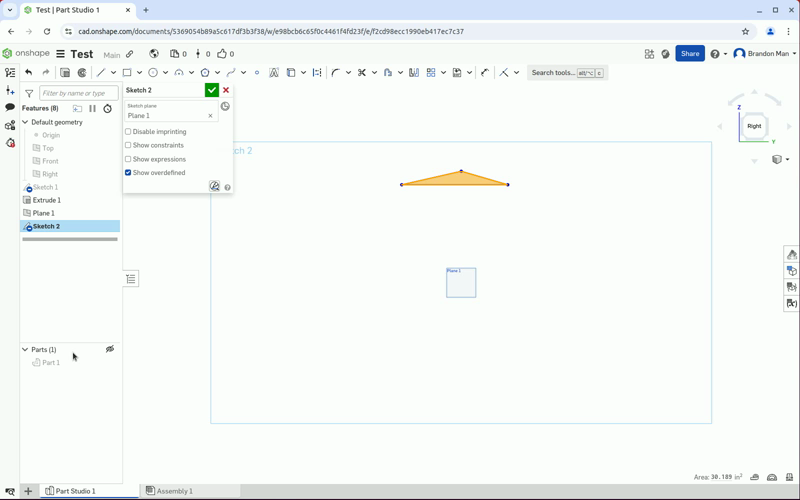
key(shift+e)
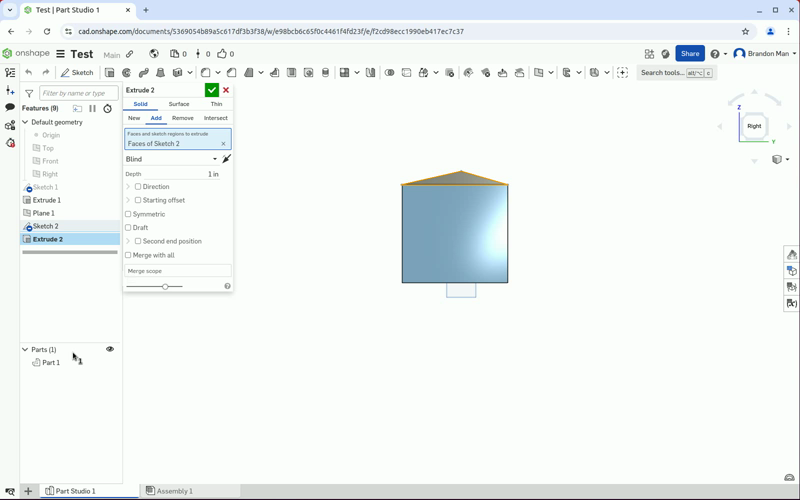
mouse_move(143, 106)
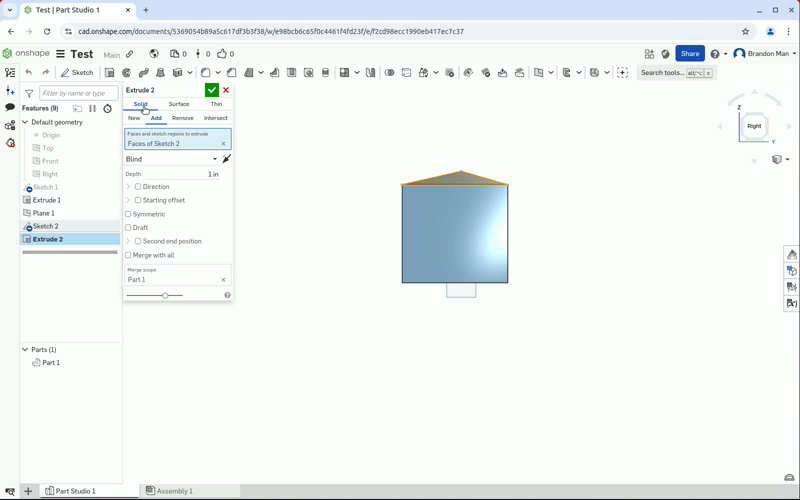
click(143, 106)
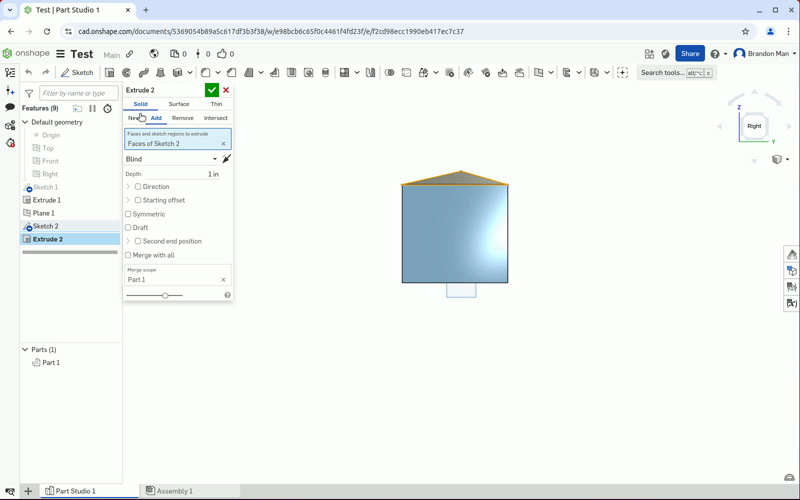
mouse_move(137, 120)
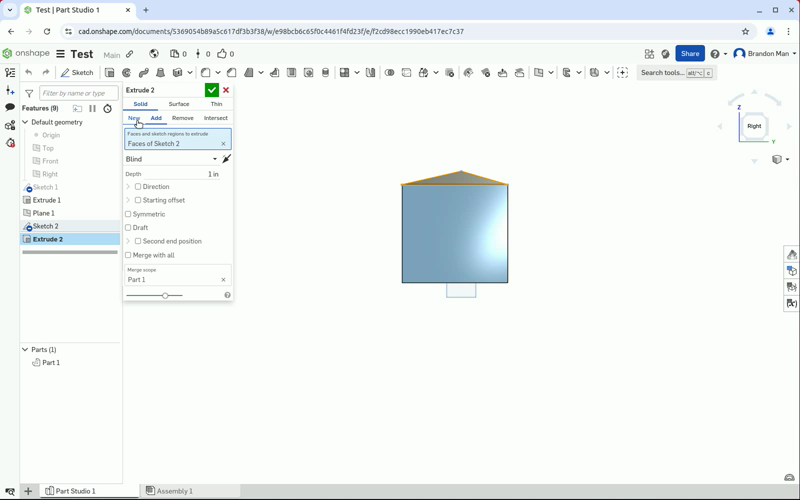
click(137, 120)
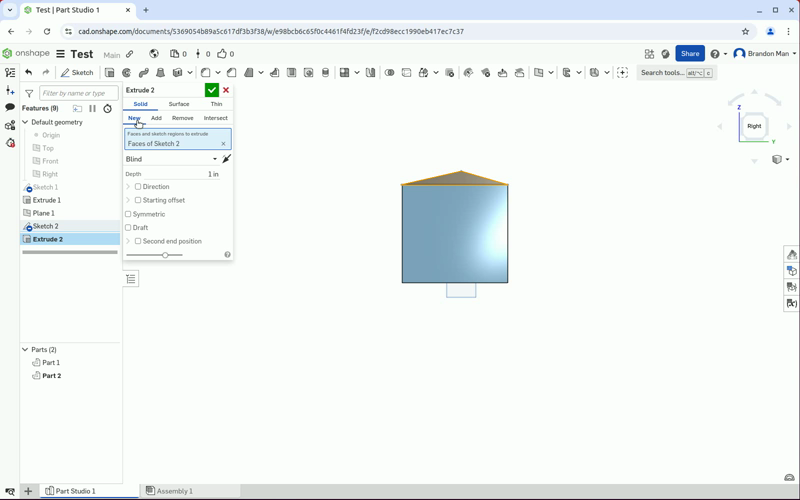
key(tab, 4)
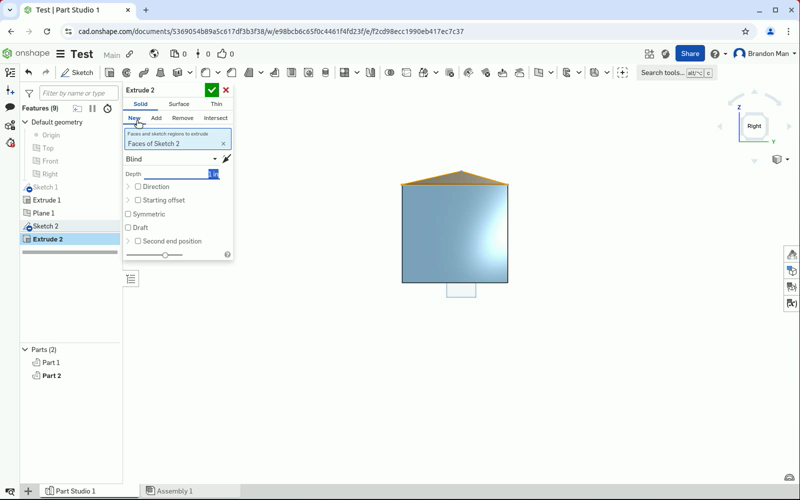
text(-21.183)
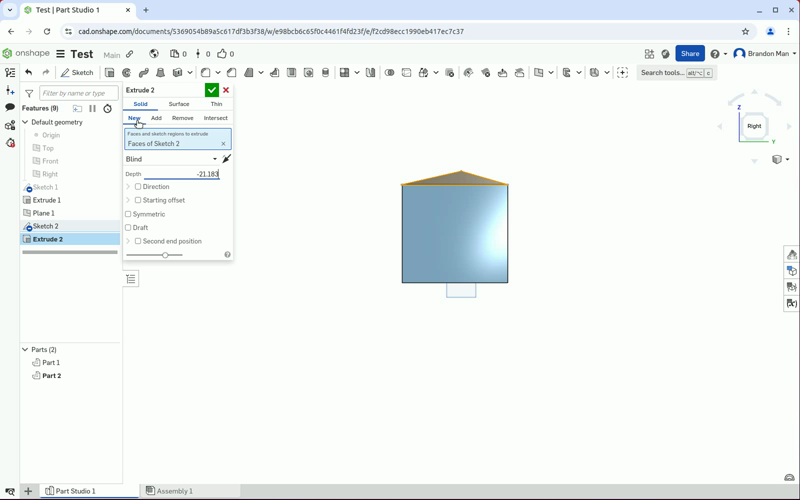
key(enter)
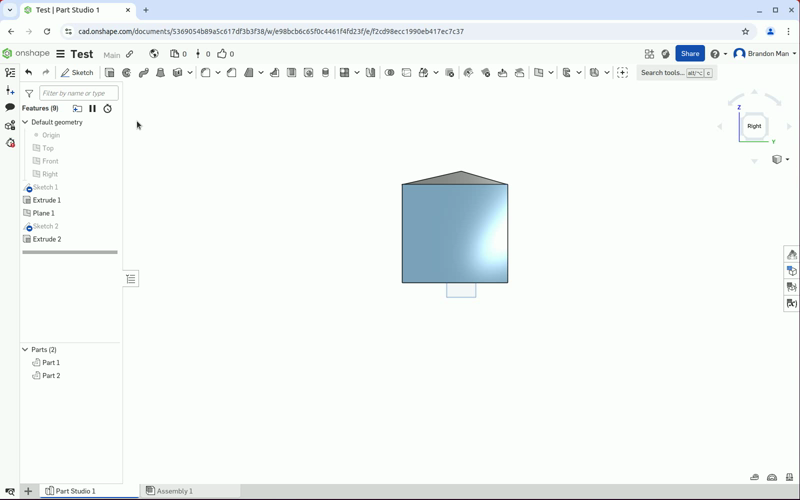
key(shift+h)
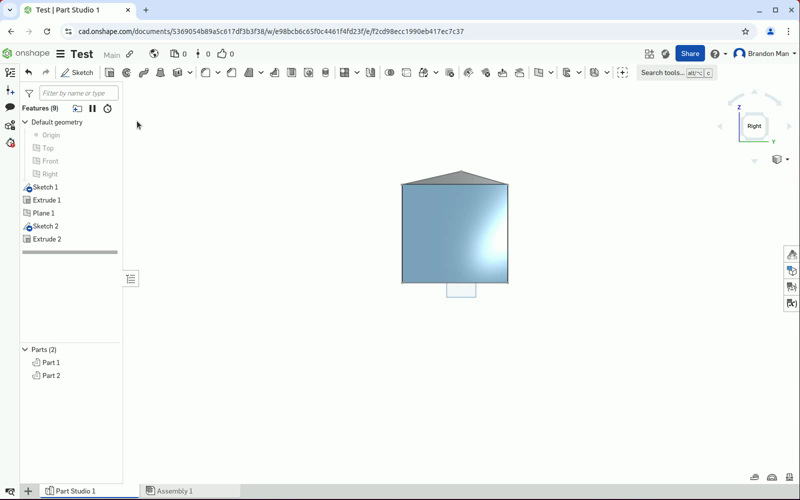
key(shift+h)
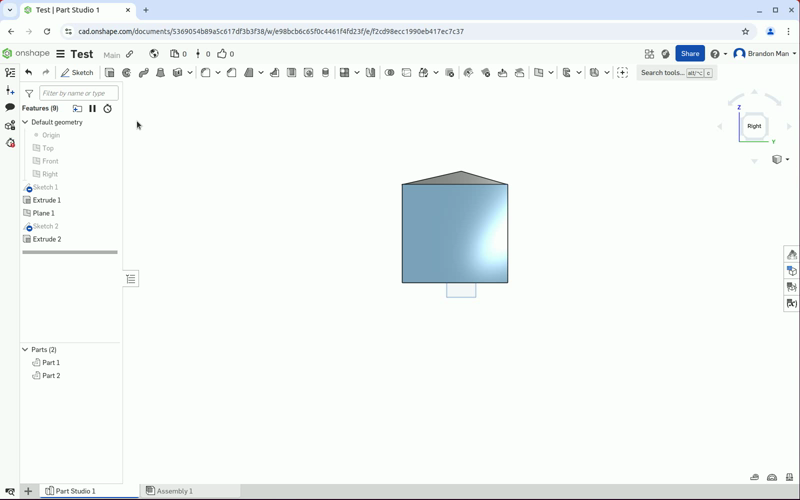
mouse_move(73, 189)
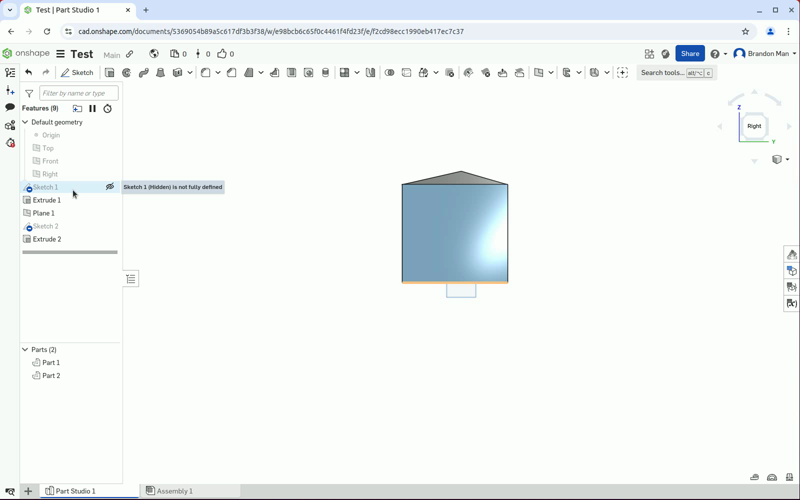
click(73, 189)
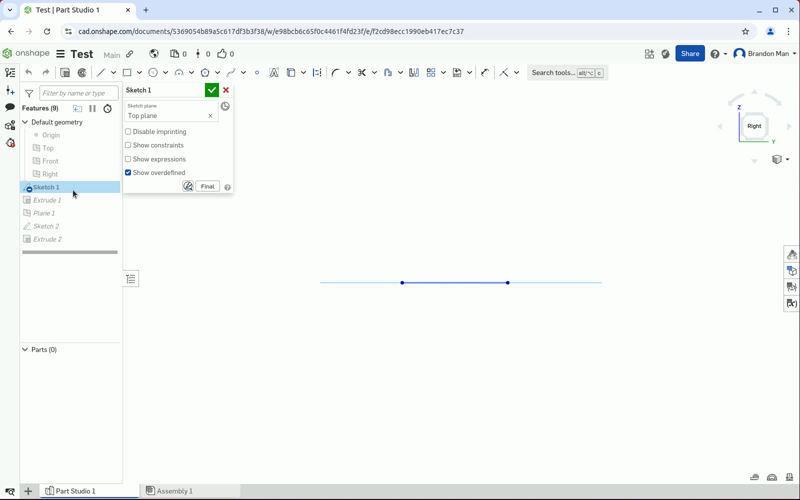
mouse_move(229, 92)
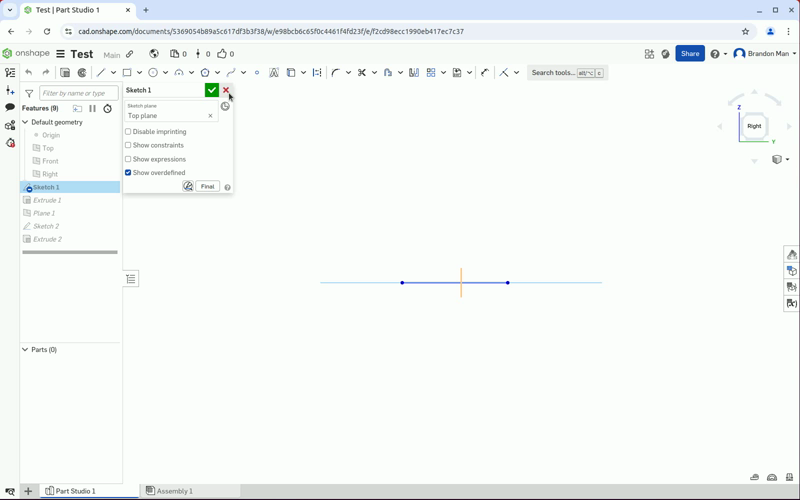
click(229, 92)
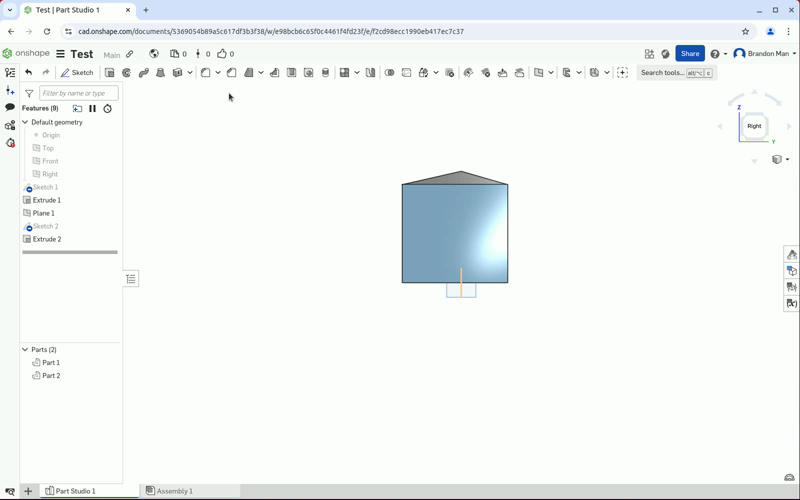
mouse_move(541, 75)
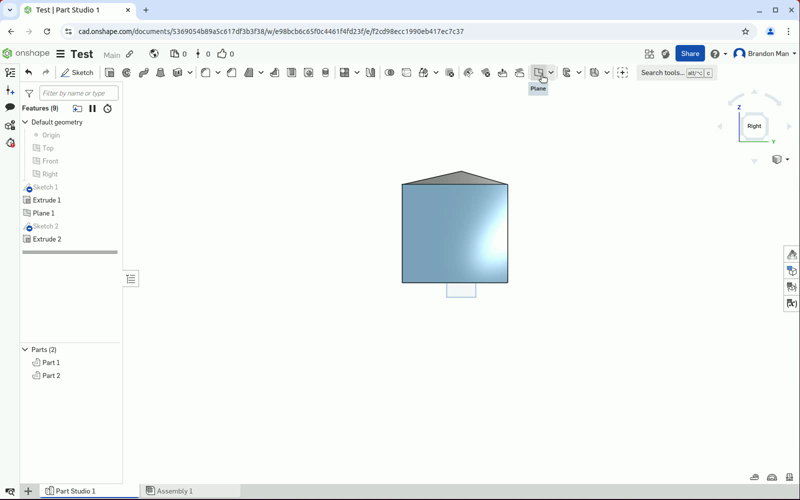
click(541, 75)
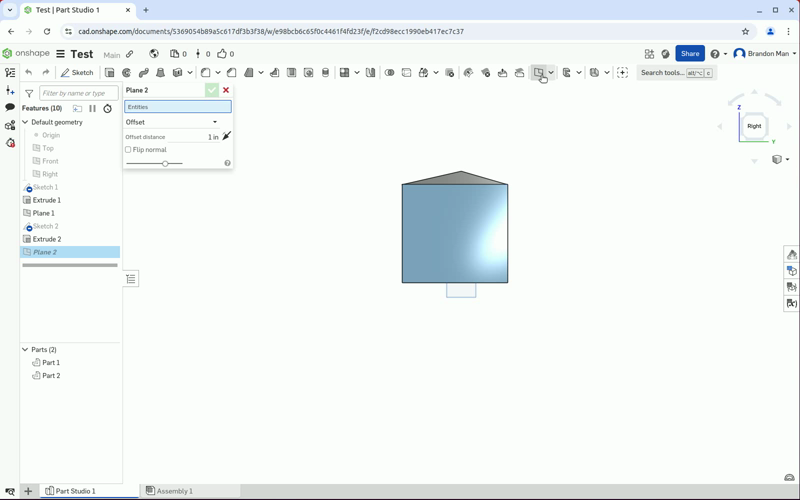
mouse_move(73, 176)
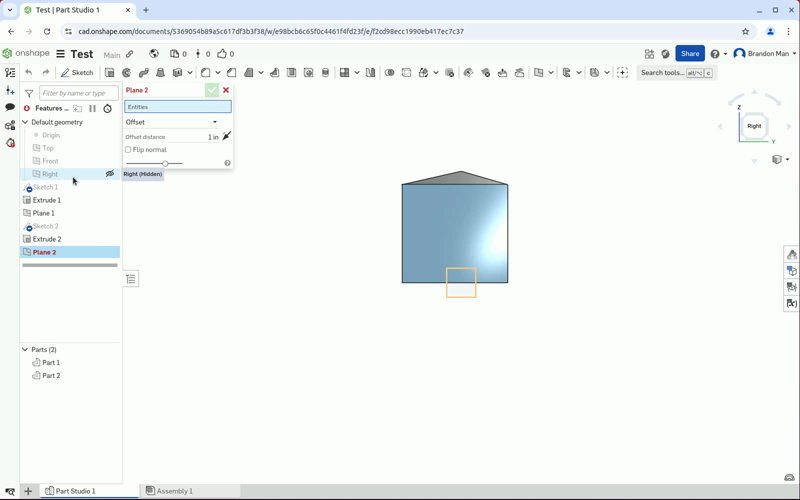
click(73, 176)
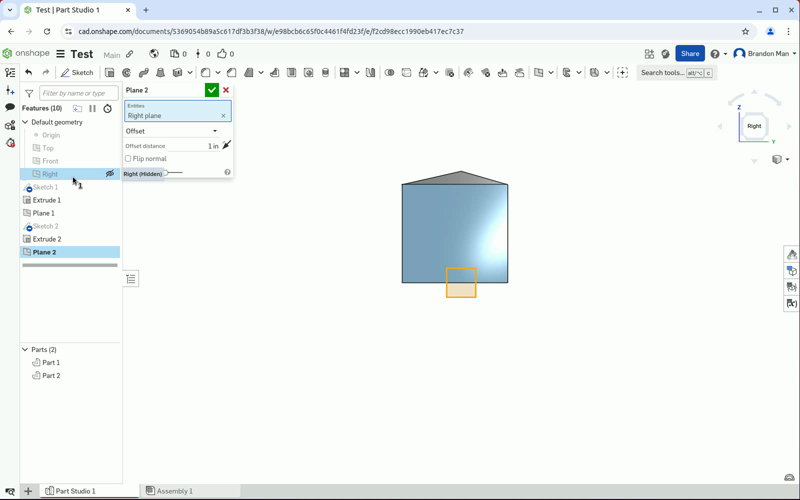
key(tab, 2)
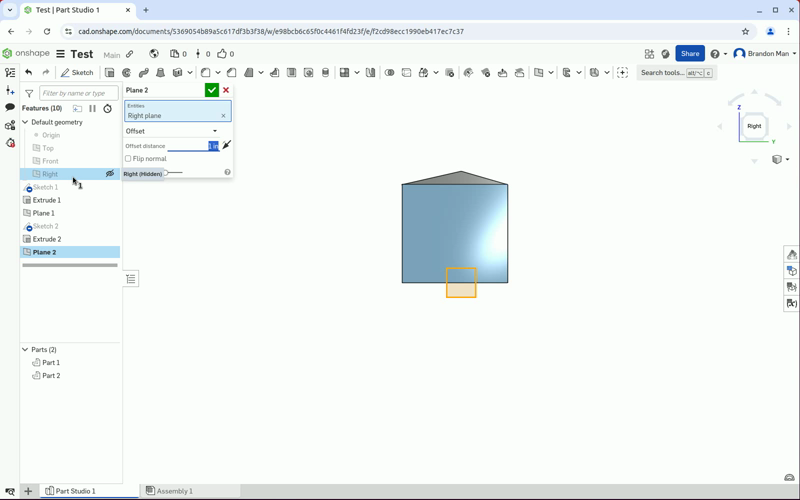
text(11.061)
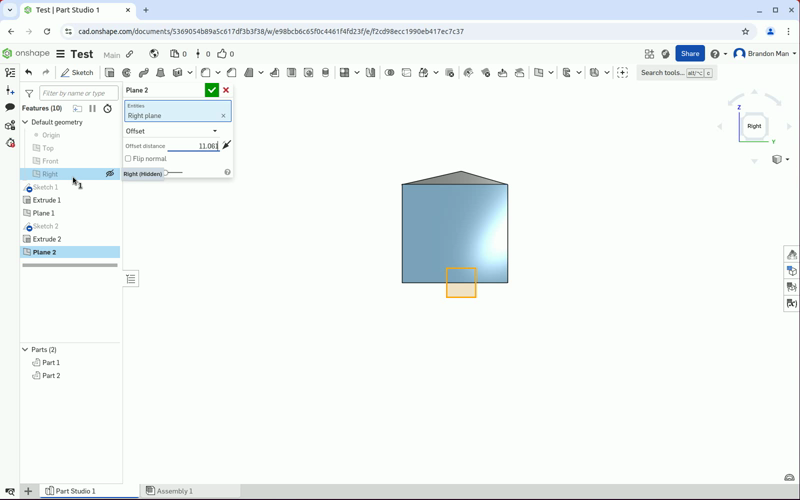
key(enter, 2)
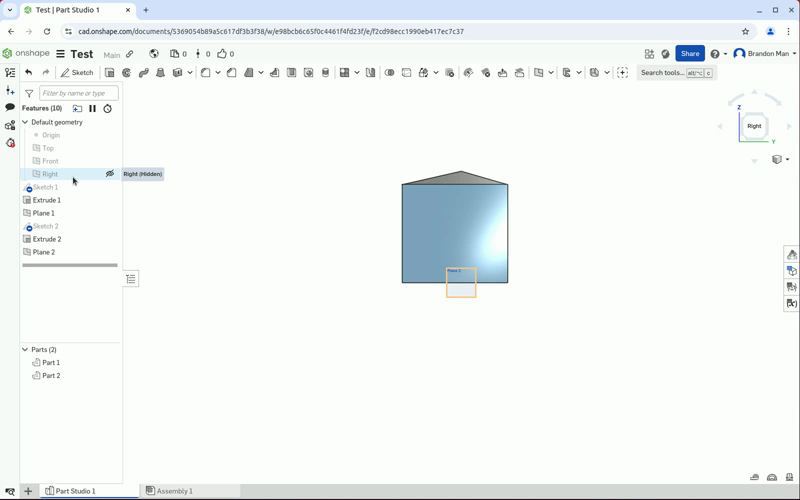
key(shift+s)
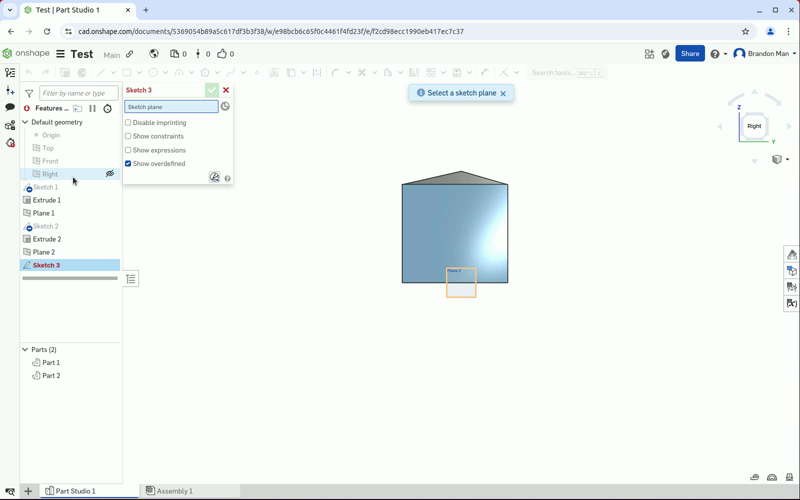
mouse_move(73, 254)
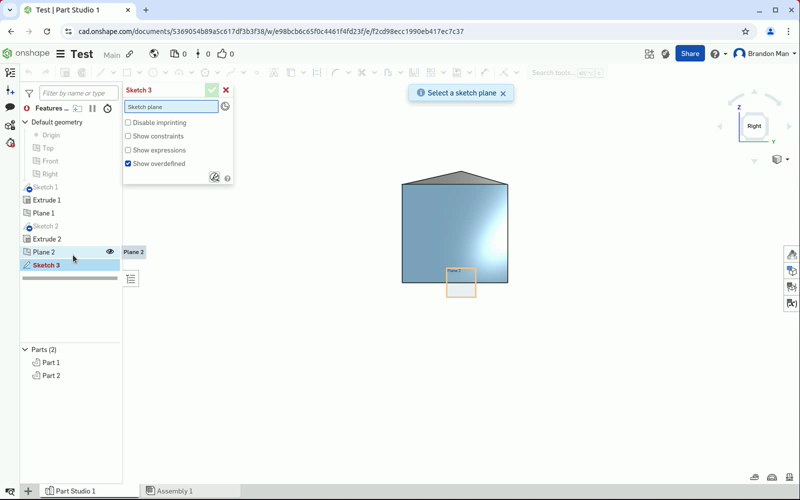
click(73, 254)
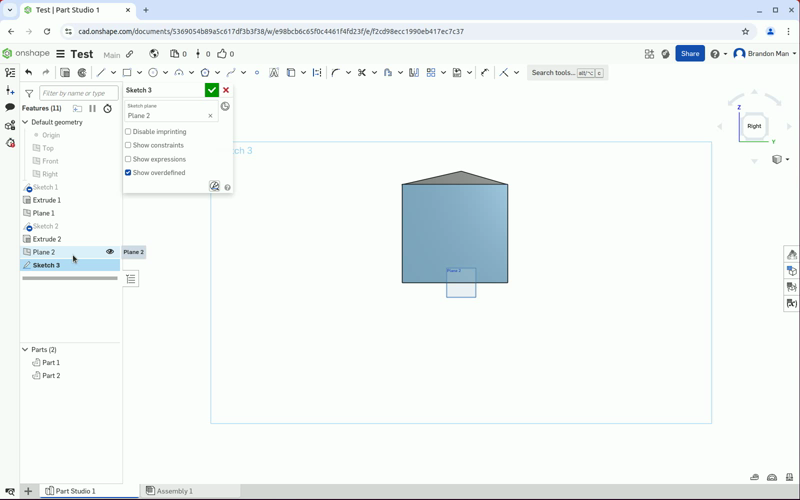
mouse_move(73, 352)
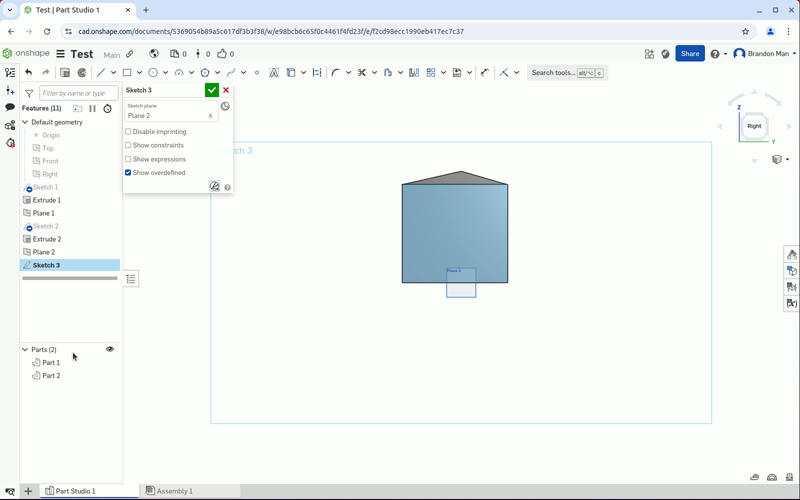
key(y)
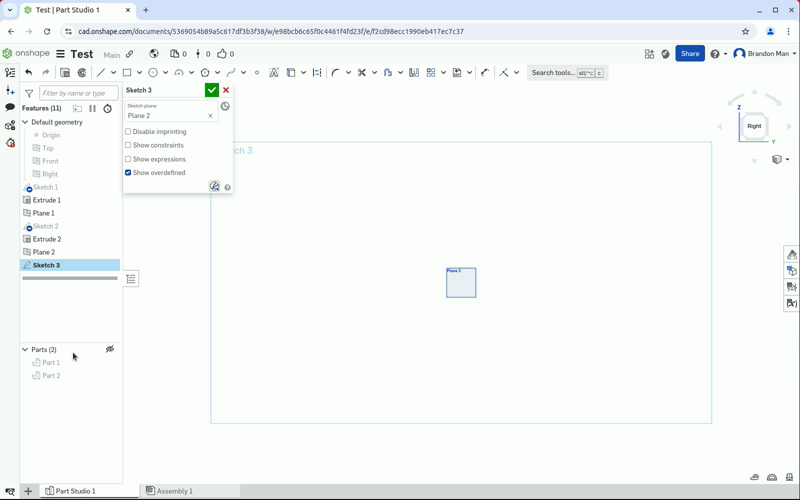
key(l)
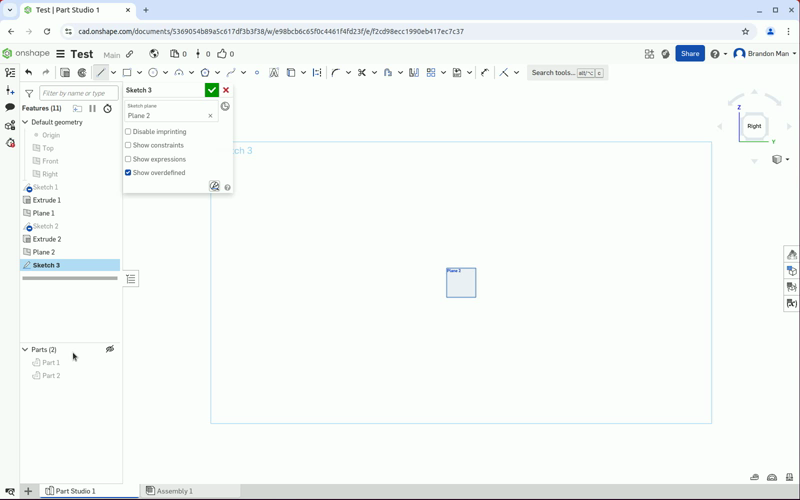
key_down(shift)
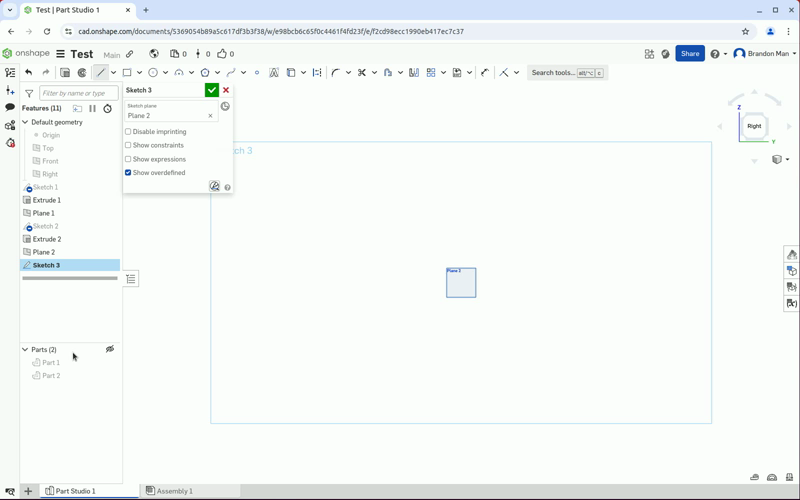
mouse_move(441, 282)
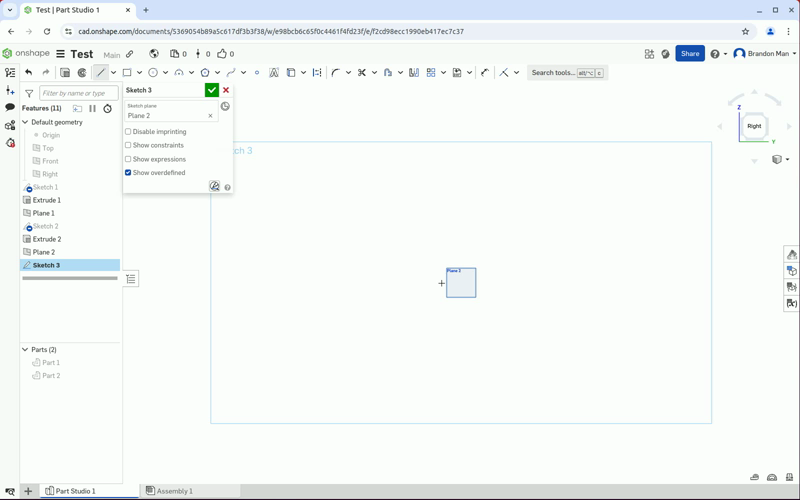
click(441, 282)
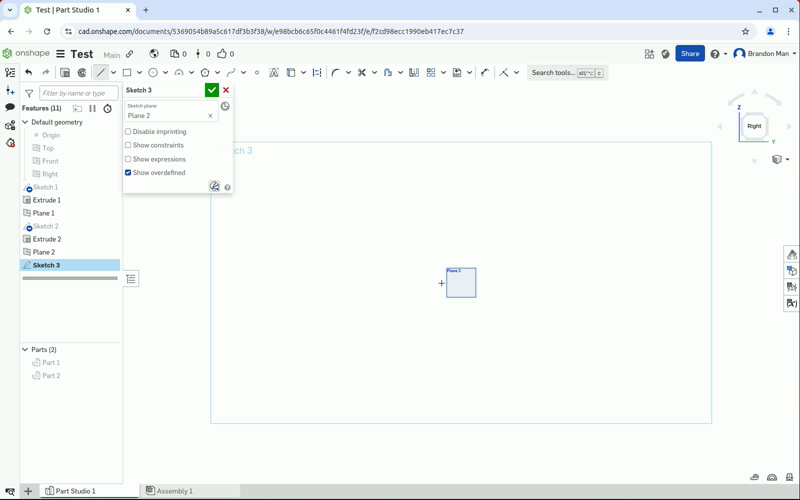
key_up(shift)
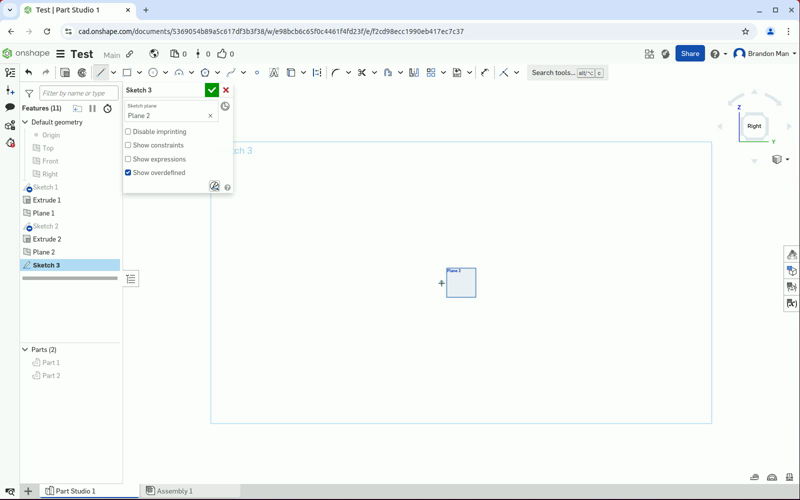
key_down(shift)
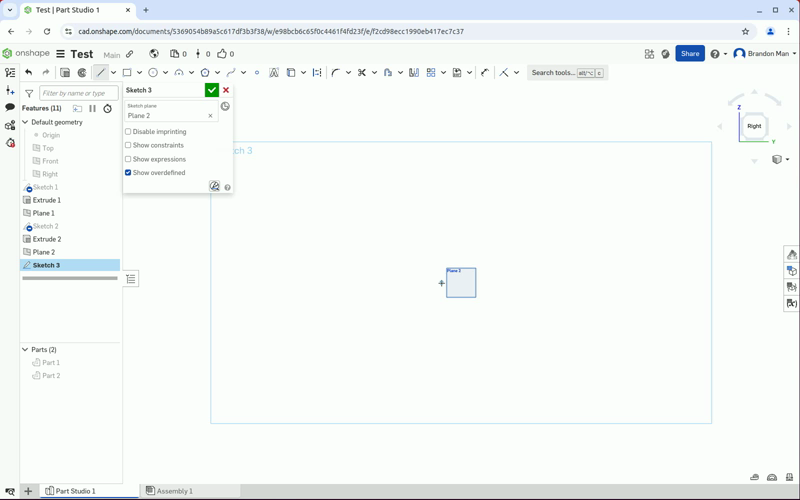
mouse_move(471, 282)
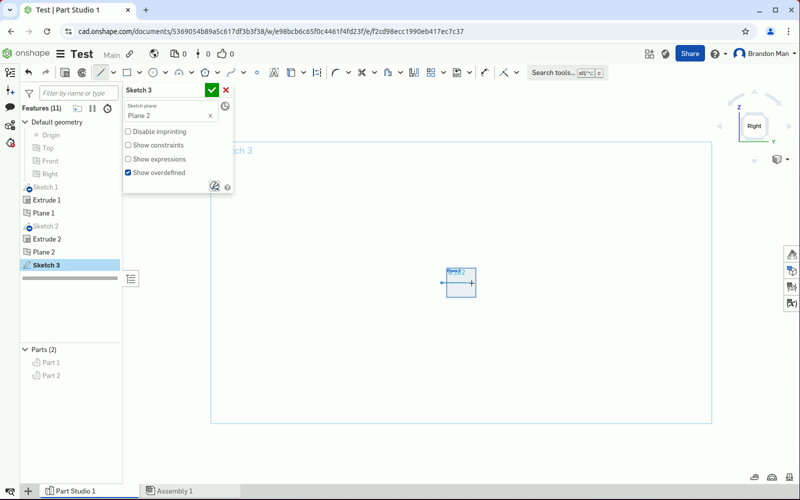
mouse_move(469, 282)
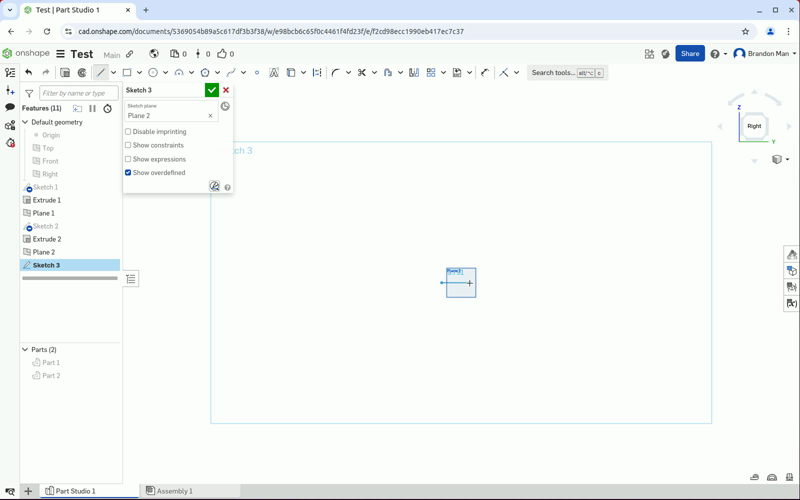
click(469, 282)
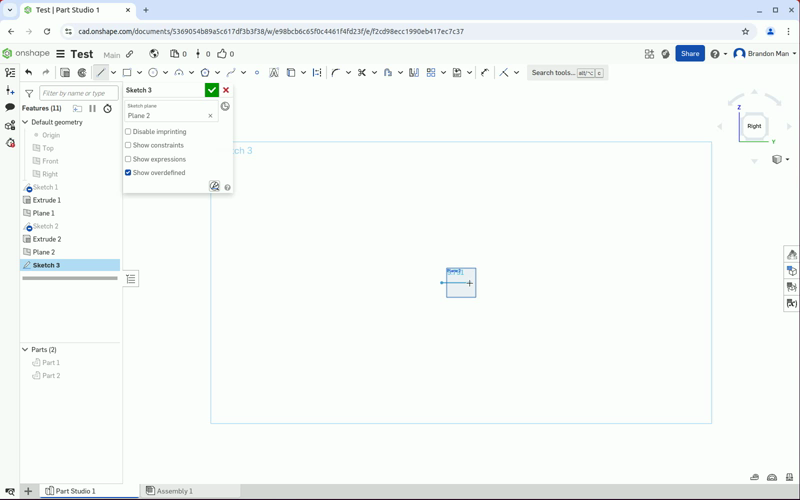
key_up(shift)
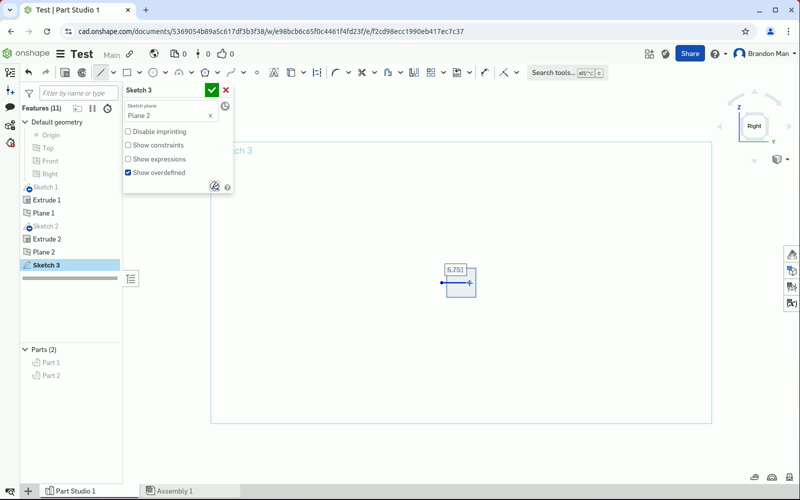
key_down(shift)
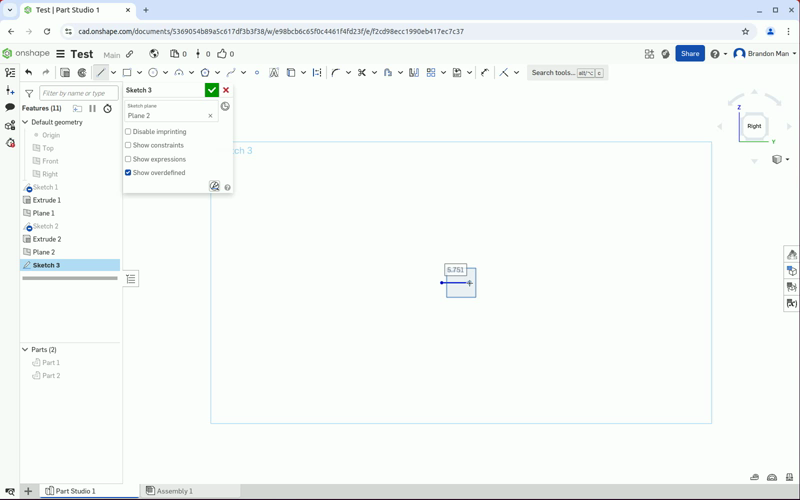
mouse_move(499, 282)
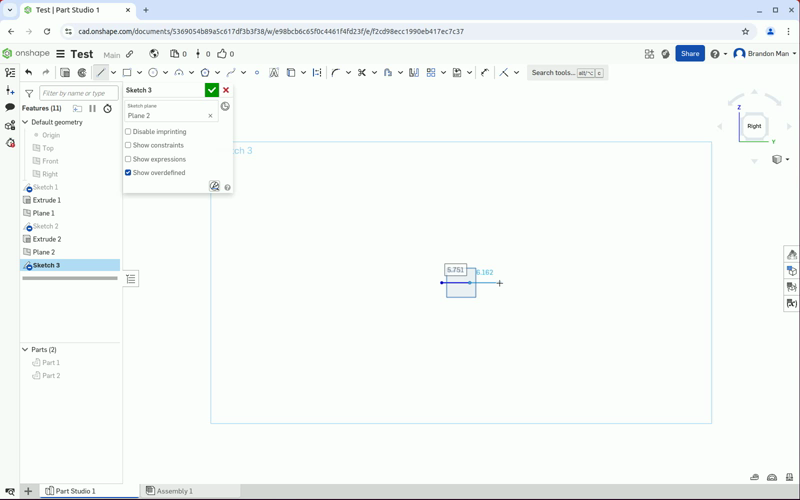
mouse_move(469, 234)
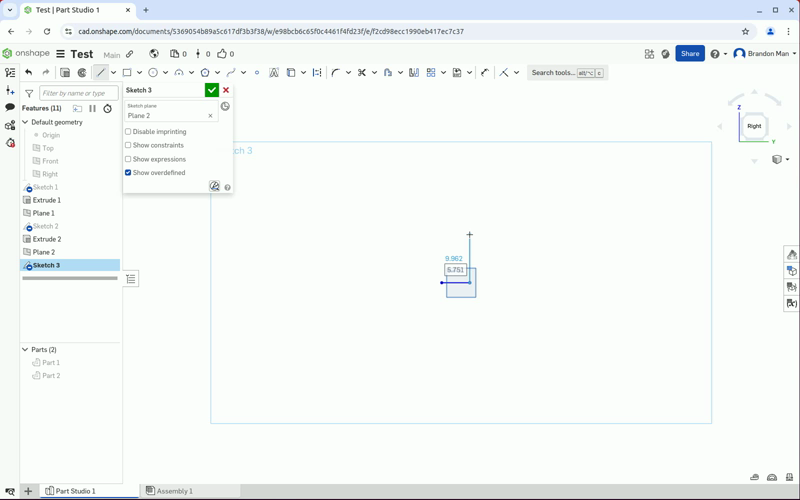
click(469, 234)
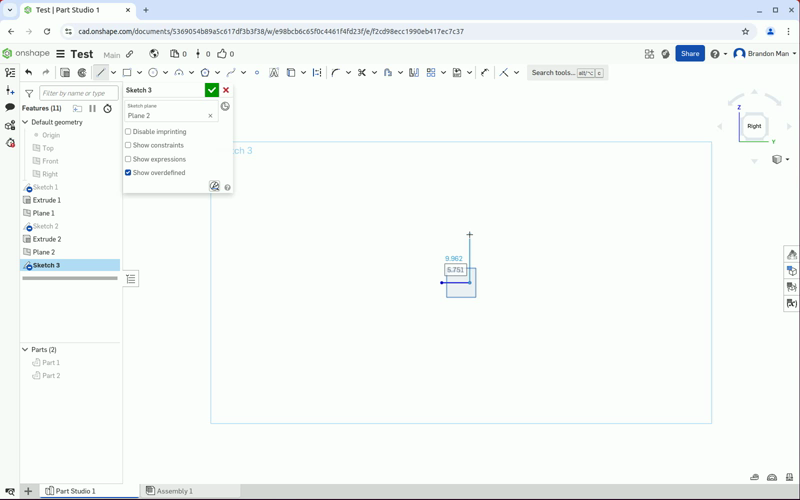
key_up(shift)
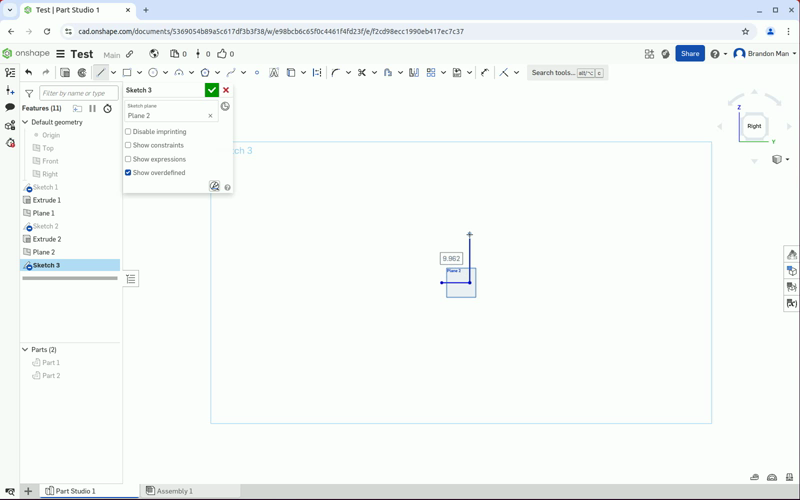
key_down(shift)
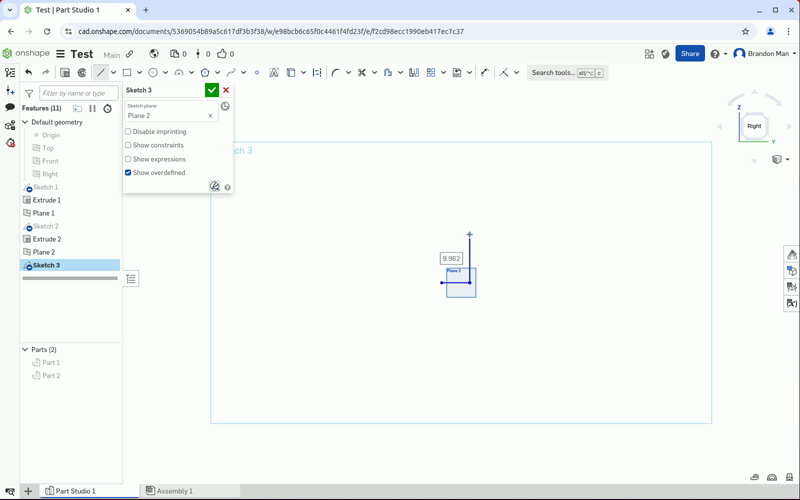
mouse_move(499, 234)
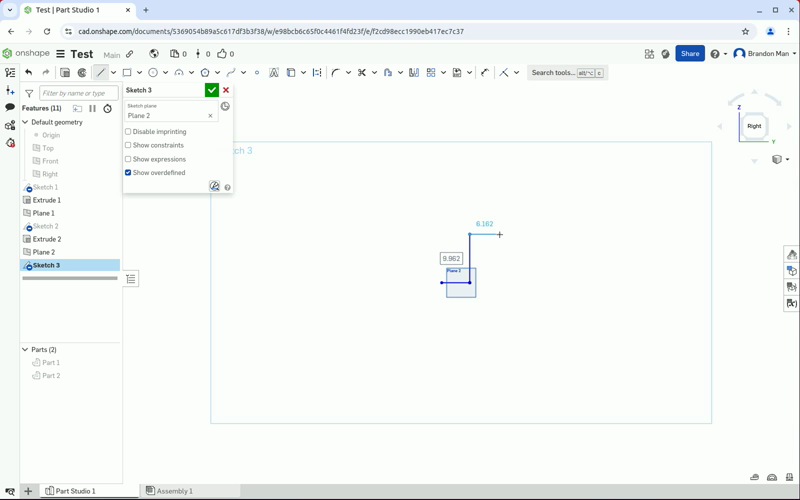
mouse_move(441, 234)
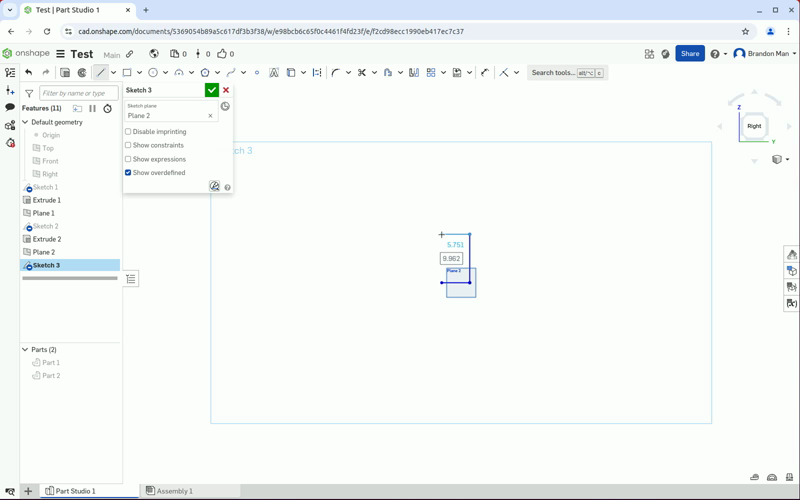
click(441, 234)
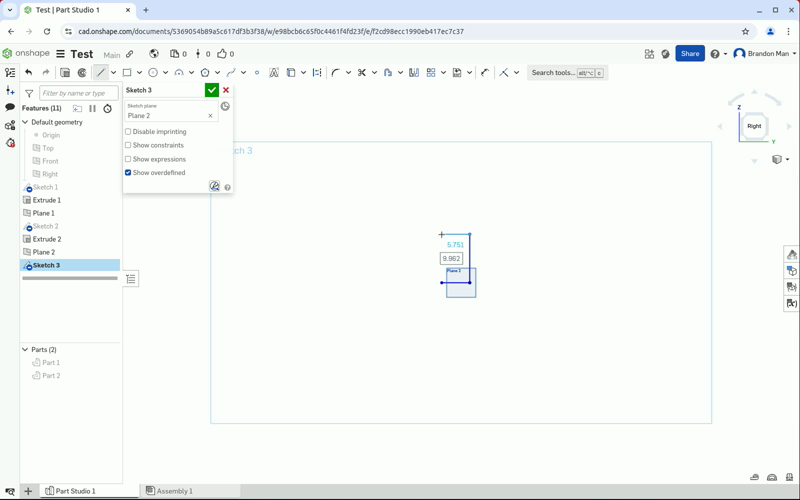
key_up(shift)
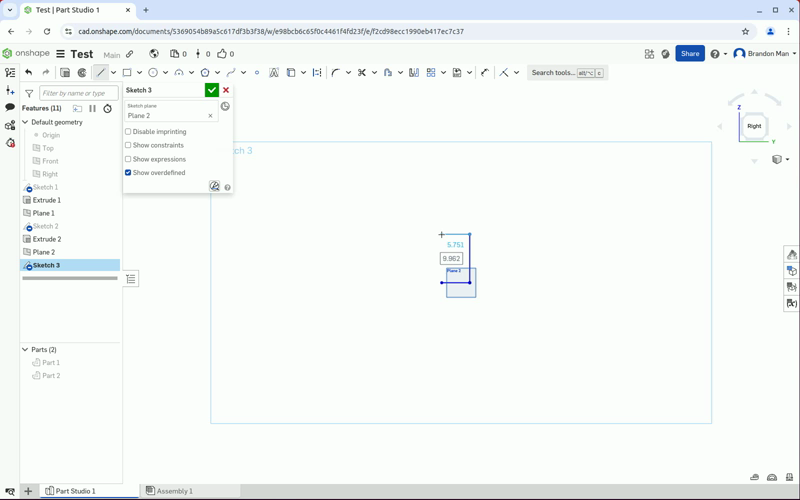
mouse_move(471, 234)
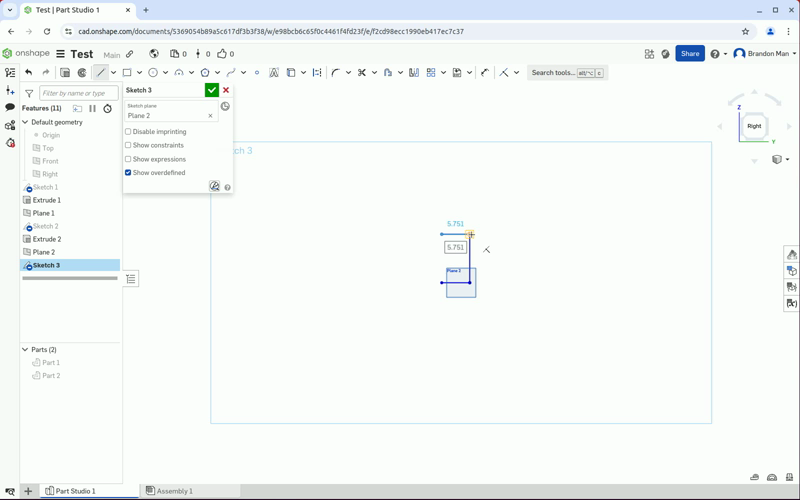
key_down(shift)
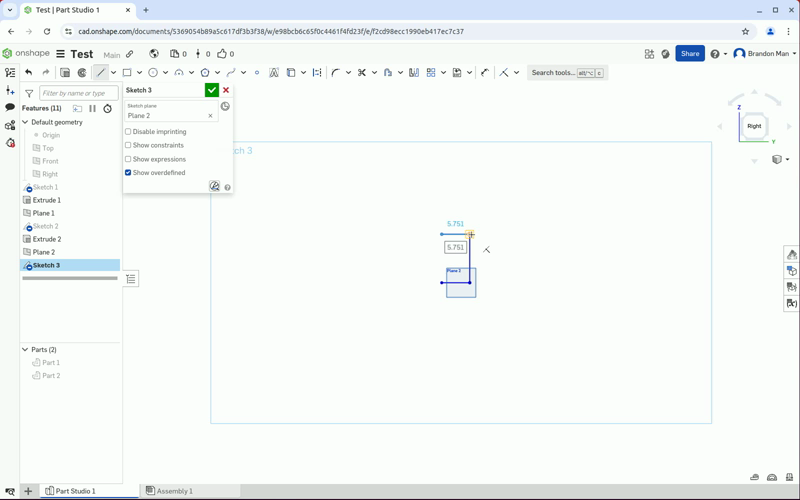
mouse_move(441, 282)
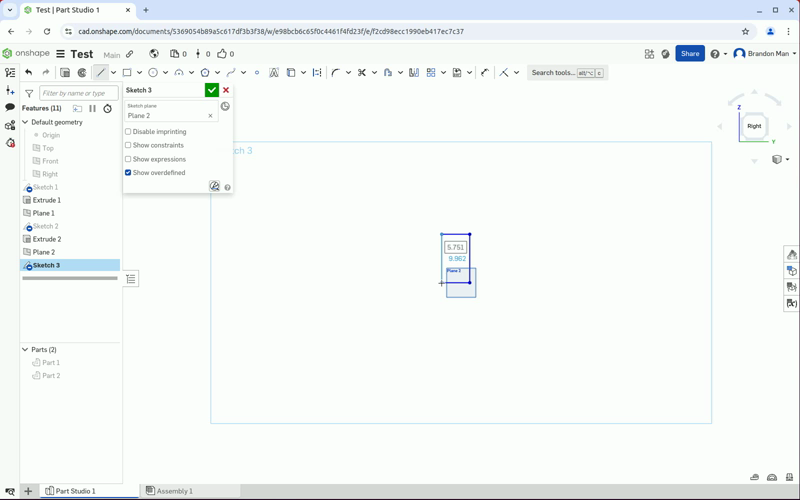
key_up(shift)
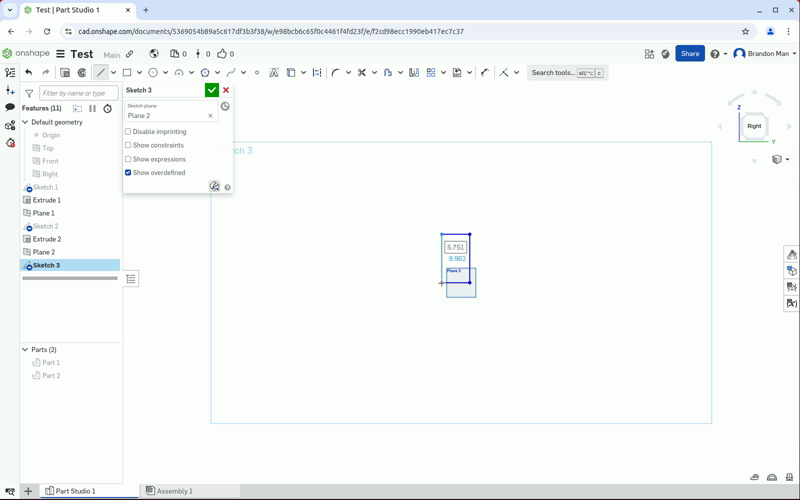
click(441, 282)
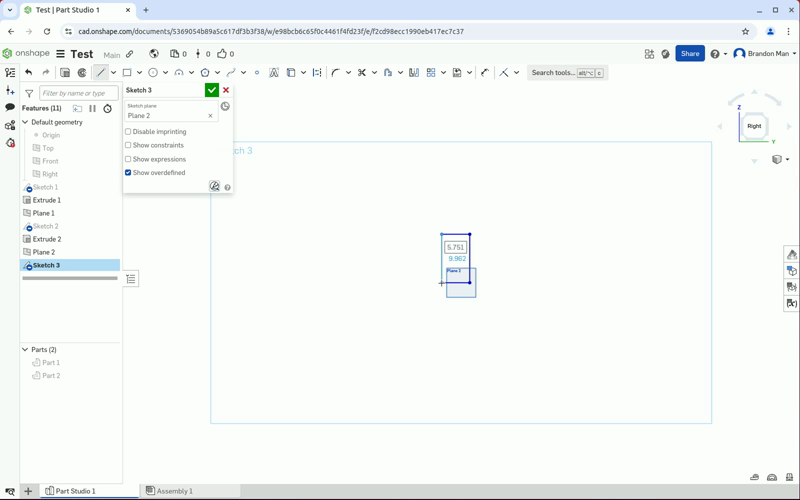
key(esc)
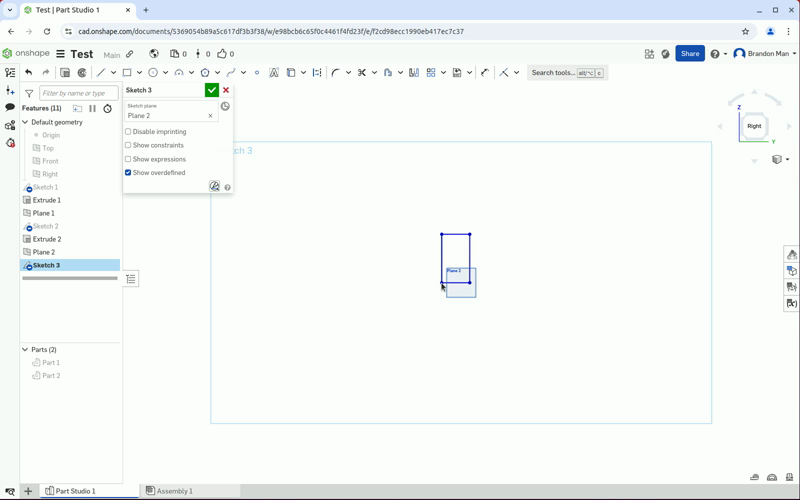
mouse_move(463, 236)
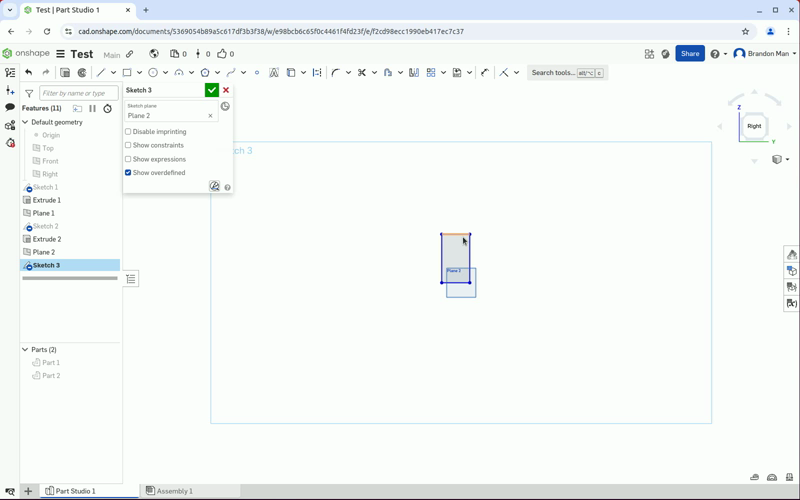
scroll(6)
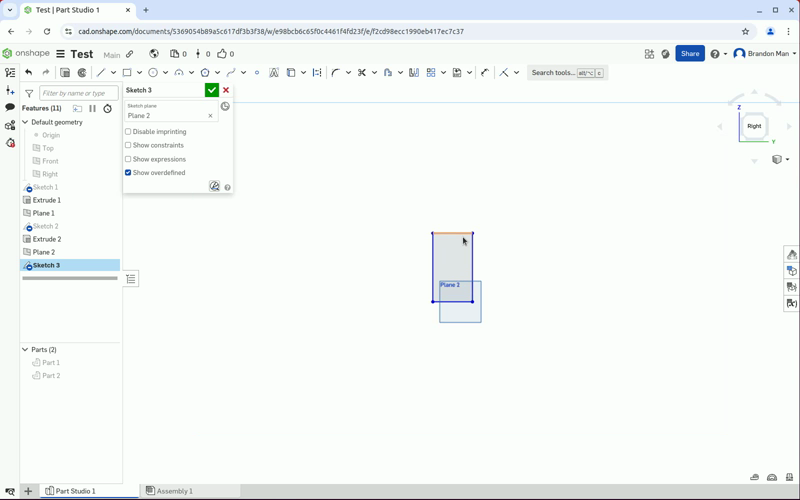
scroll(6)
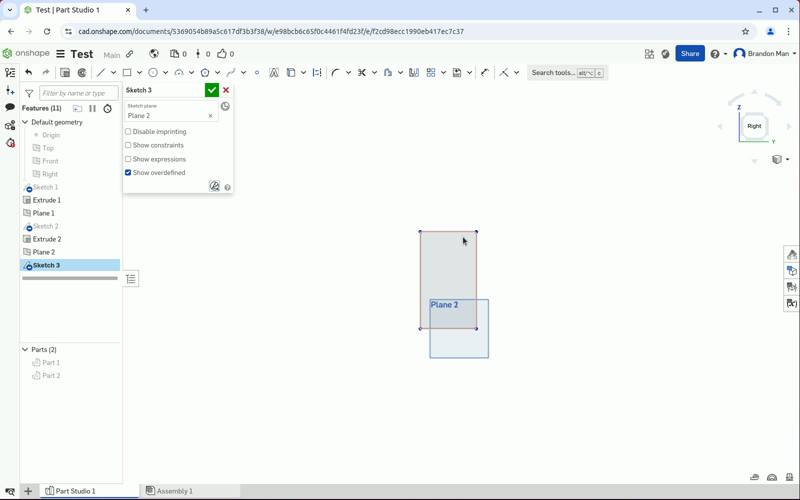
scroll(6)
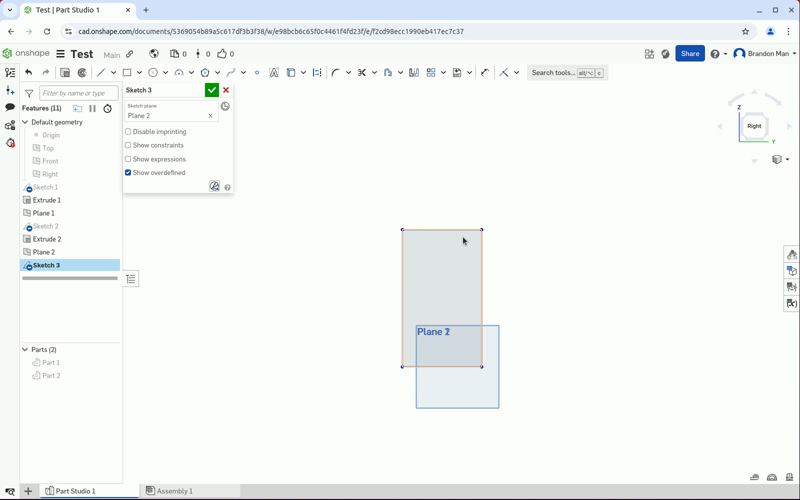
scroll(6)
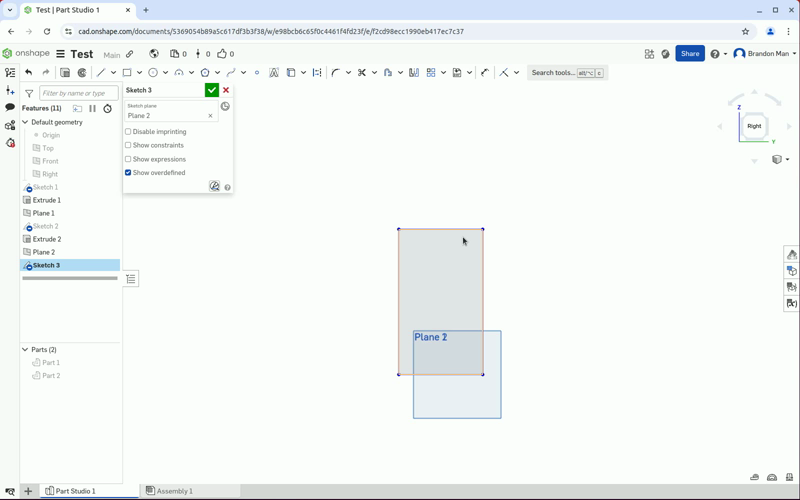
scroll(6)
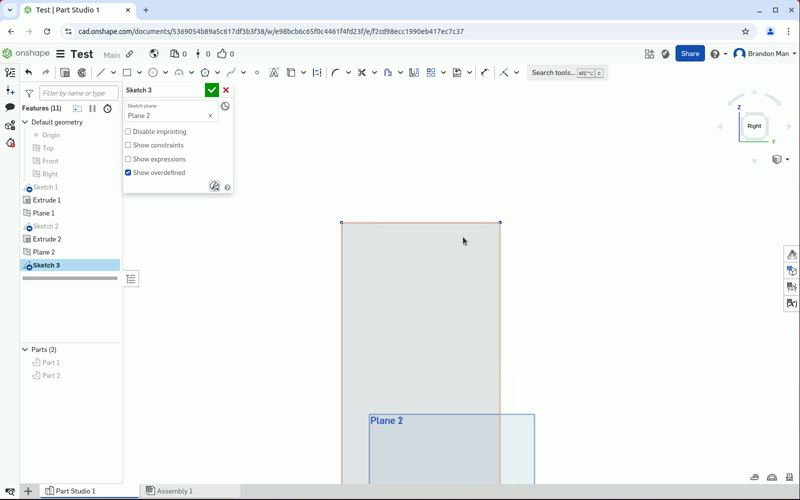
scroll(6)
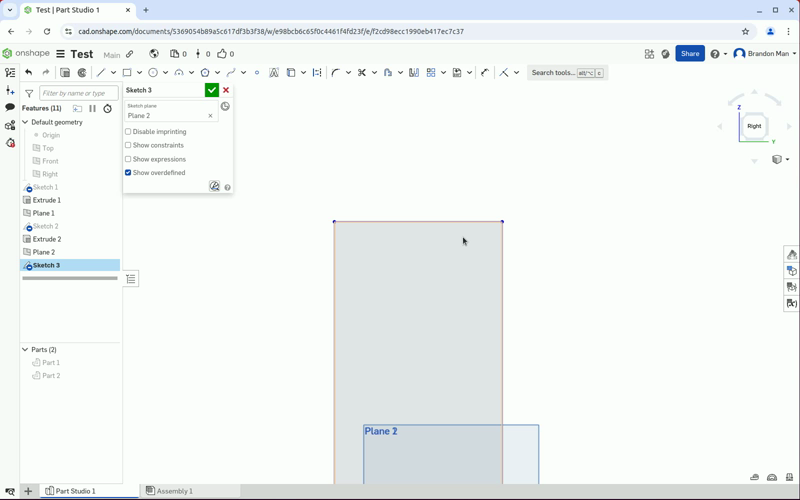
scroll(6)
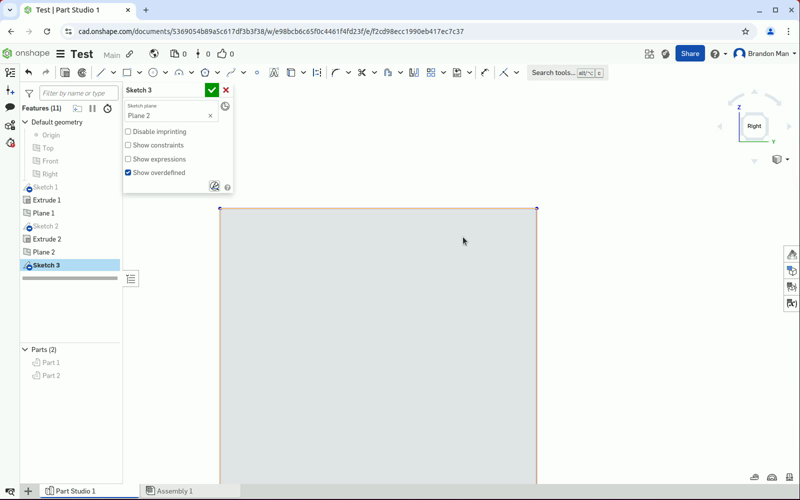
click(463, 236)
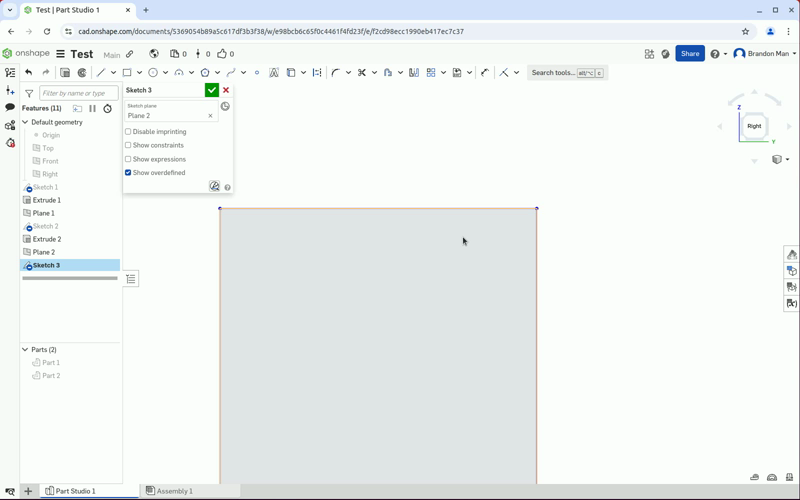
scroll(-6)
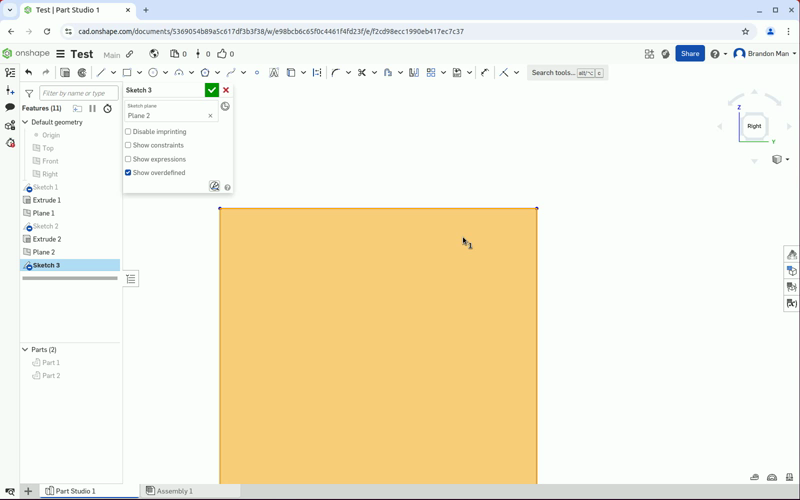
scroll(-6)
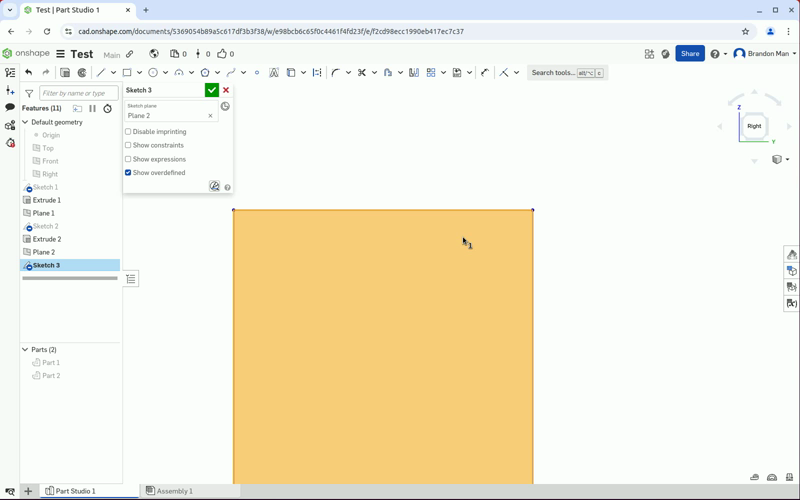
scroll(-6)
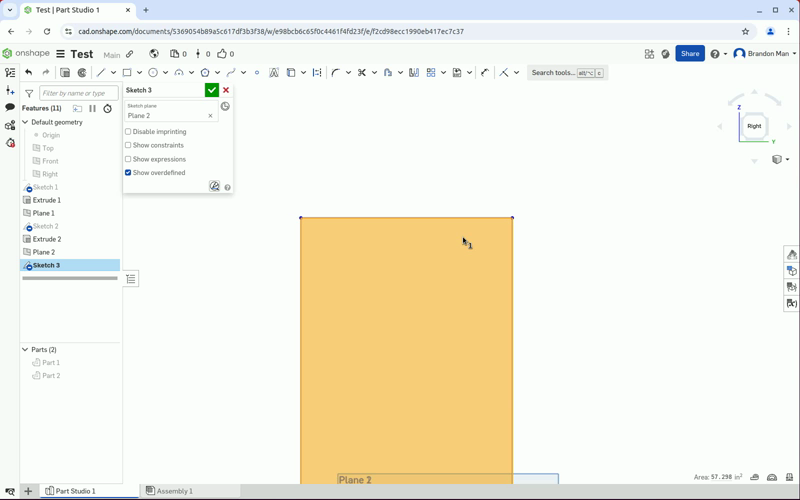
scroll(-6)
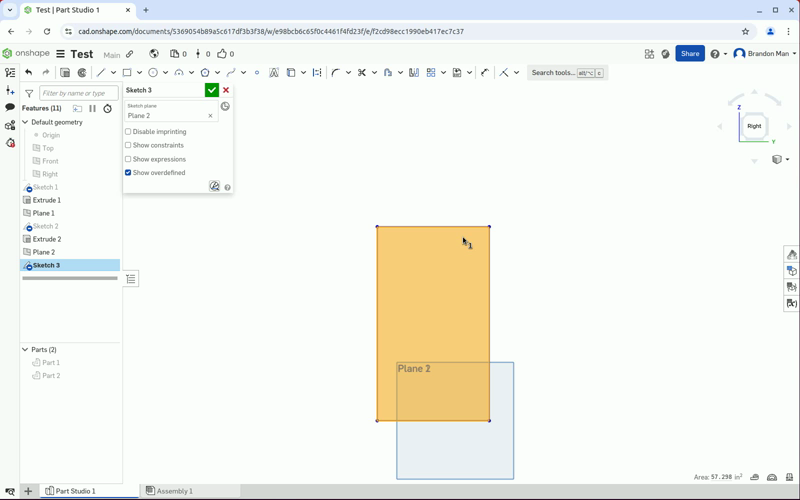
scroll(-6)
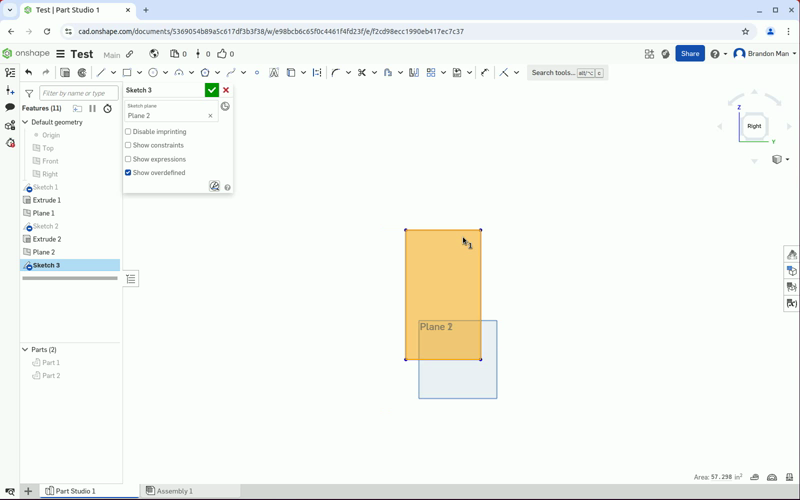
scroll(-6)
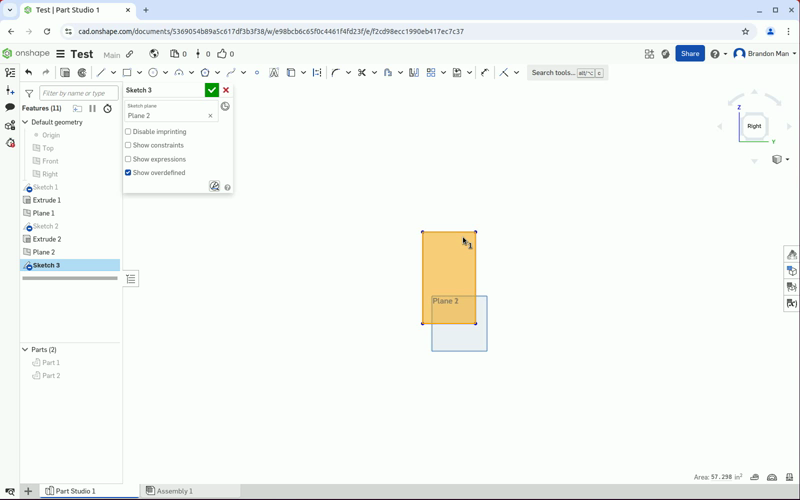
scroll(-6)
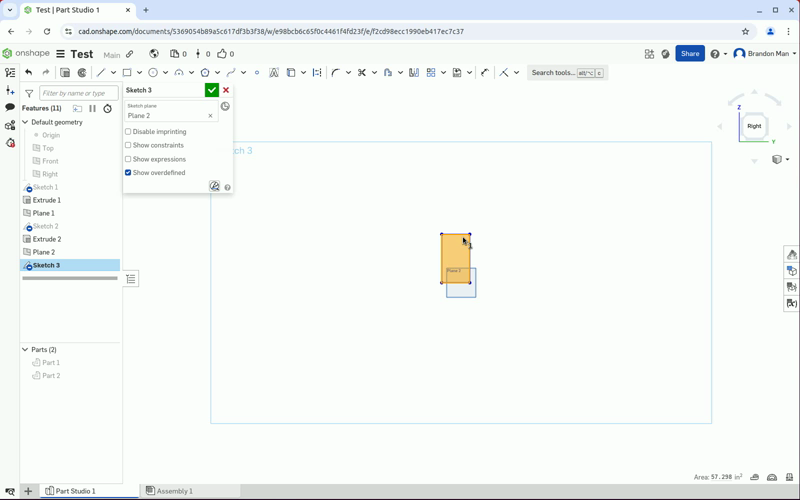
mouse_move(73, 352)
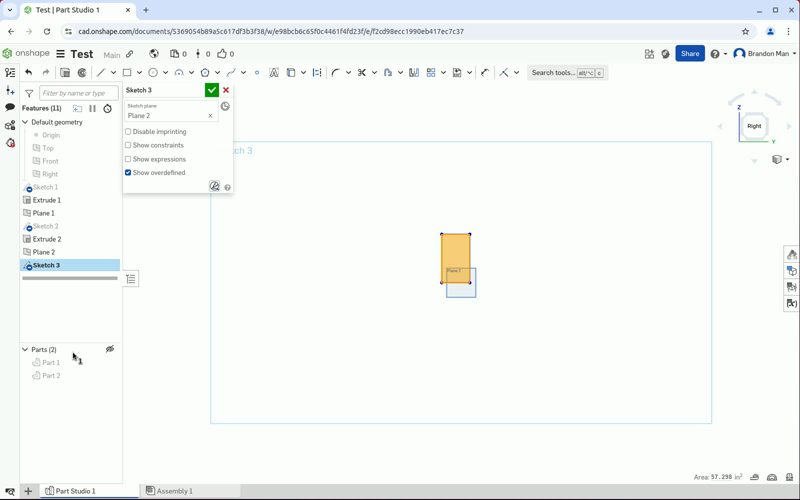
key(shift+y)
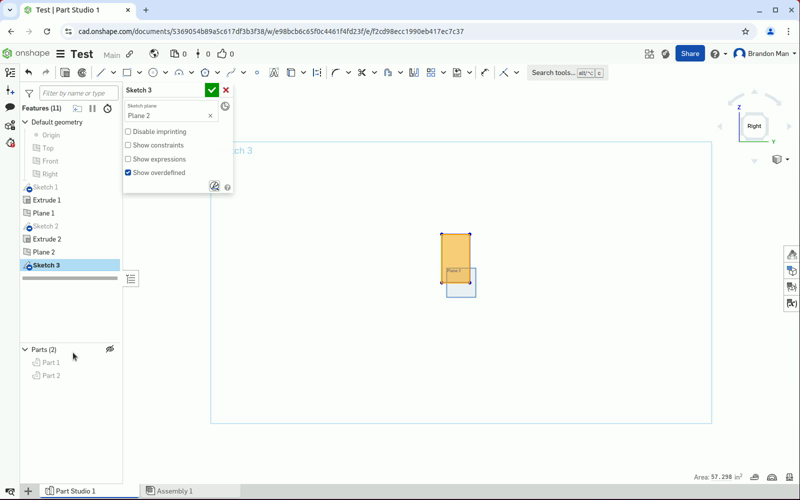
key(shift+e)
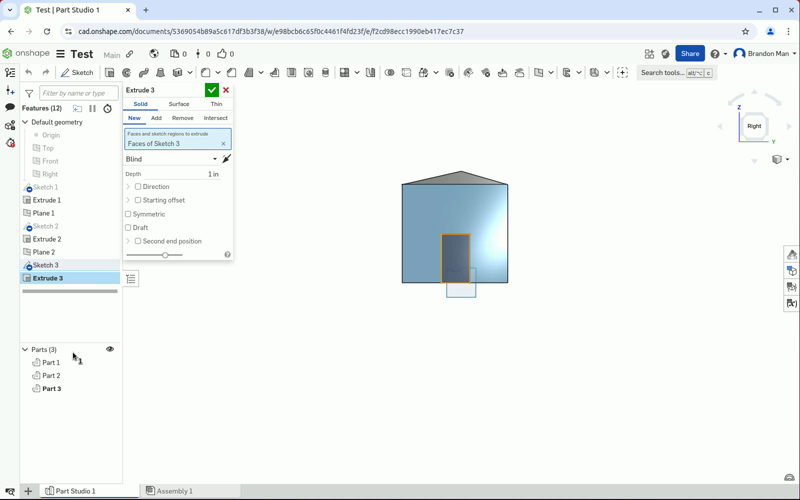
mouse_move(143, 106)
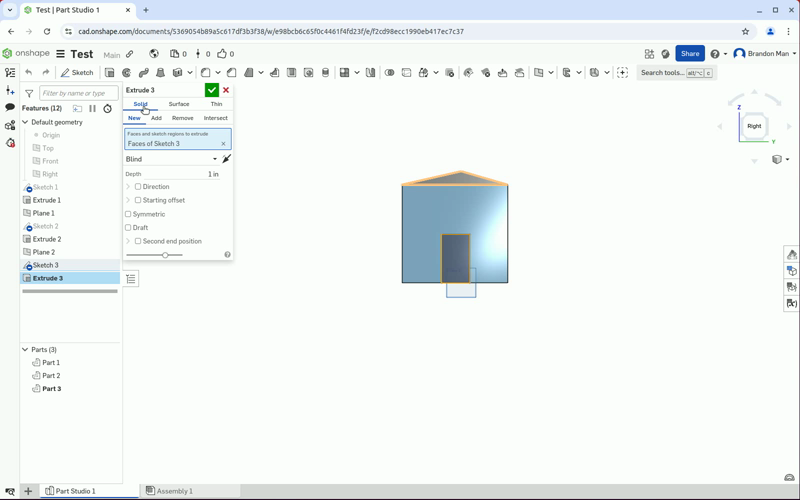
click(143, 106)
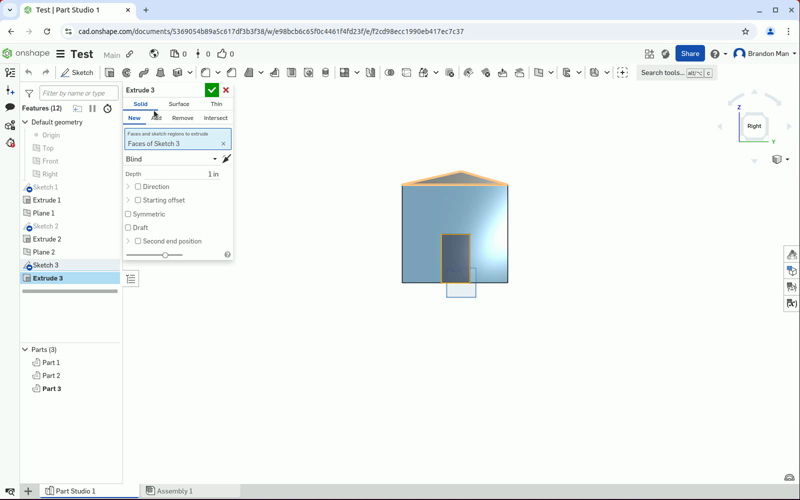
mouse_move(186, 120)
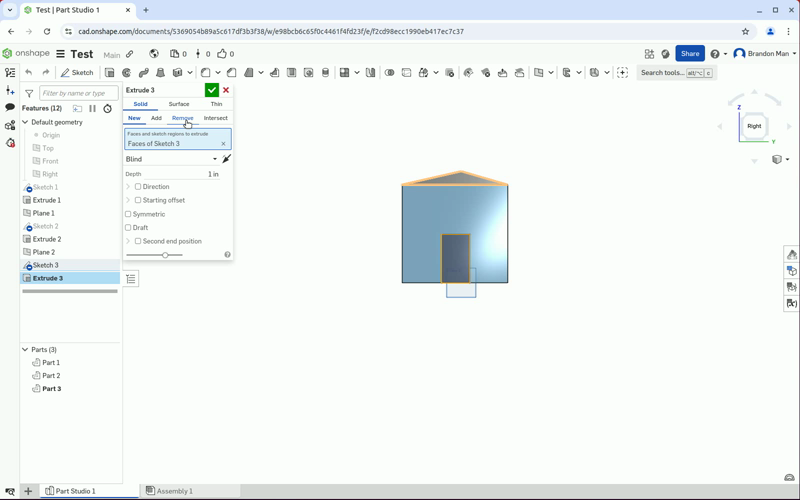
click(186, 120)
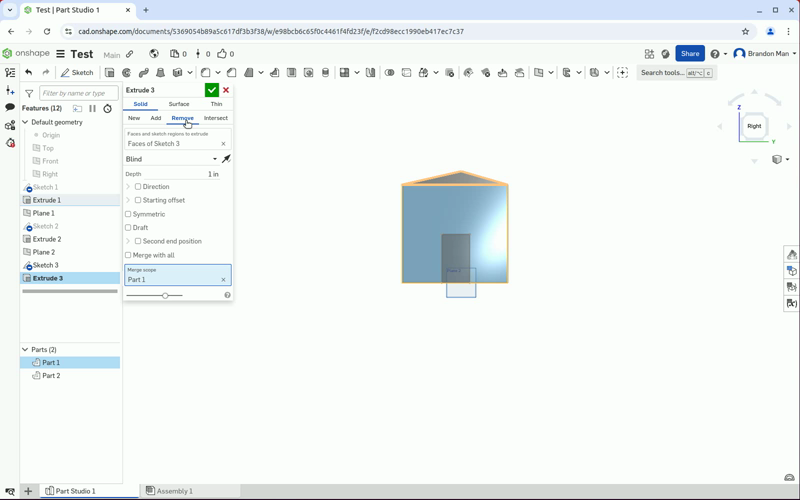
key(tab, 4)
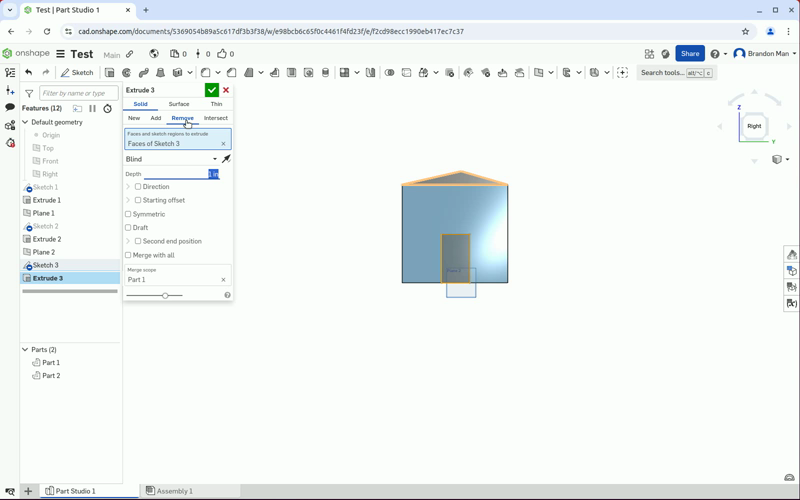
text(0.722)
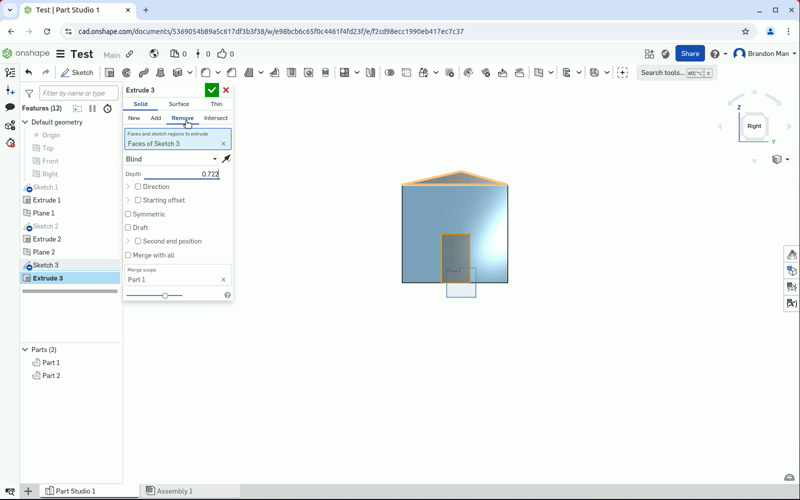
key(tab, 6)
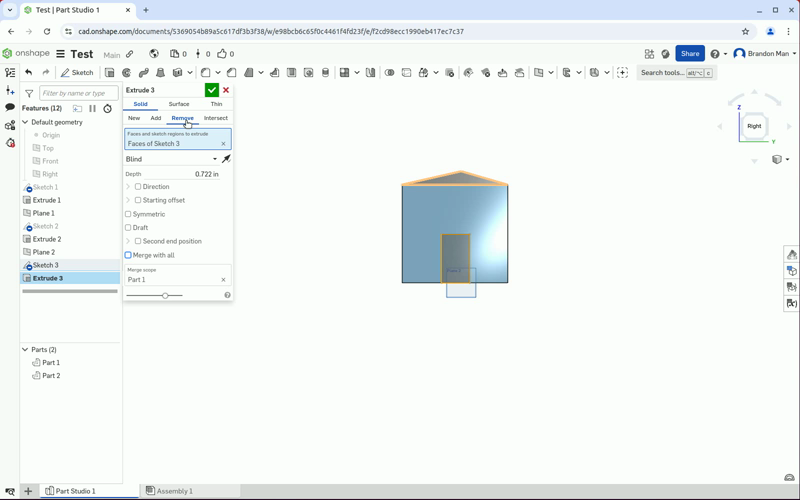
key(space)
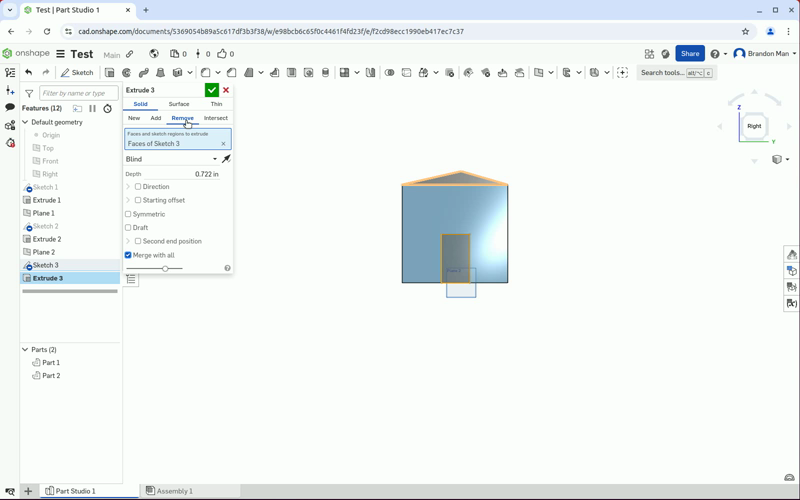
key(enter)
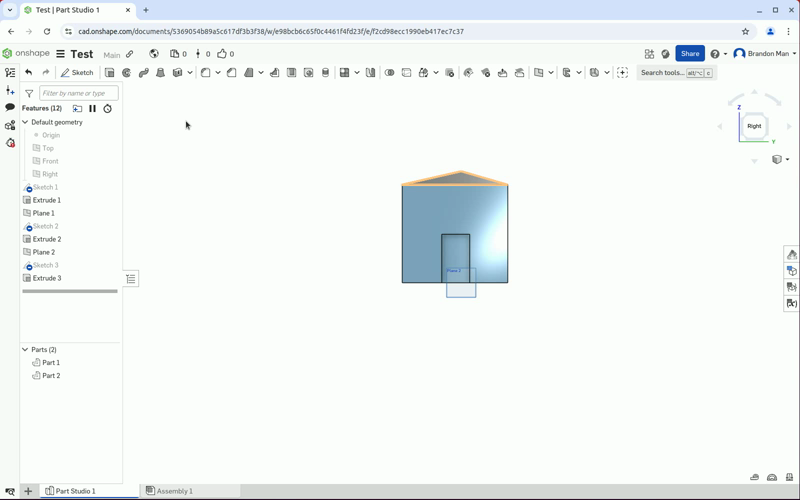
key(shift+h)
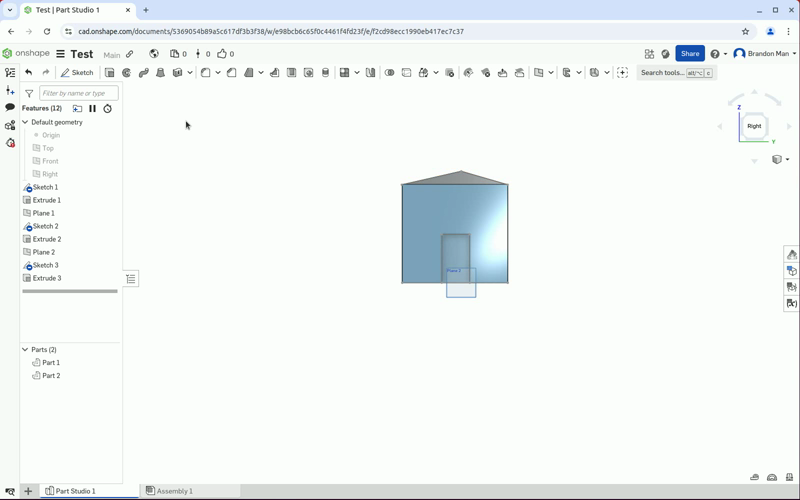
key(shift+h)
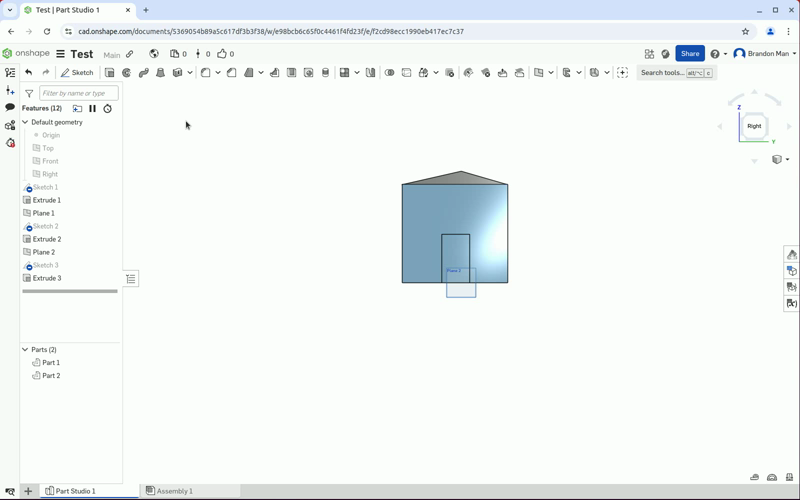
mouse_move(73, 189)
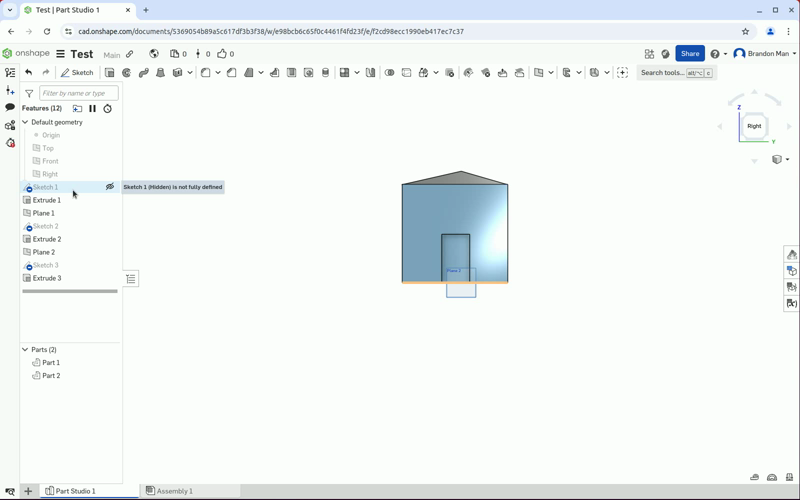
click(73, 189)
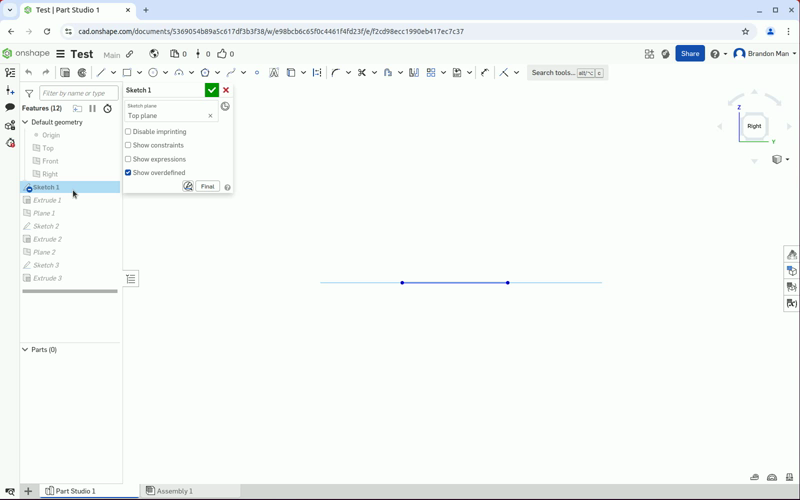
mouse_move(229, 92)
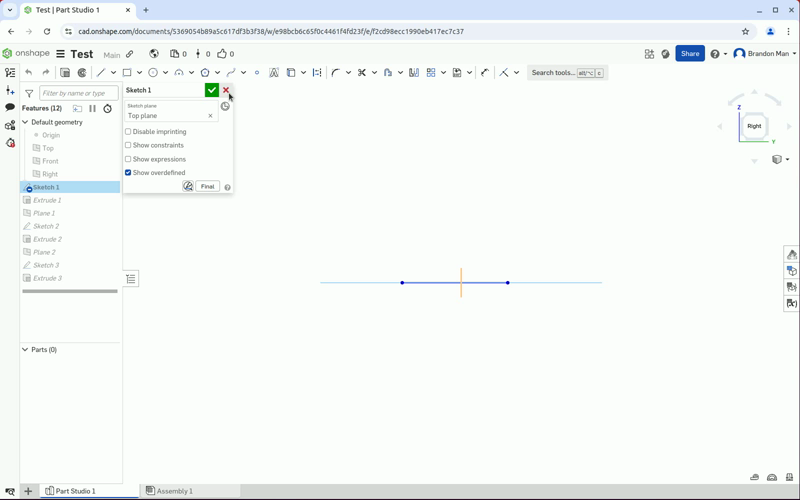
click(229, 92)
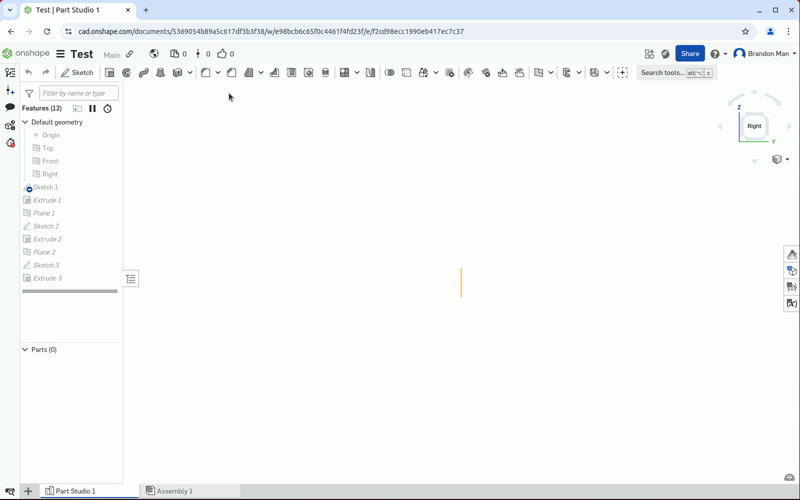
key(shift+s)
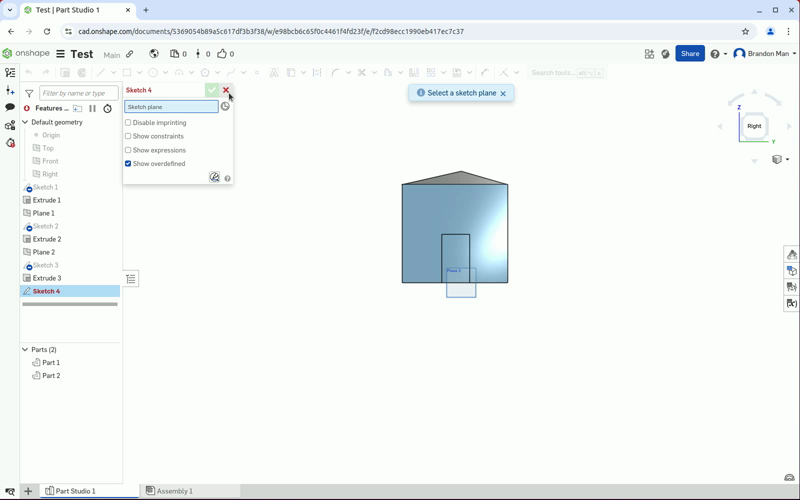
mouse_move(73, 254)
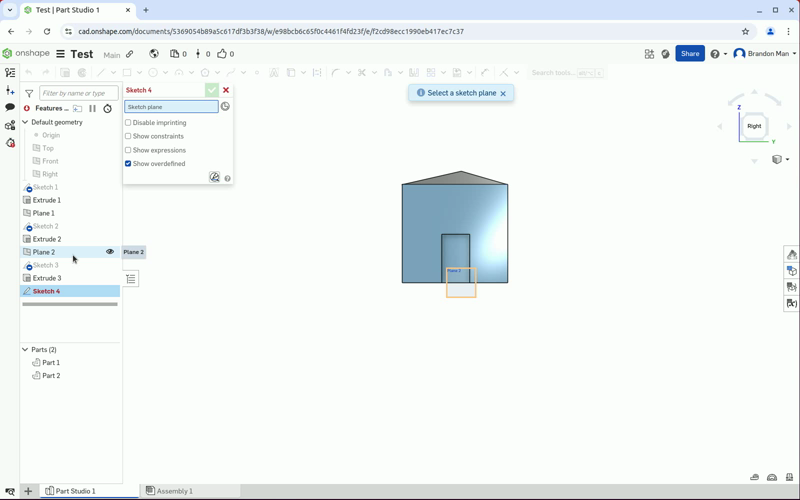
click(73, 254)
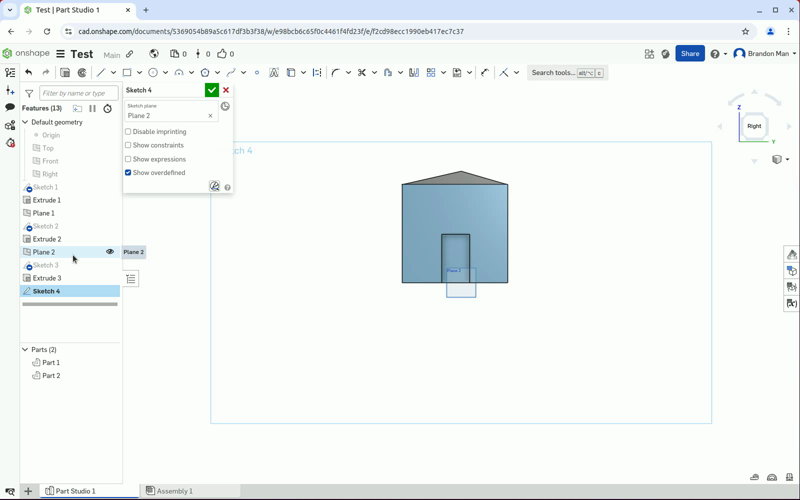
mouse_move(73, 352)
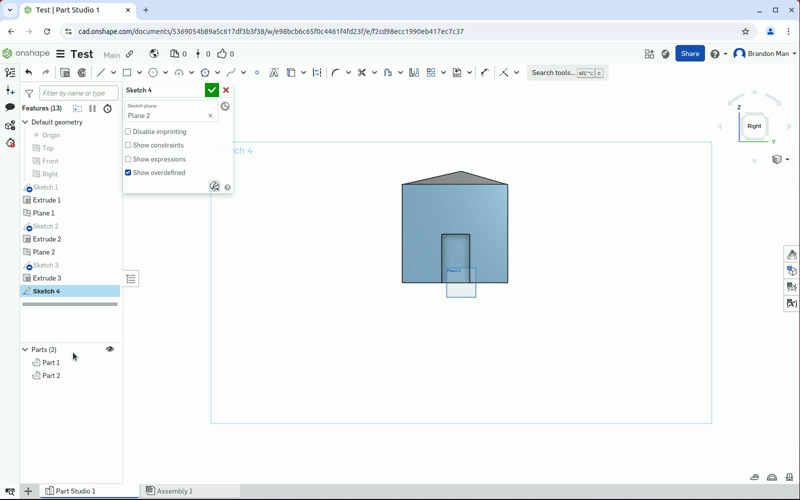
key(y)
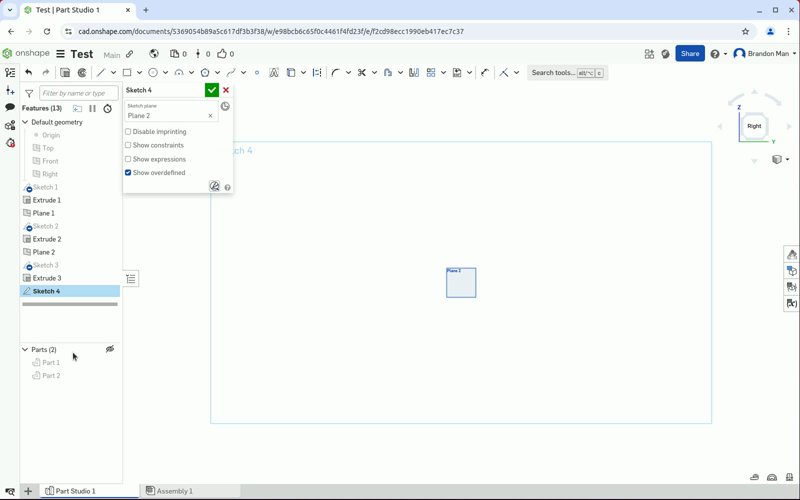
key(c)
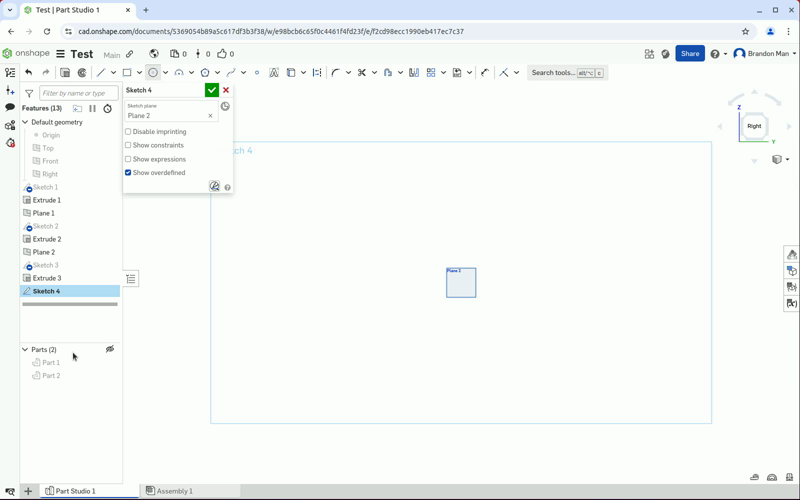
key_down(shift)
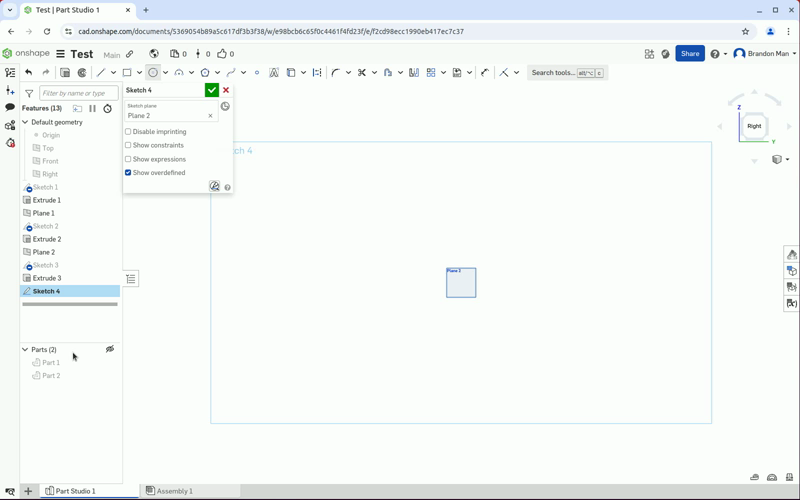
mouse_move(452, 205)
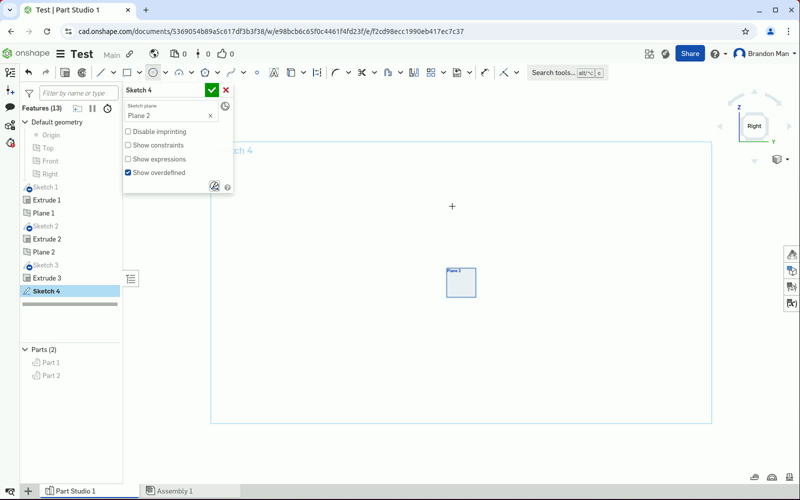
click(452, 205)
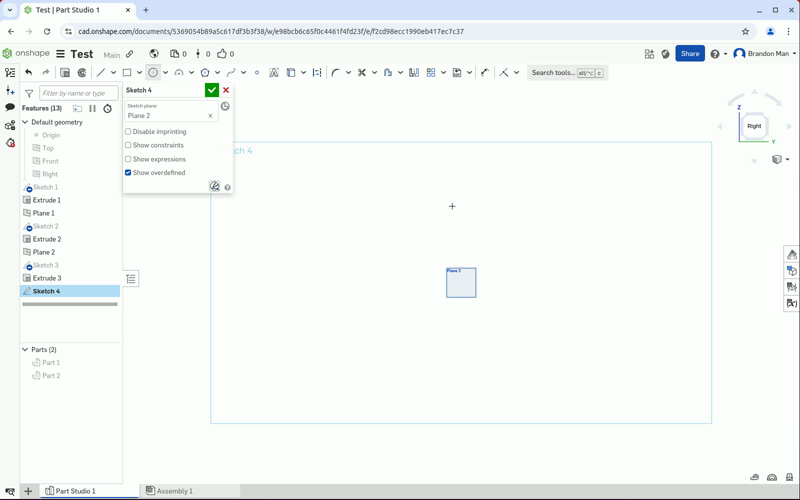
key_up(shift)
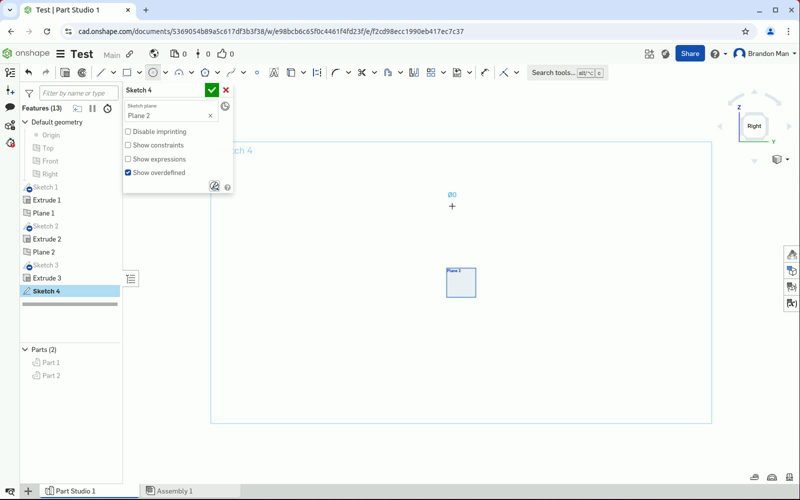
mouse_move(465, 205)
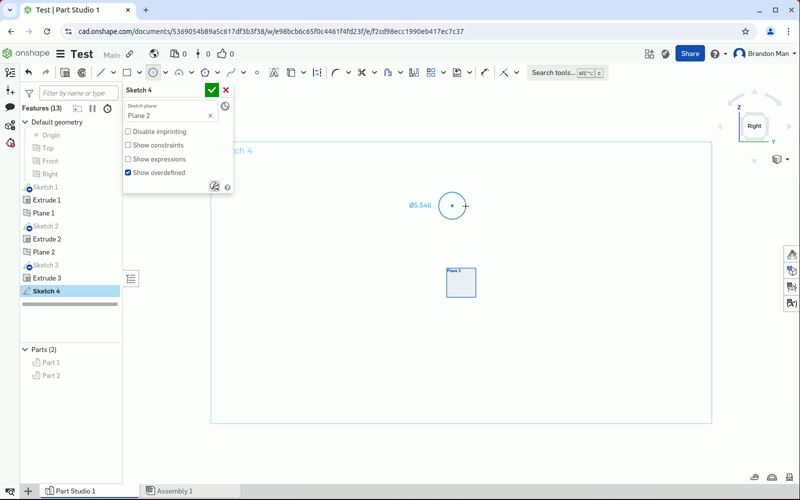
click(465, 205)
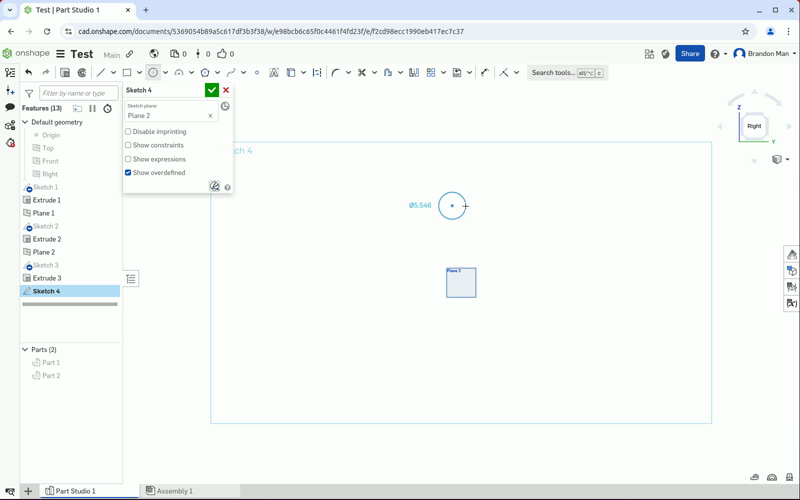
key(esc)
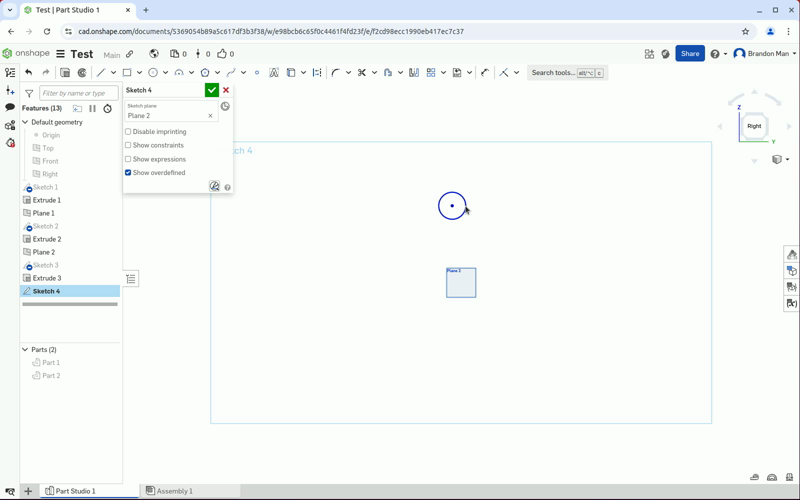
mouse_move(460, 200)
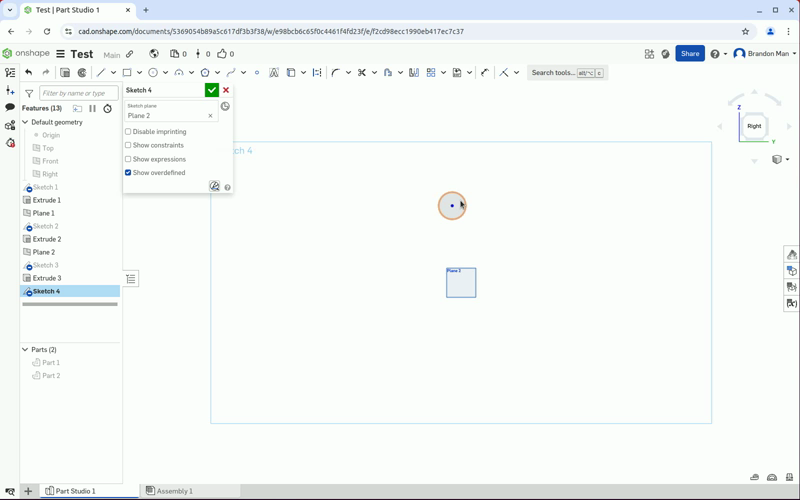
scroll(6)
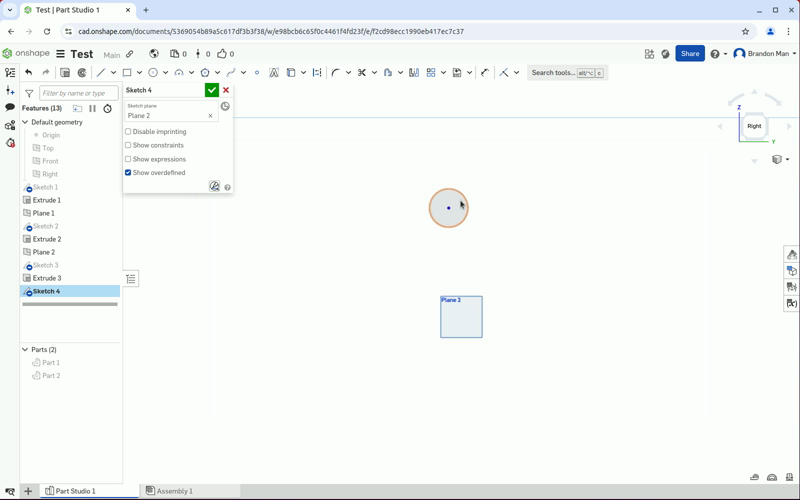
scroll(6)
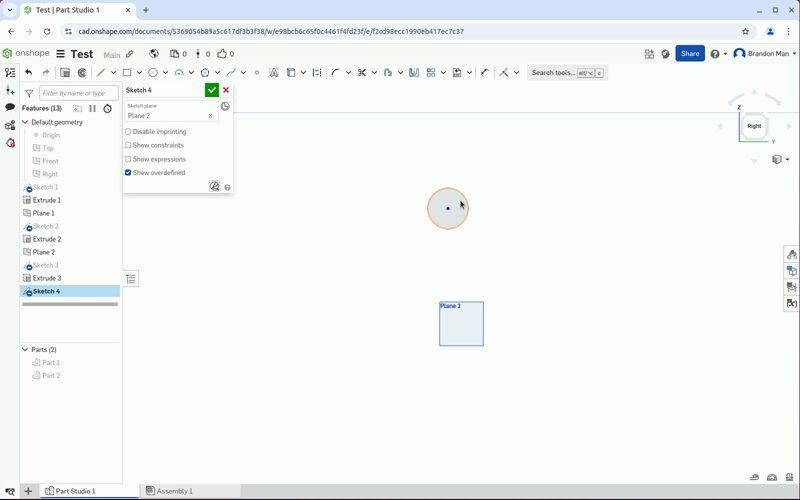
scroll(6)
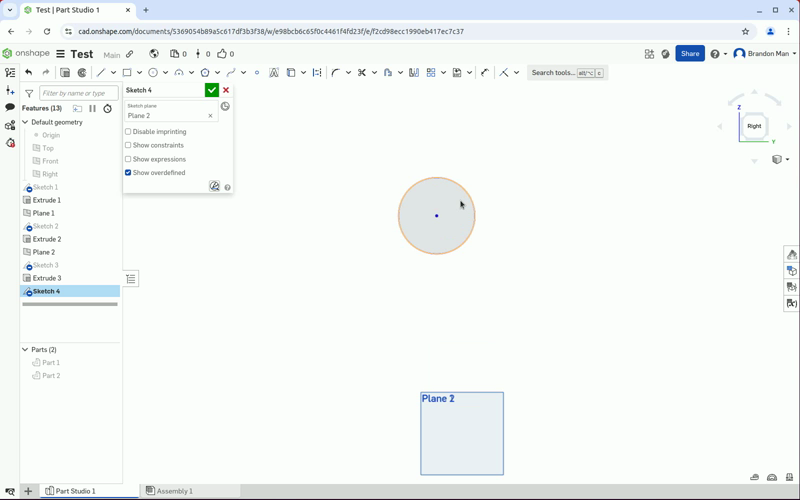
scroll(6)
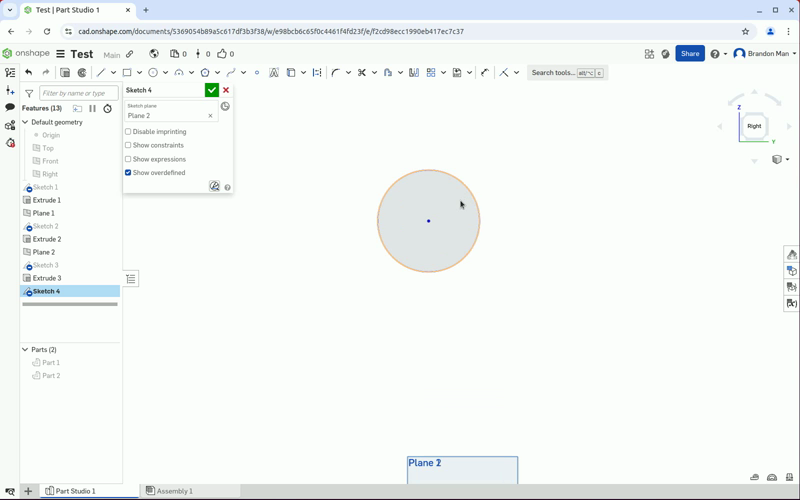
scroll(6)
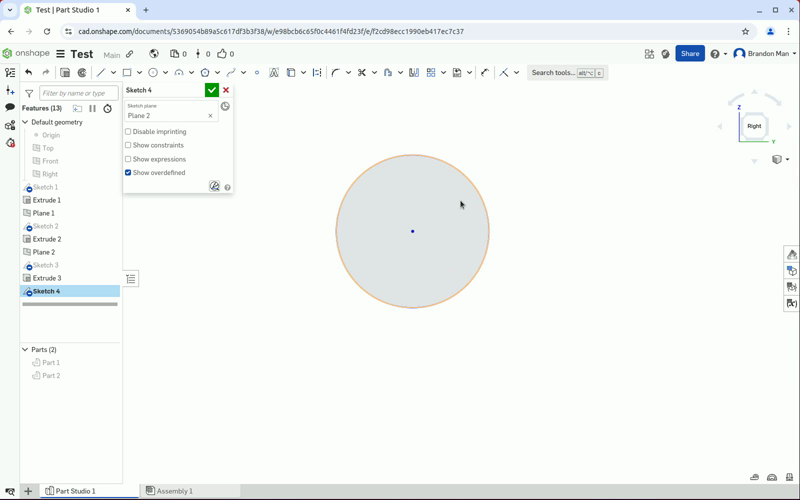
scroll(6)
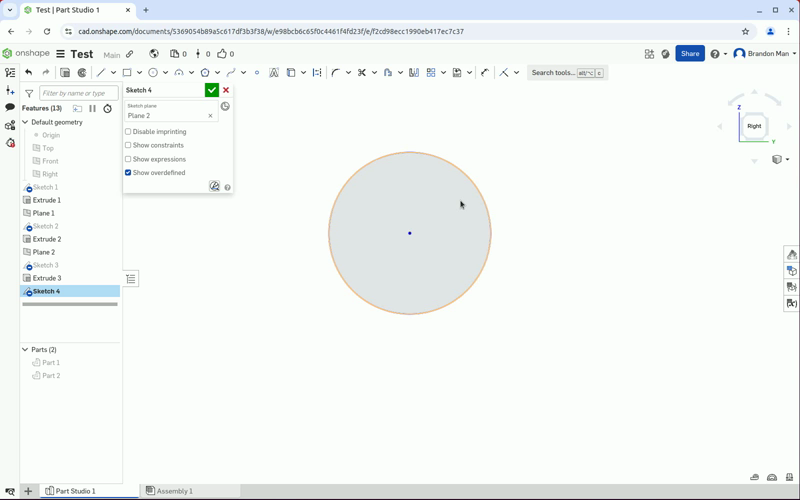
scroll(6)
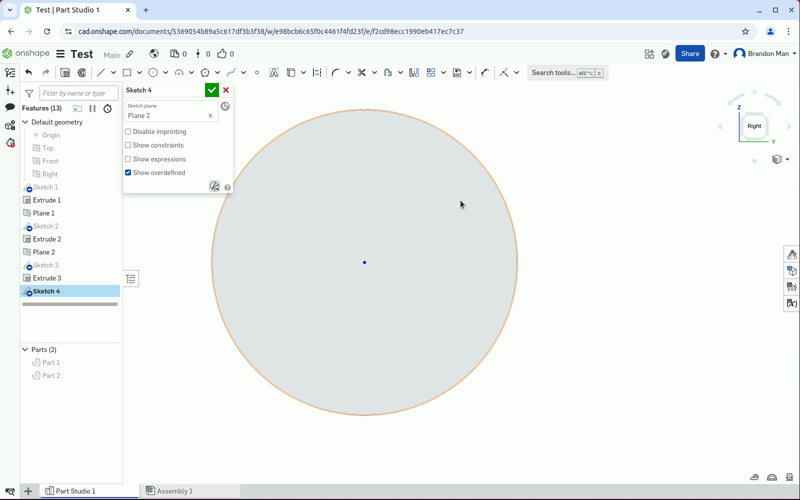
click(460, 200)
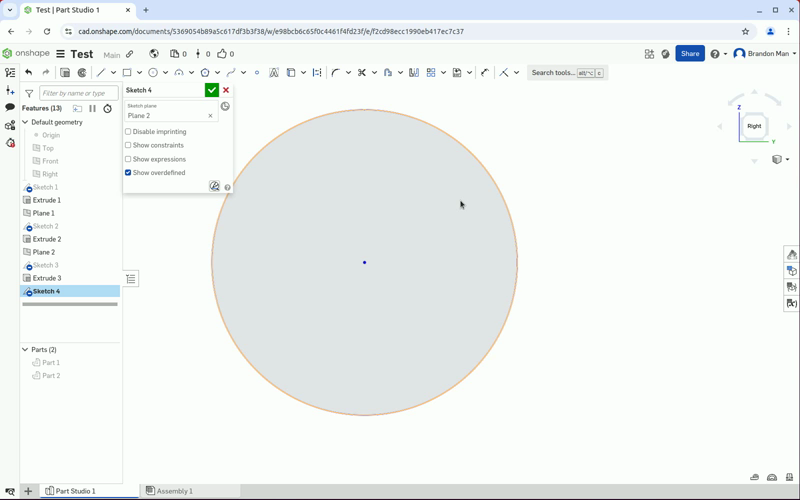
scroll(-6)
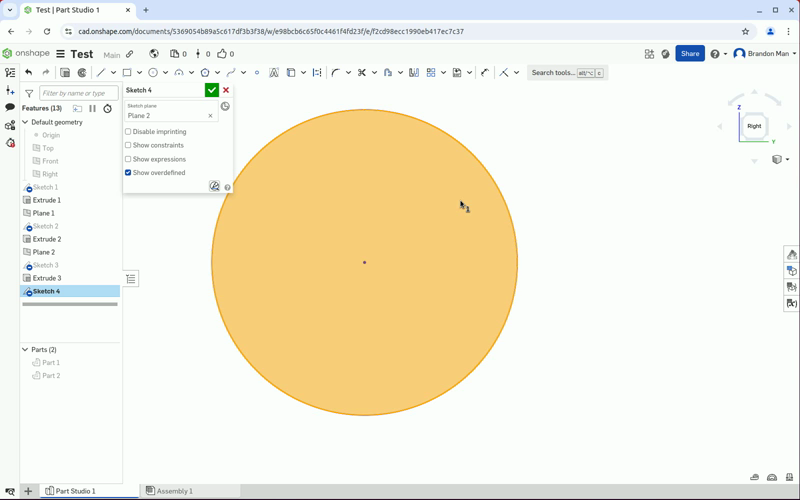
scroll(-6)
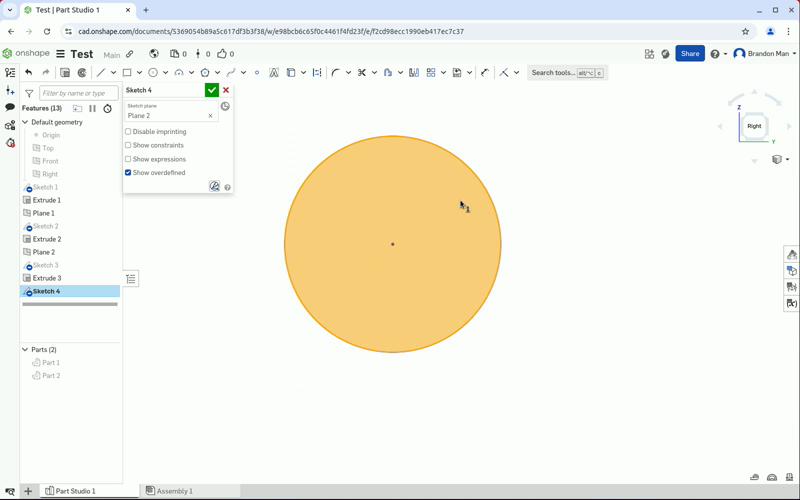
scroll(-6)
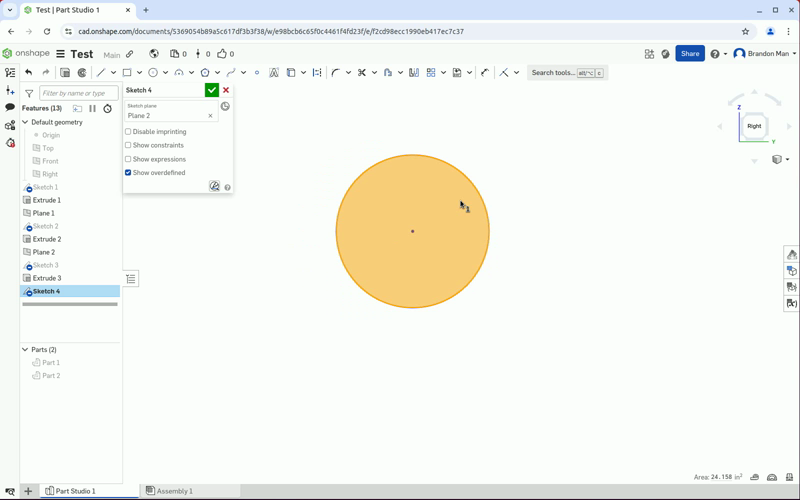
scroll(-6)
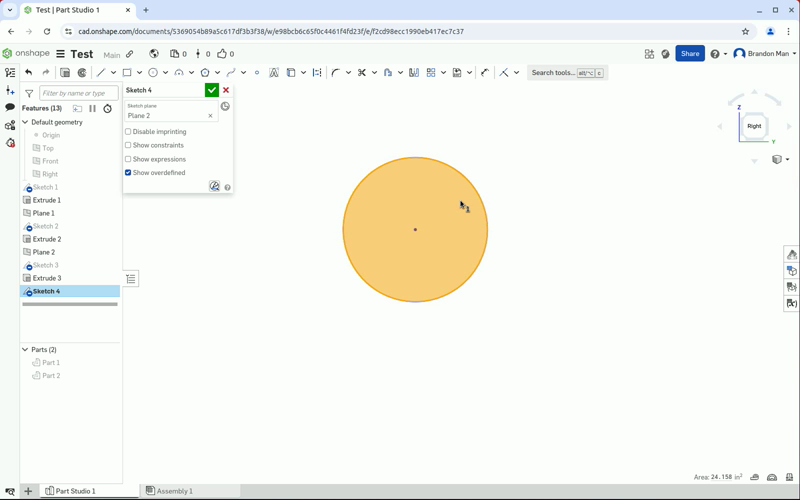
scroll(-6)
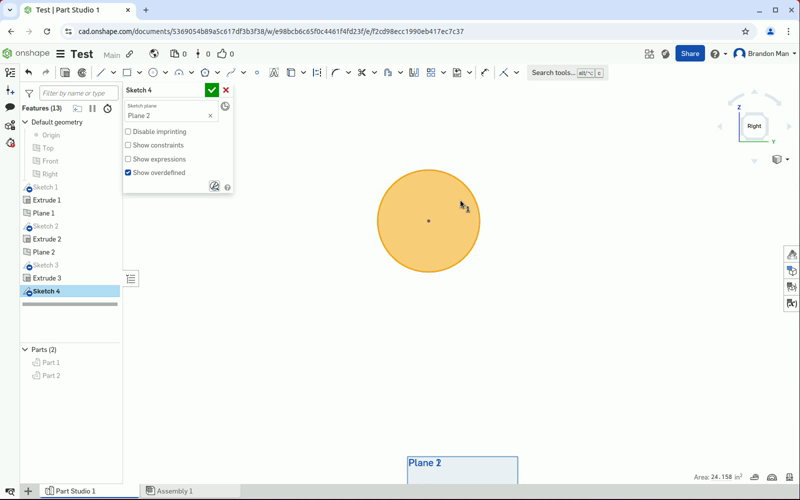
scroll(-6)
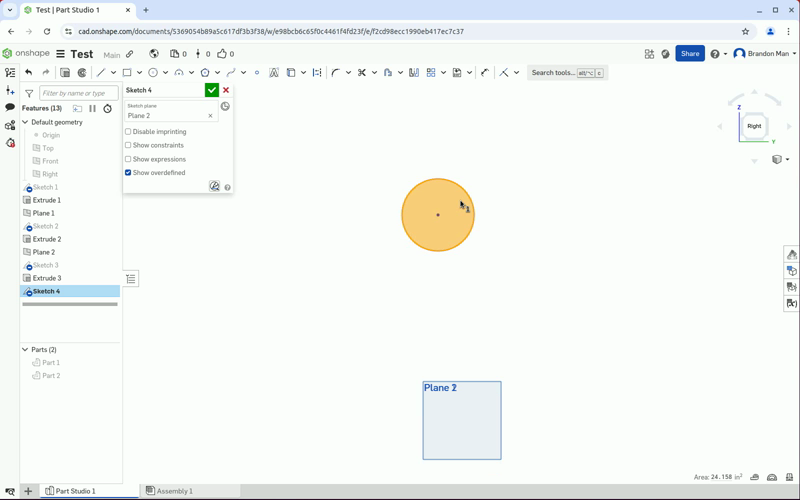
scroll(-6)
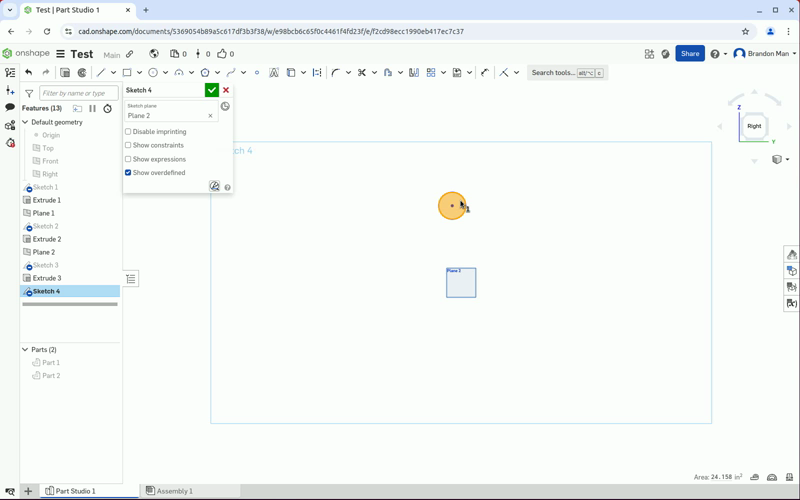
mouse_move(73, 352)
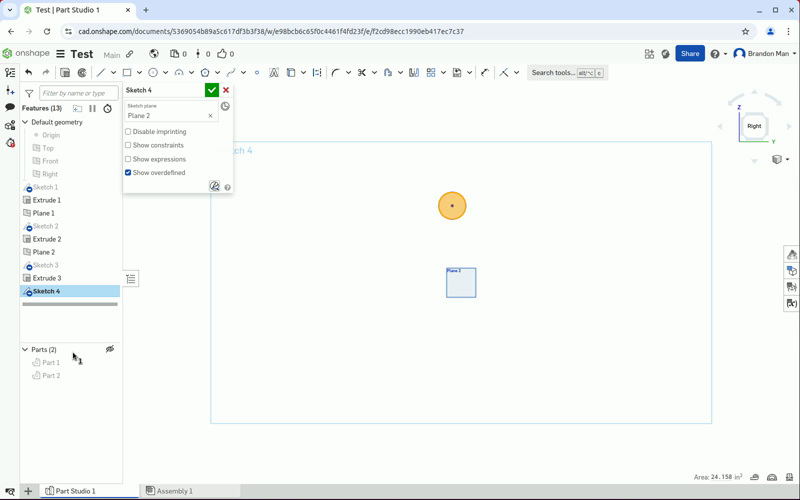
key(shift+y)
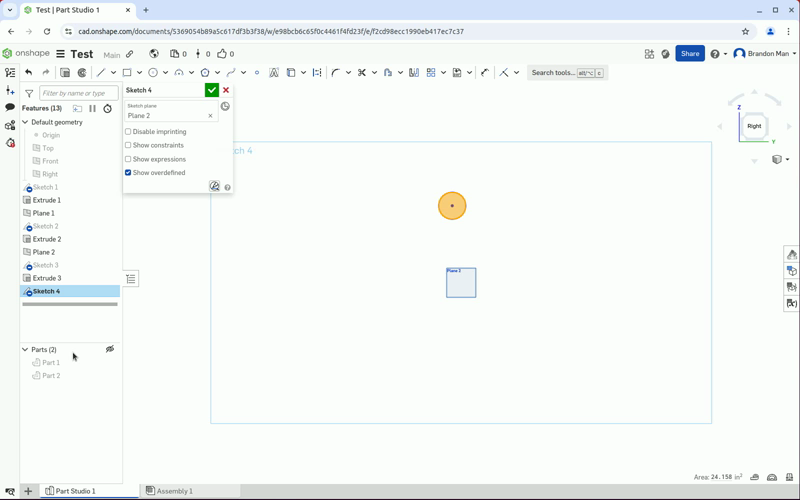
key(shift+e)
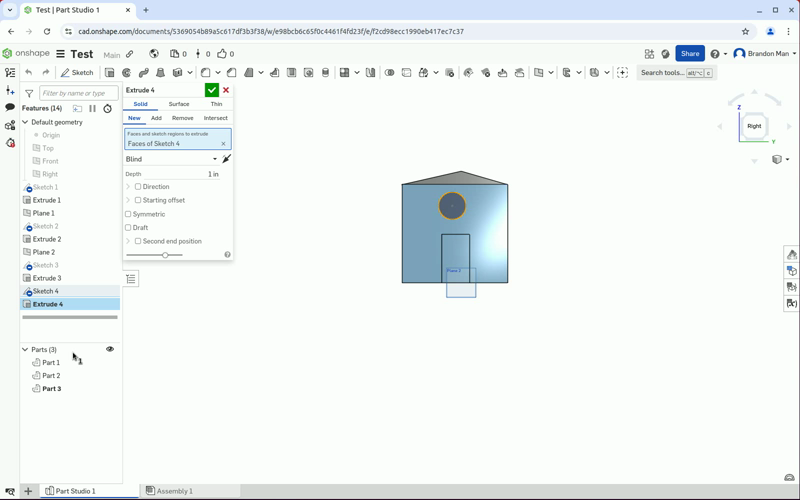
mouse_move(143, 106)
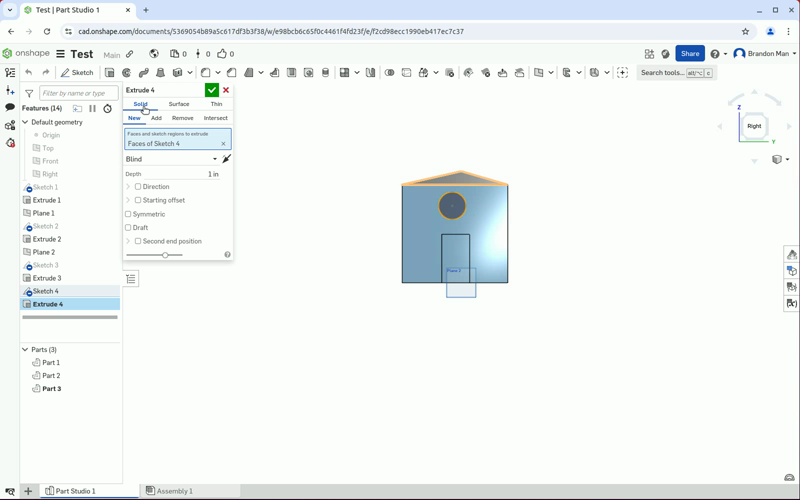
click(143, 106)
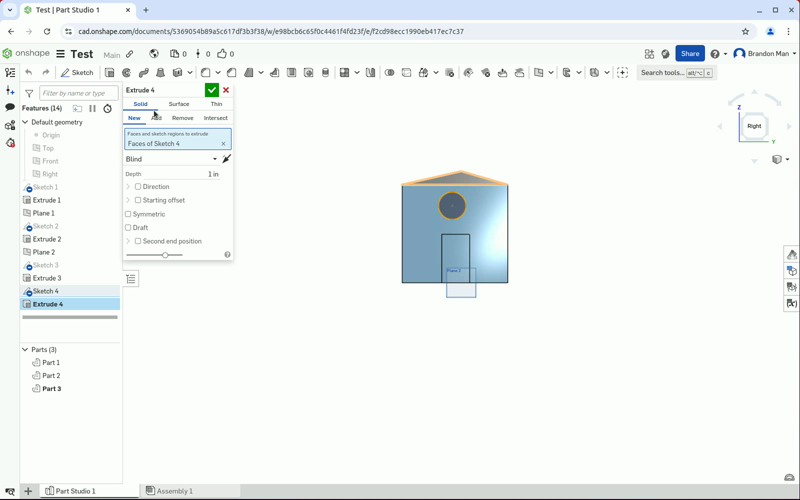
mouse_move(186, 120)
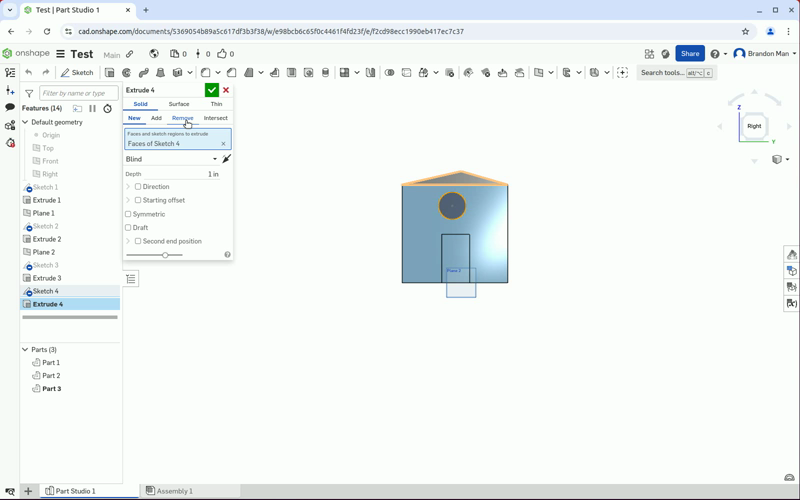
click(186, 120)
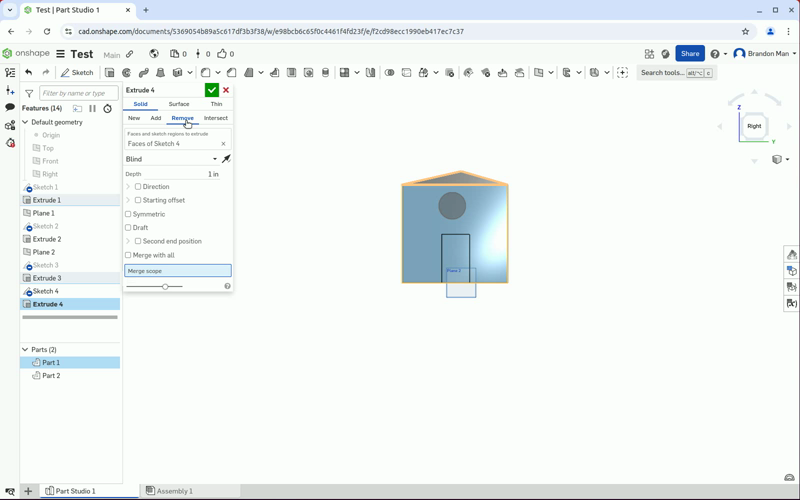
key(tab, 4)
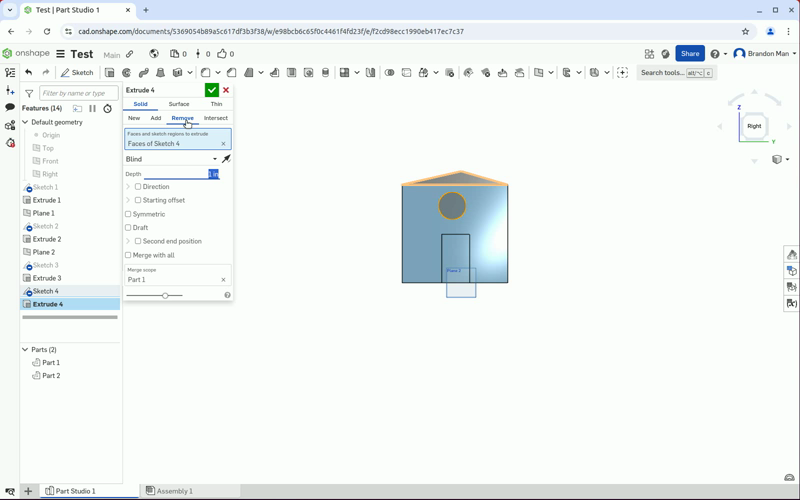
text(0.963)
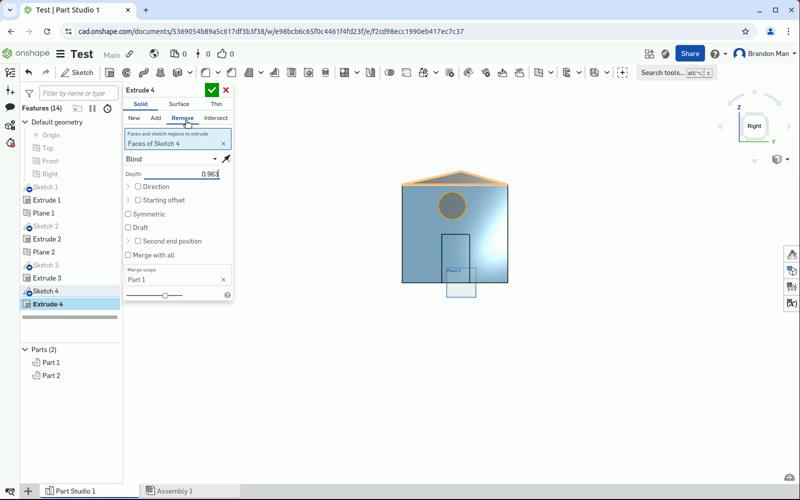
key(tab, 6)
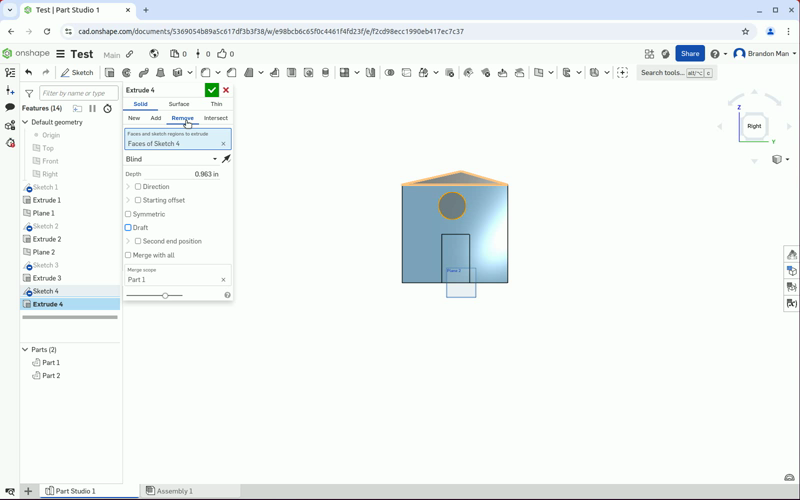
key(space)
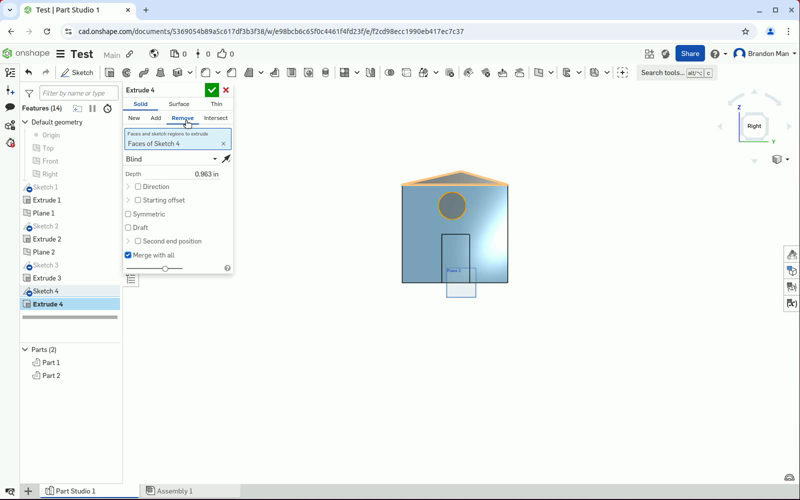
key(enter)
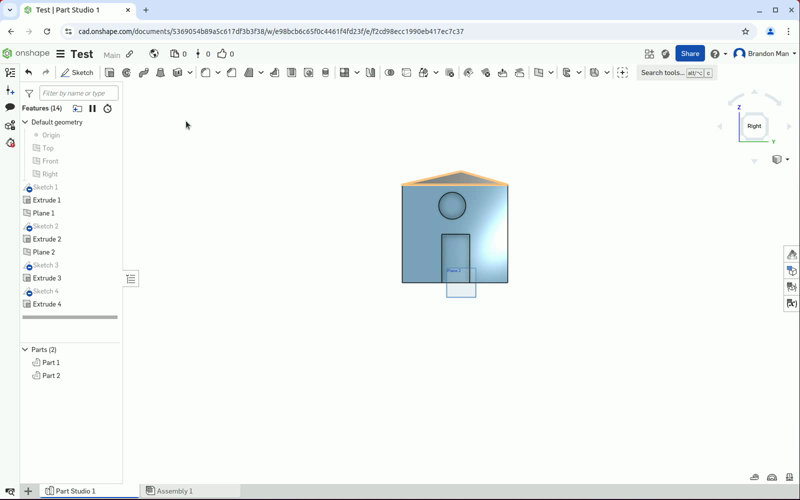
key(shift+h)
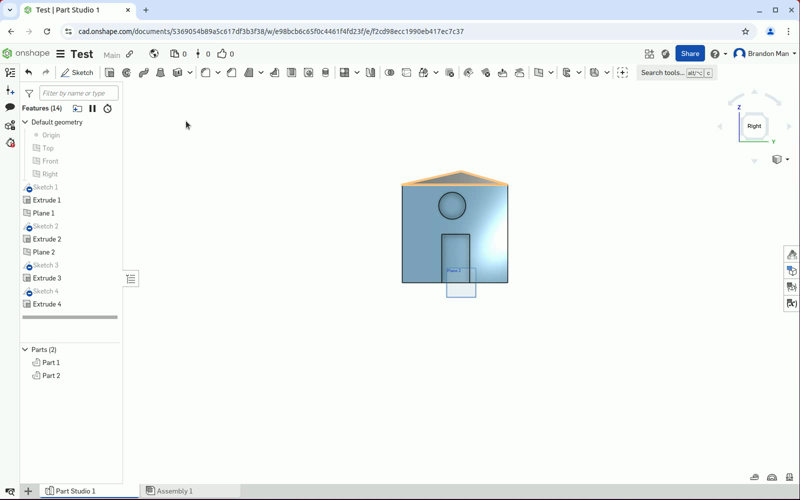
key(shift+h)
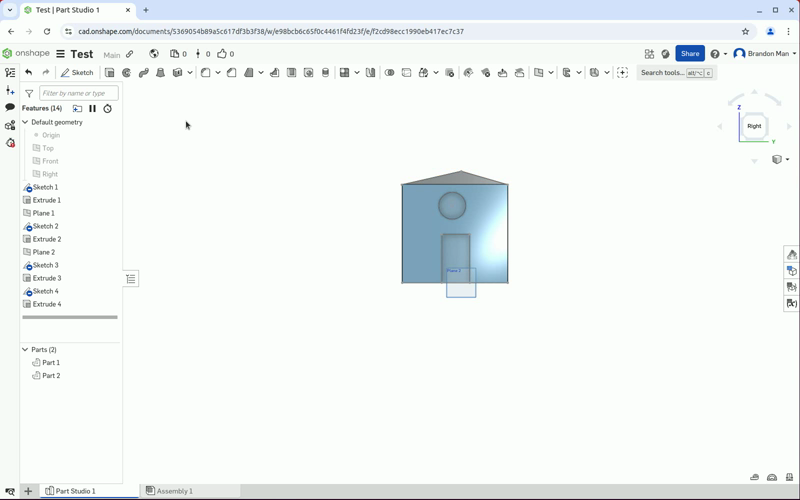
key(shift+7)
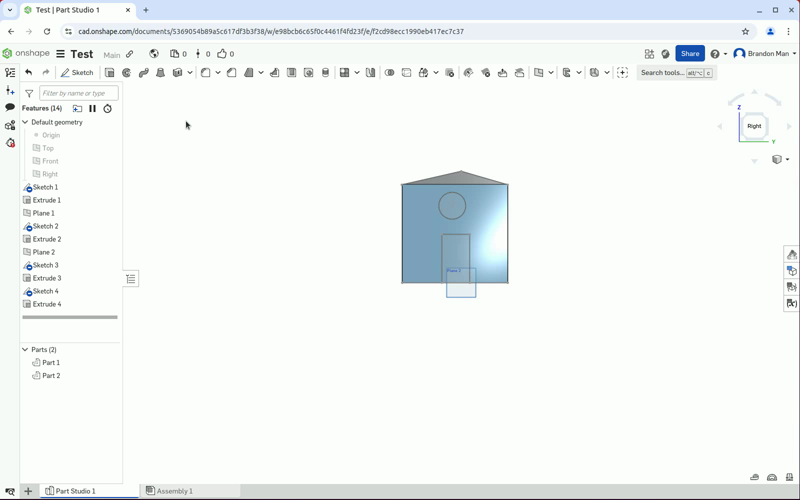
key(right, 2)
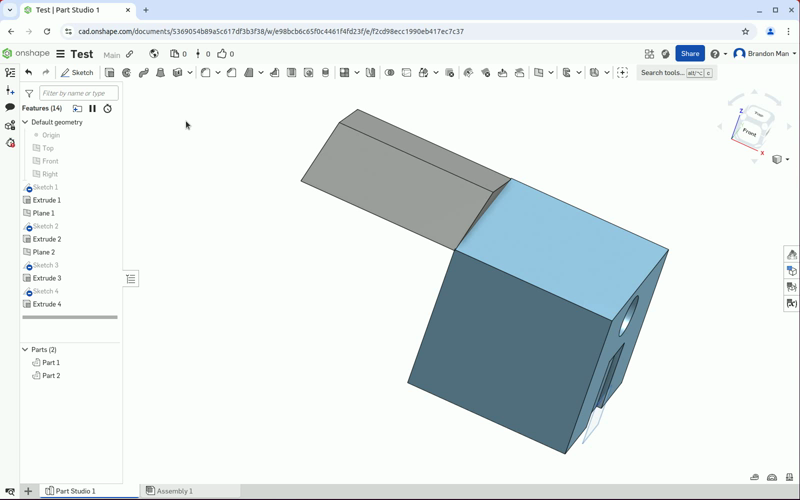
key(down, 2)
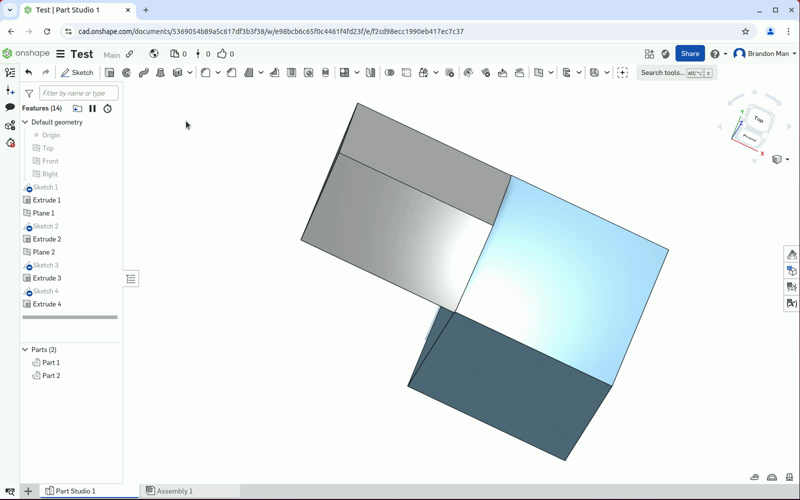
key(up, 2)
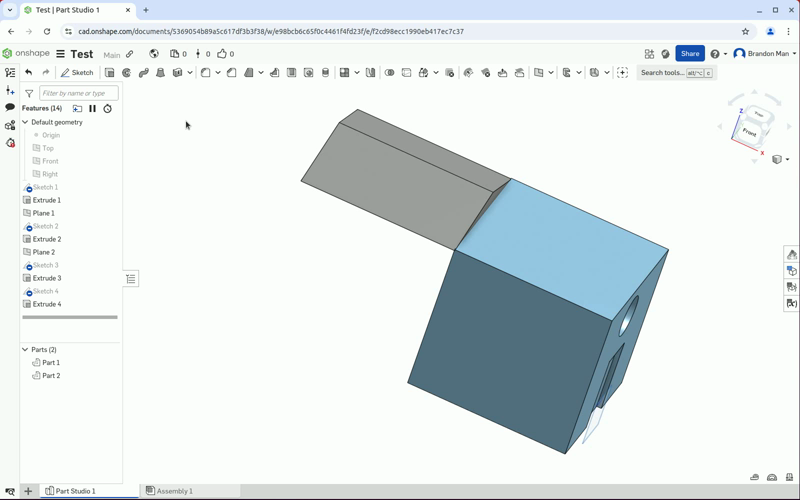
key(left, 2)
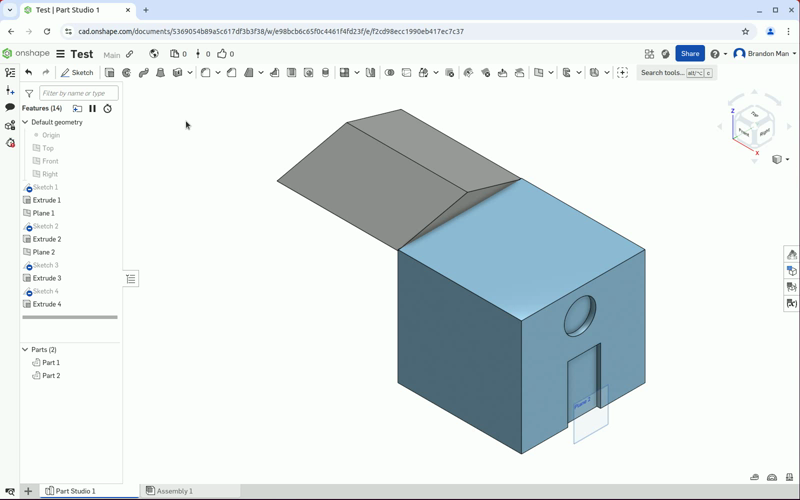
mouse_move(73, 189)
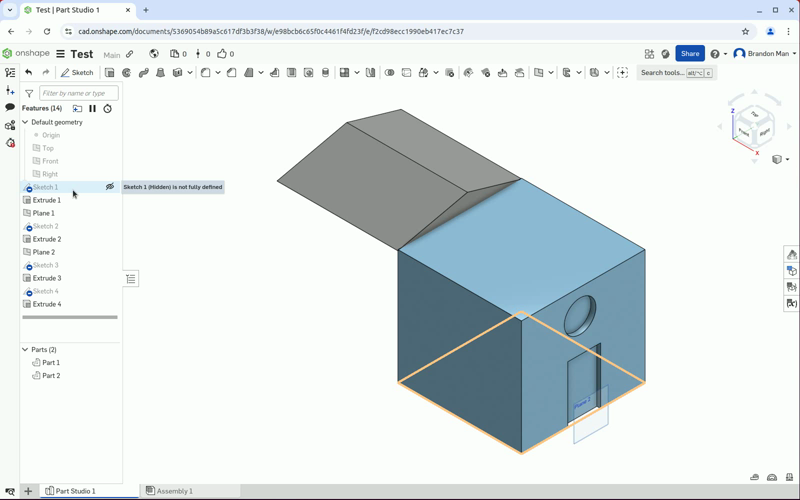
click(73, 189)